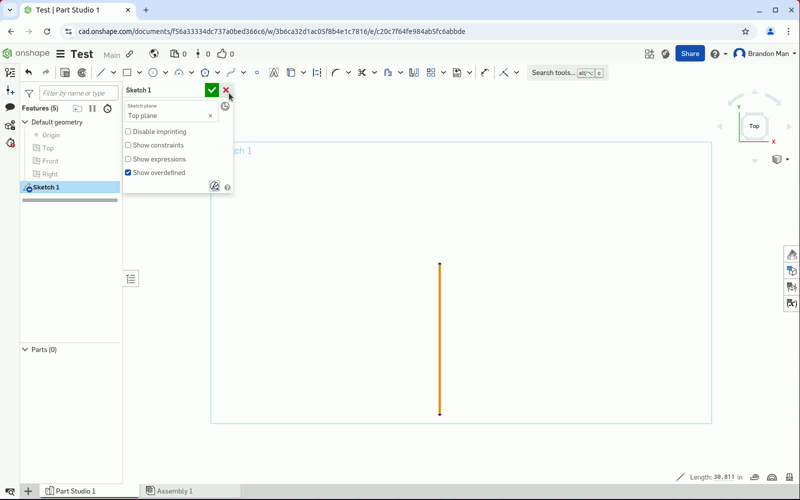
key(shift+h)
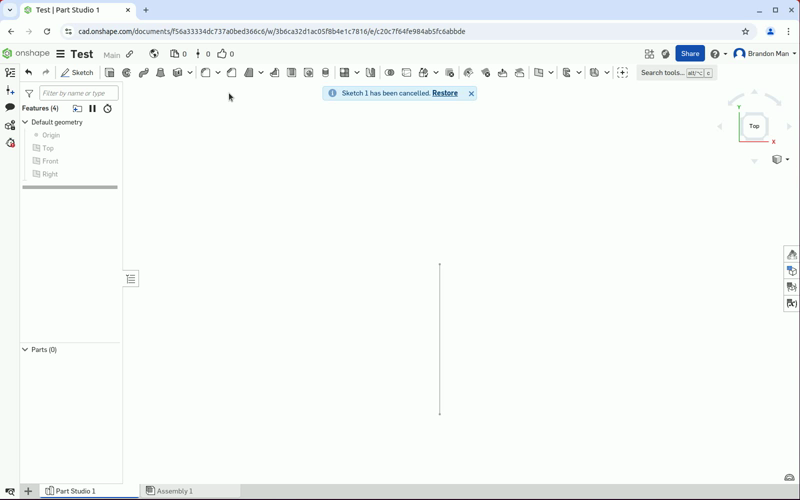
mouse_move(73, 352)
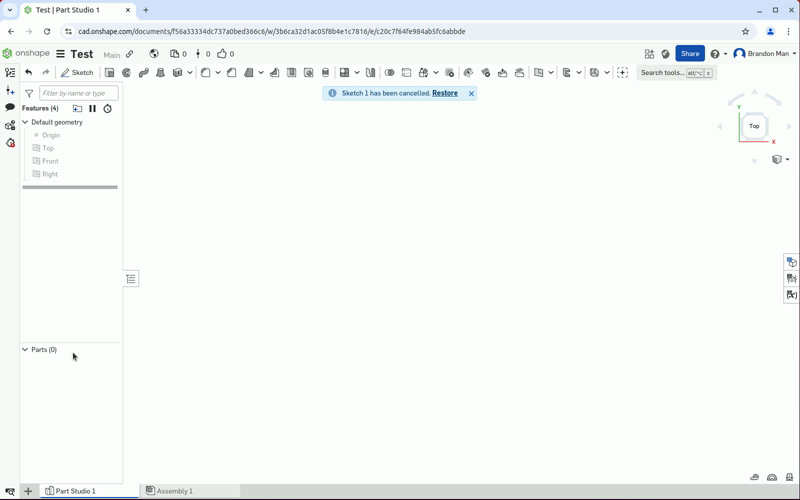
key(y)
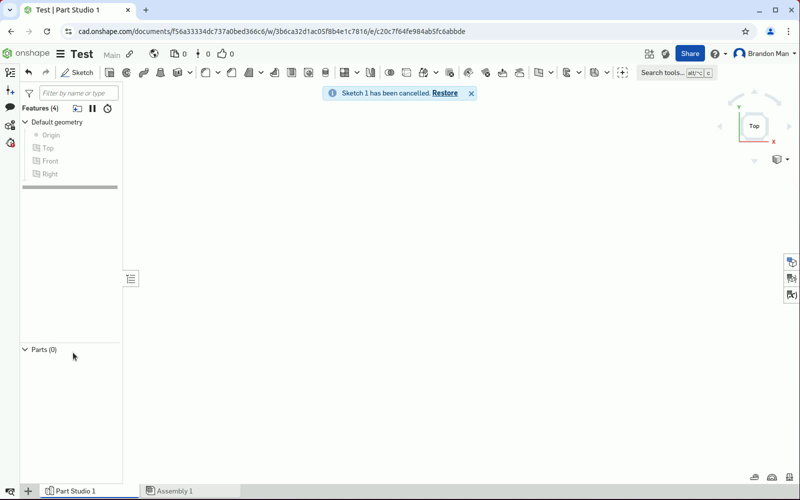
key(shift+p)
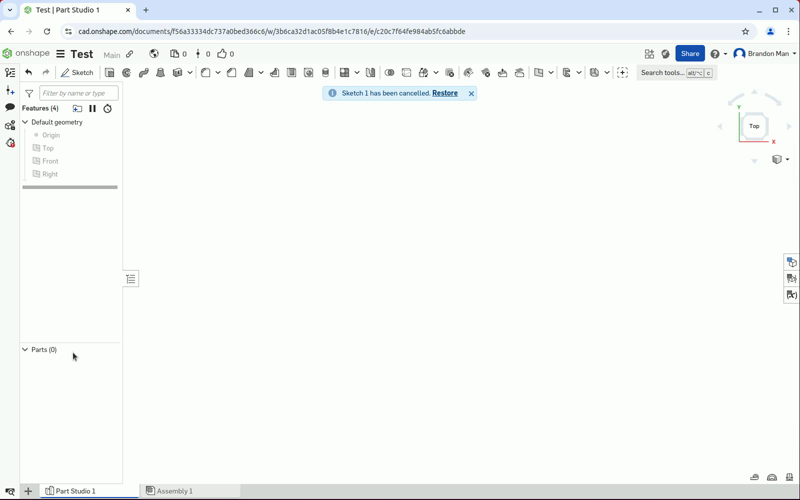
key(space)
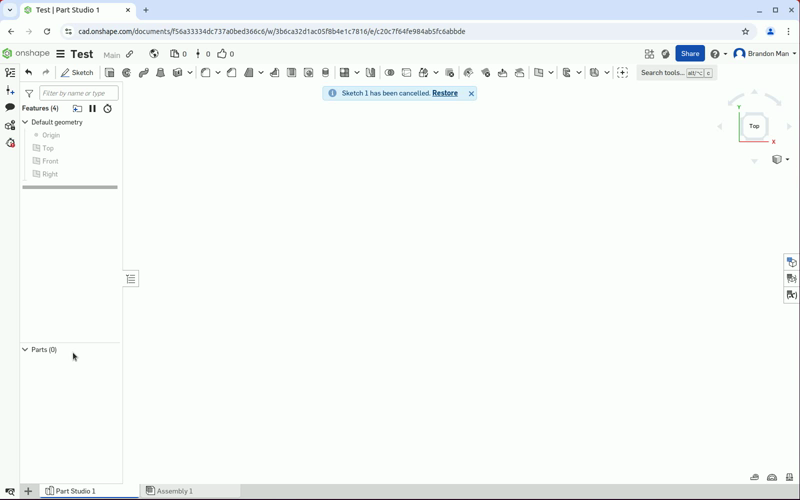
key_down(shift)
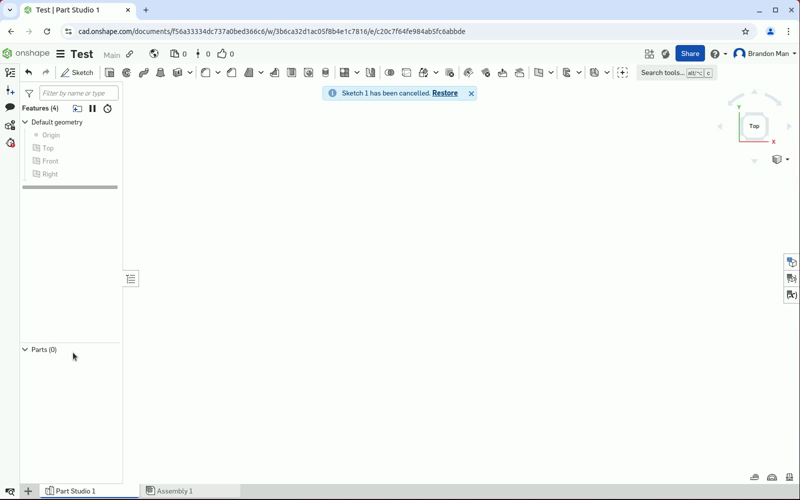
key(up)
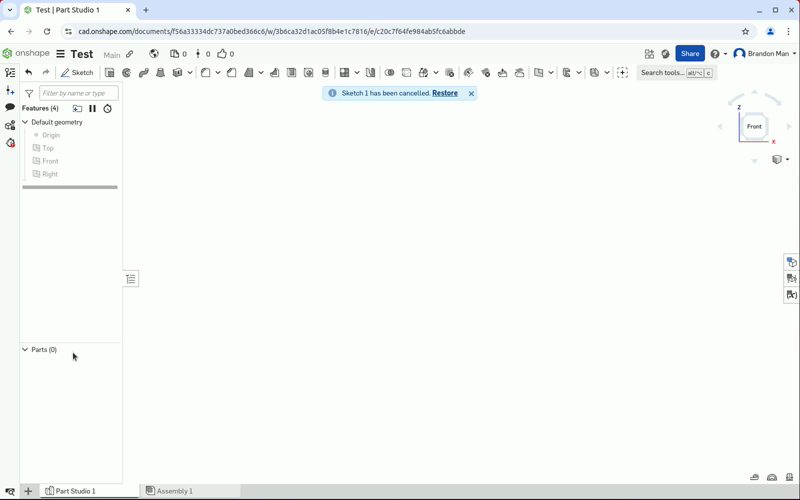
key_up(shift)
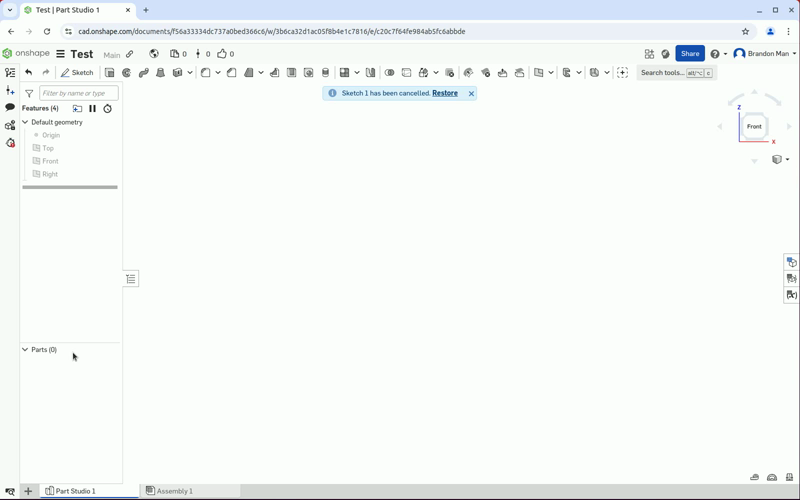
key(space)
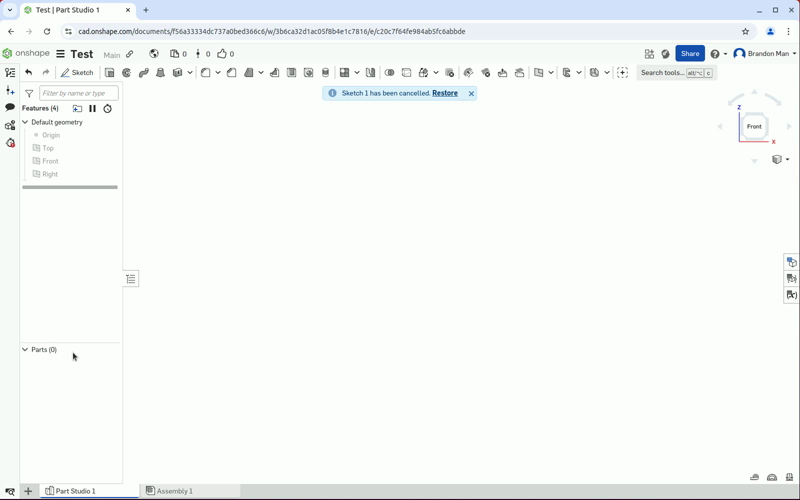
key_down(shift)
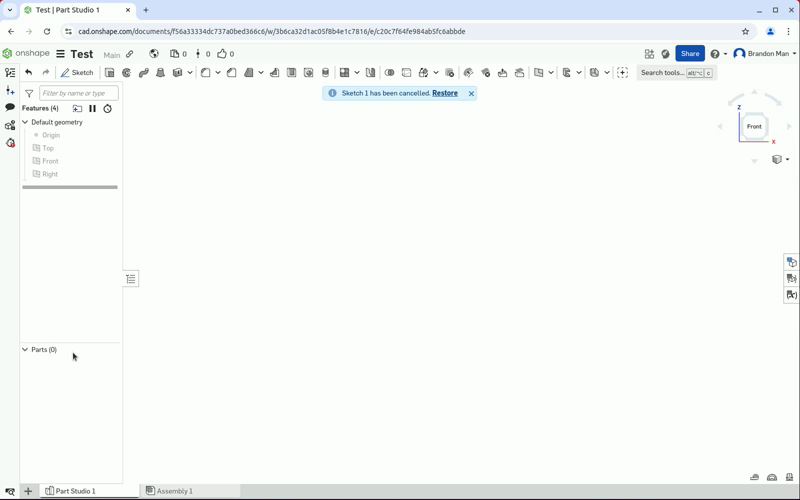
key(left)
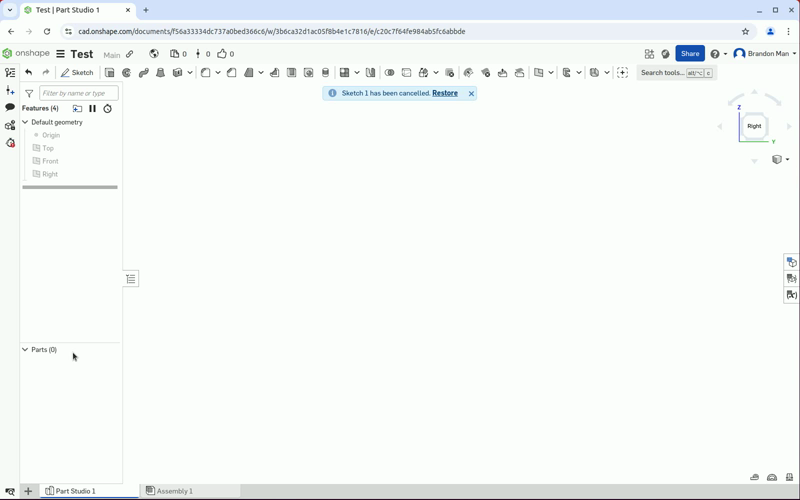
key_up(shift)
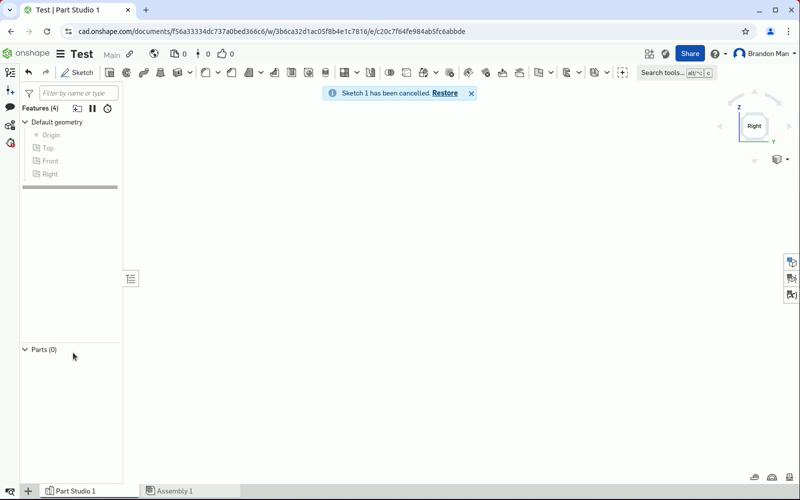
mouse_move(73, 352)
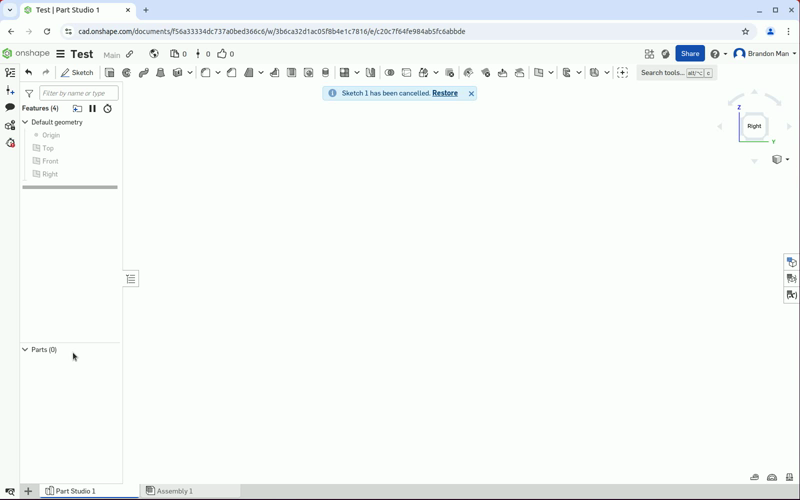
key(shift+y)
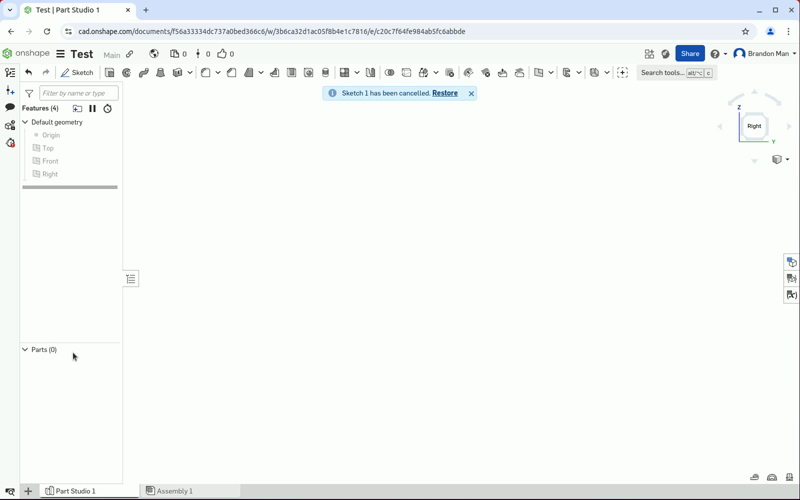
key(shift+s)
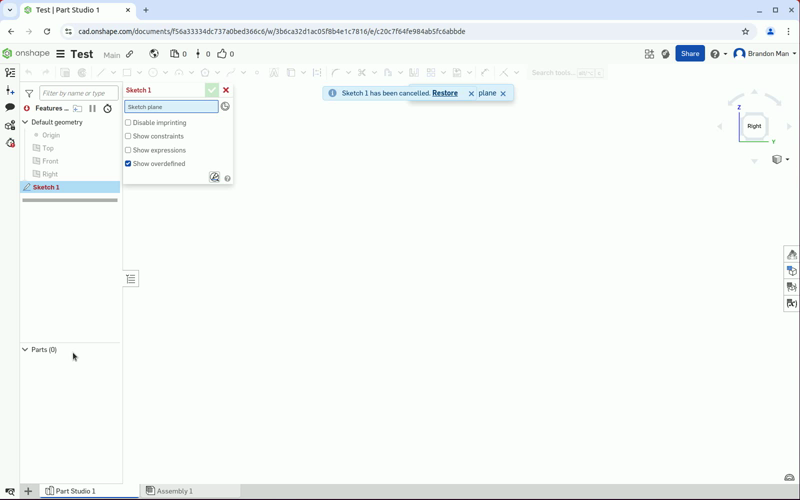
mouse_move(73, 176)
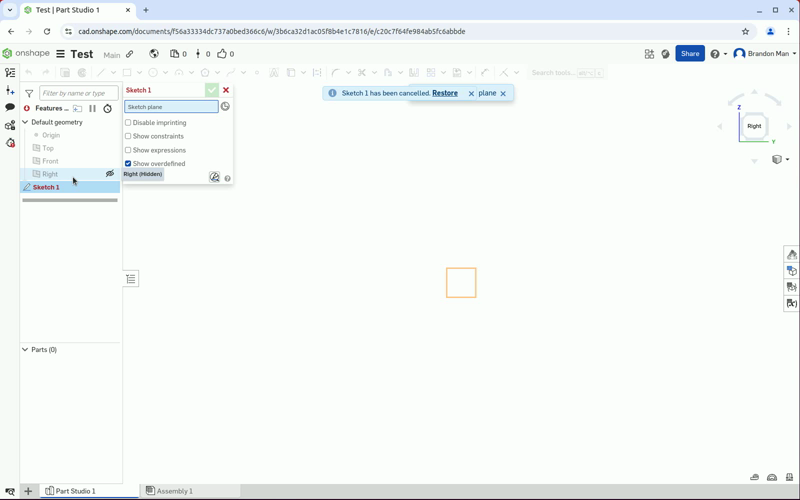
click(73, 176)
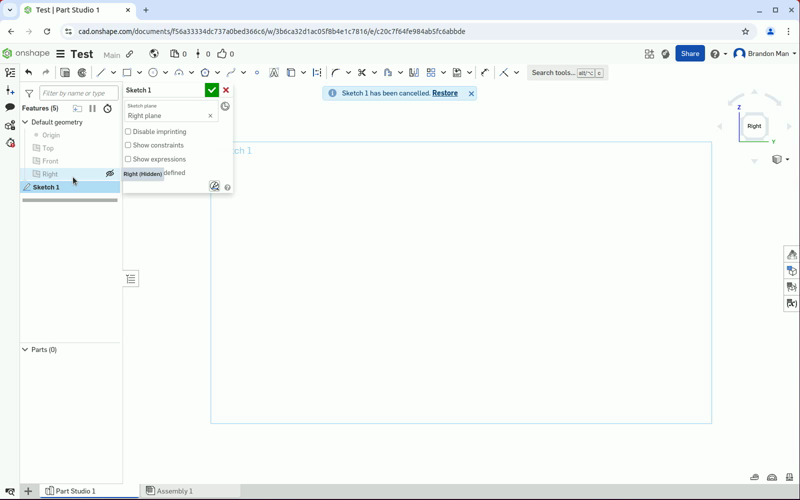
mouse_move(73, 352)
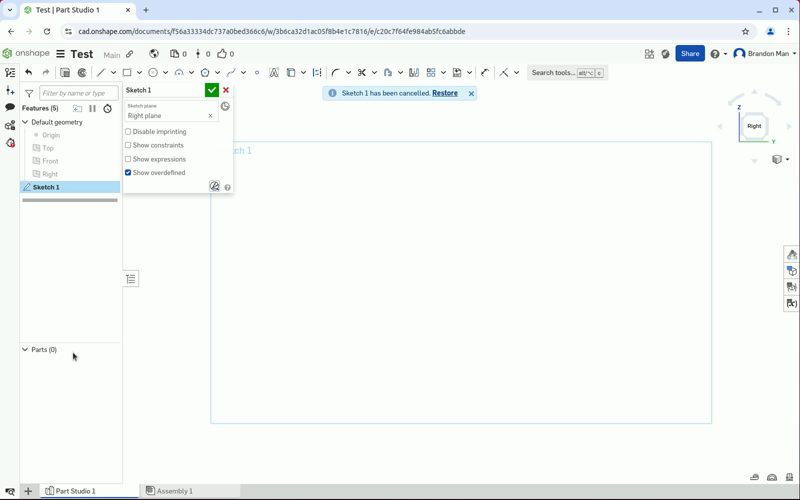
key(y)
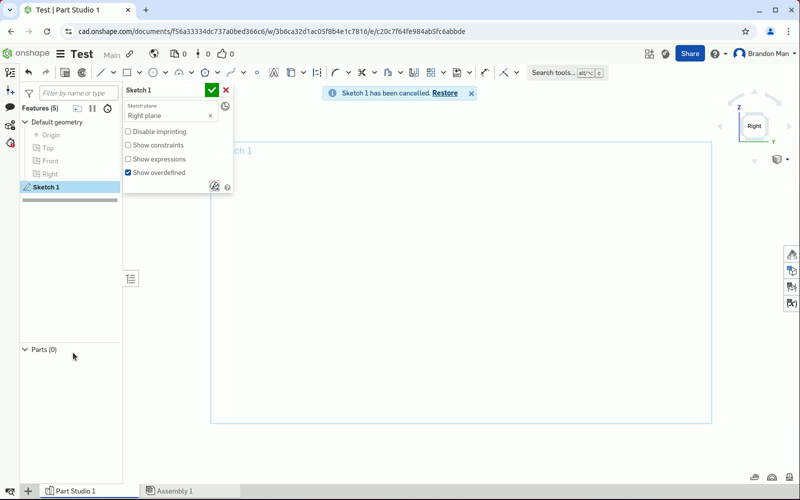
key(l)
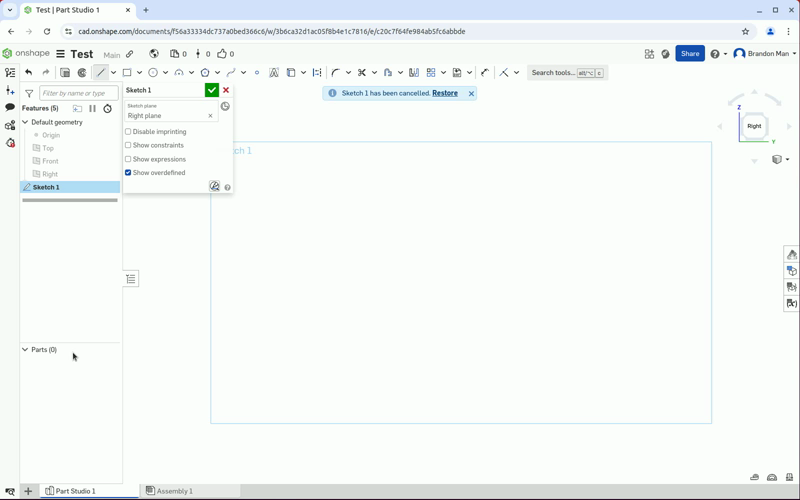
key_down(shift)
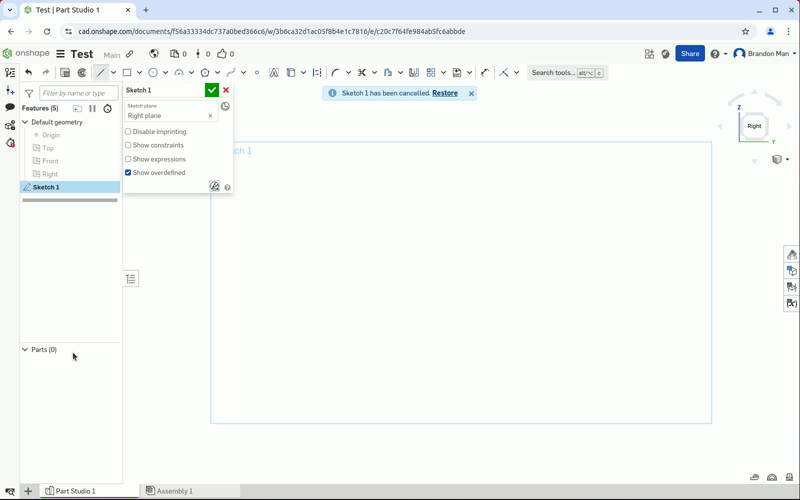
mouse_move(460, 334)
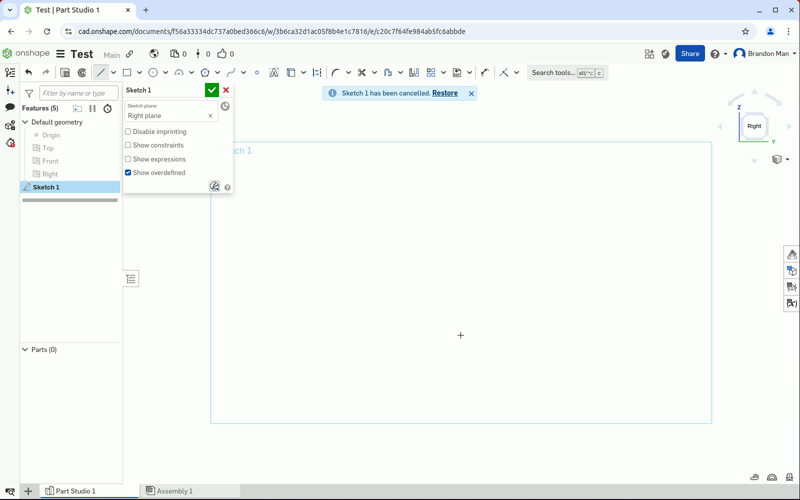
click(460, 334)
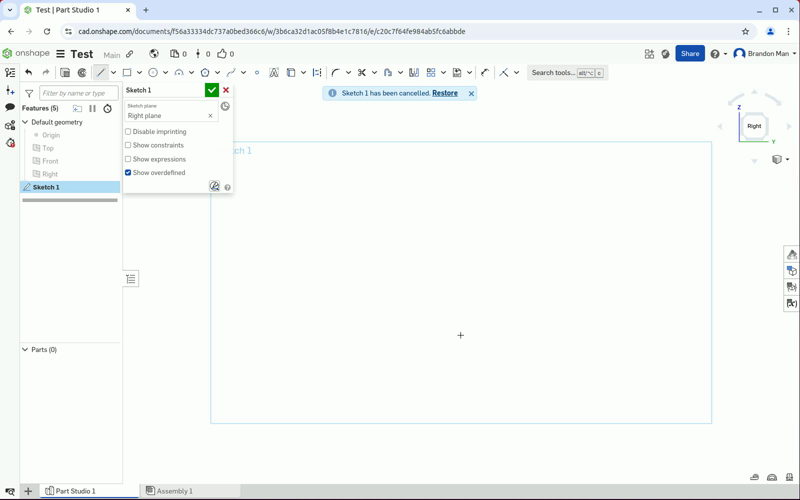
key_up(shift)
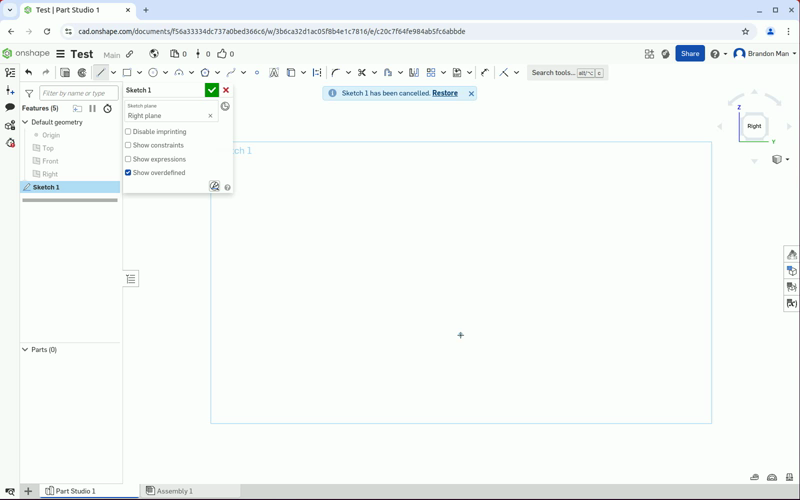
key_down(shift)
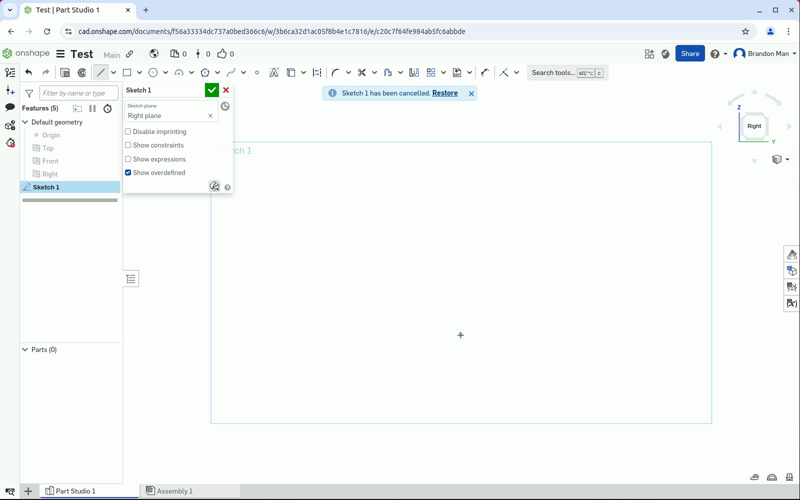
mouse_move(537, 334)
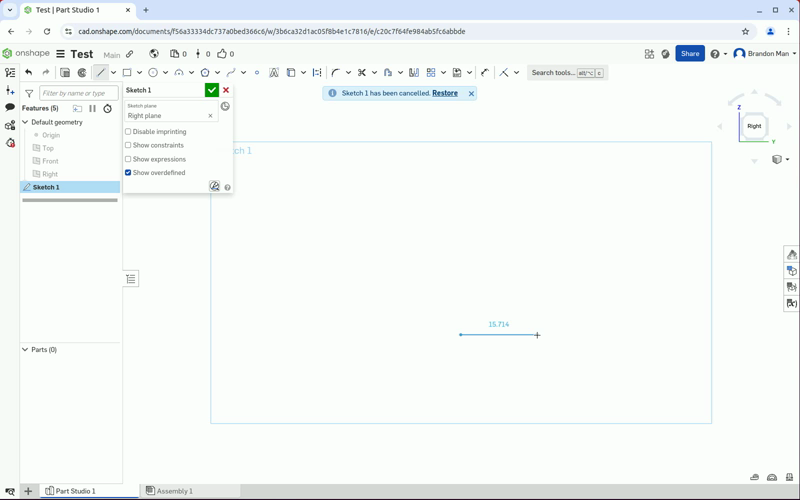
click(537, 334)
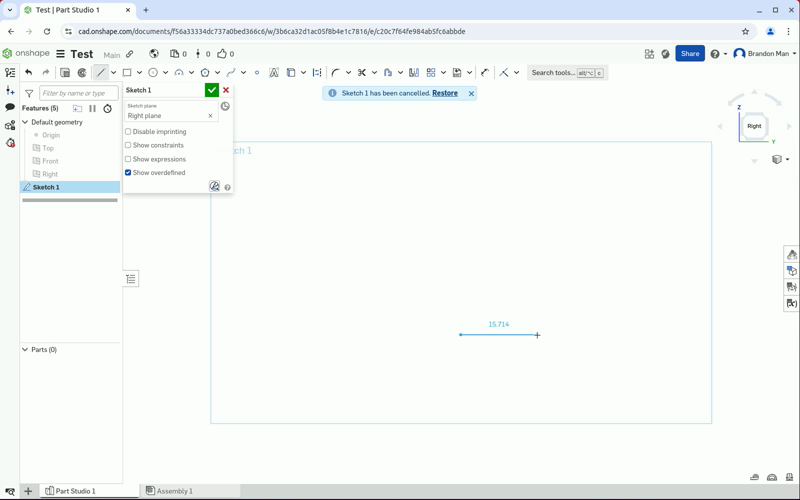
key_up(shift)
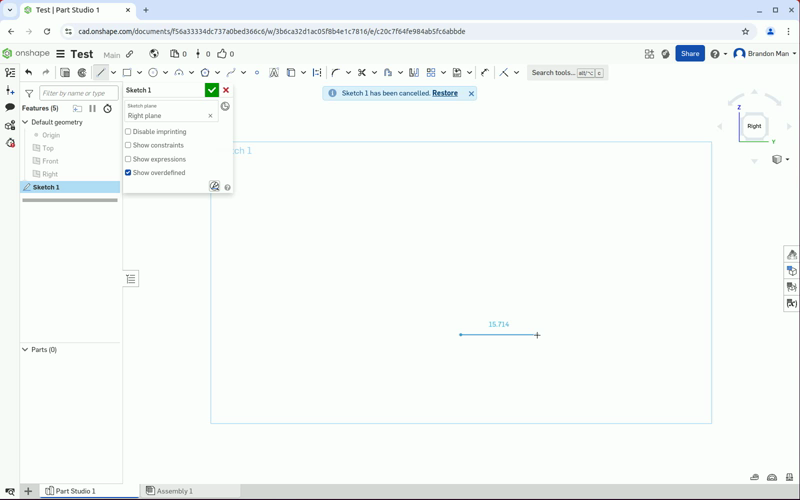
key(esc)
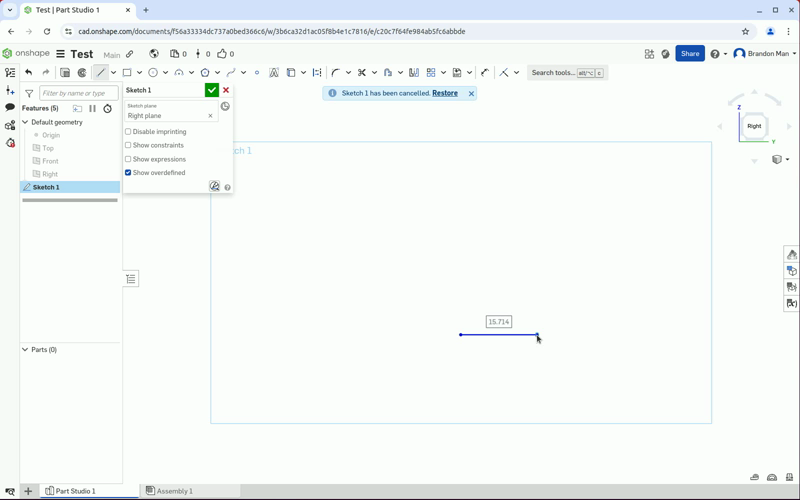
key(a)
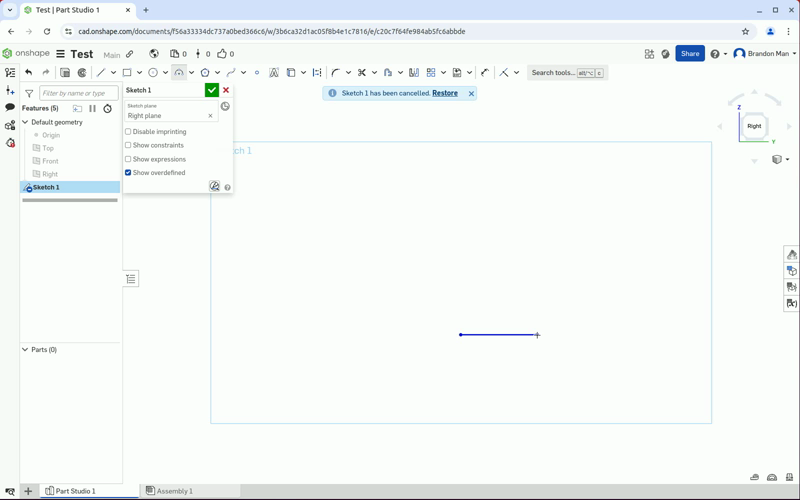
mouse_move(537, 334)
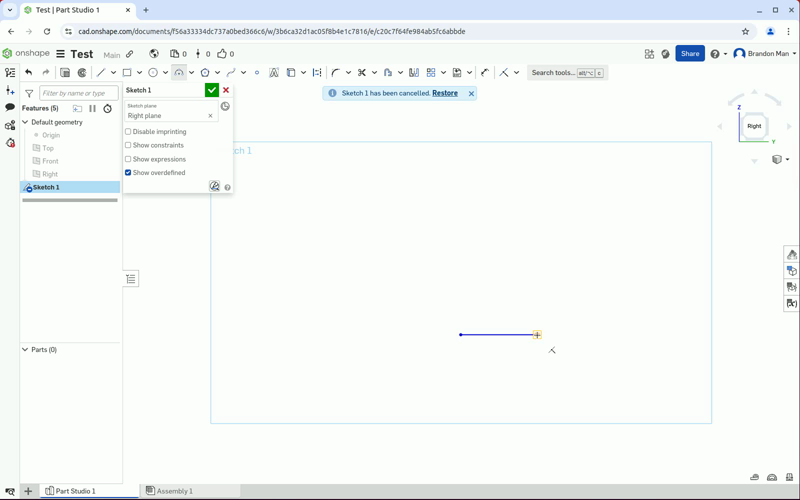
click(537, 334)
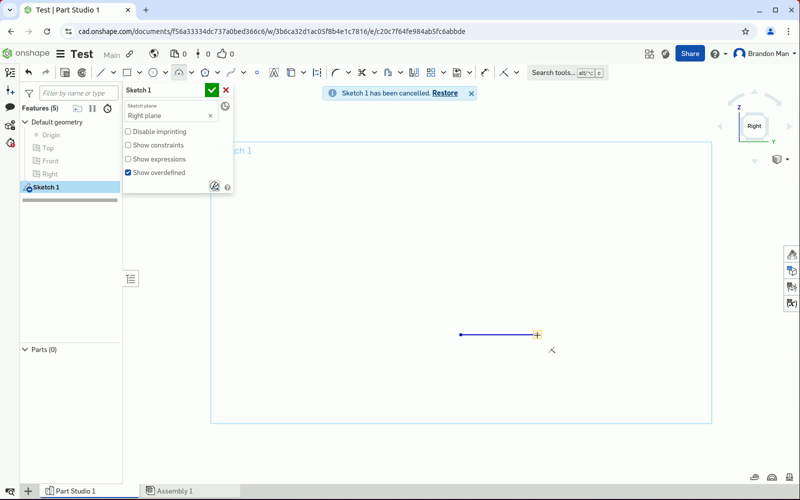
key_down(shift)
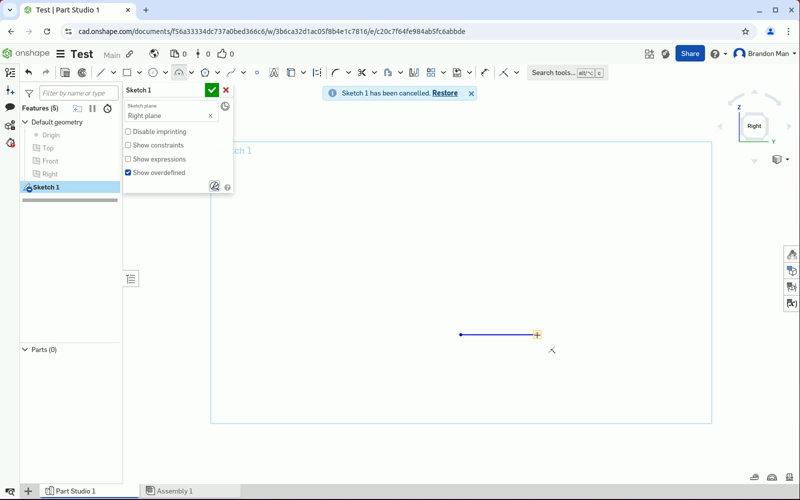
mouse_move(562, 308)
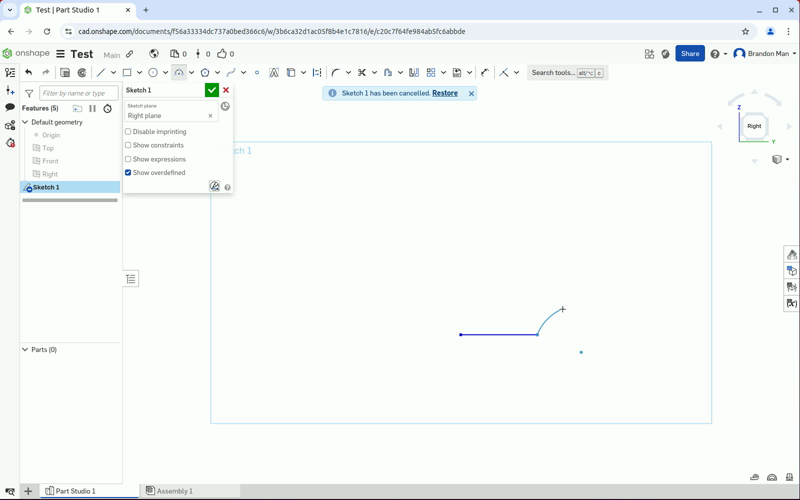
click(562, 308)
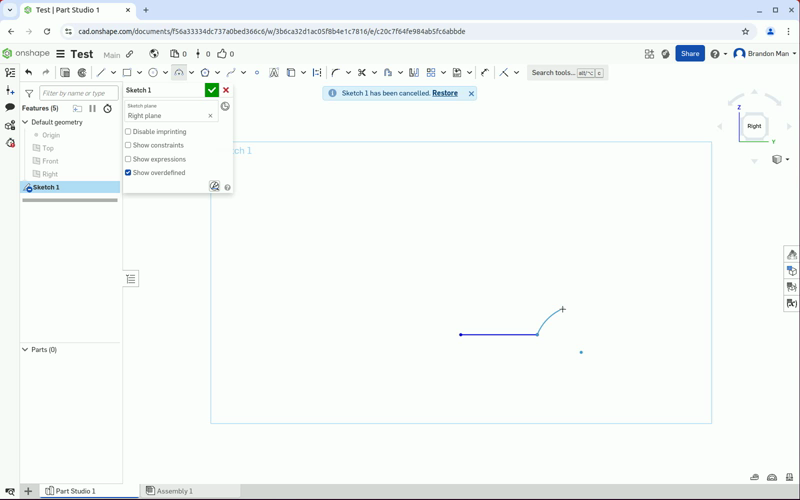
mouse_move(555, 327)
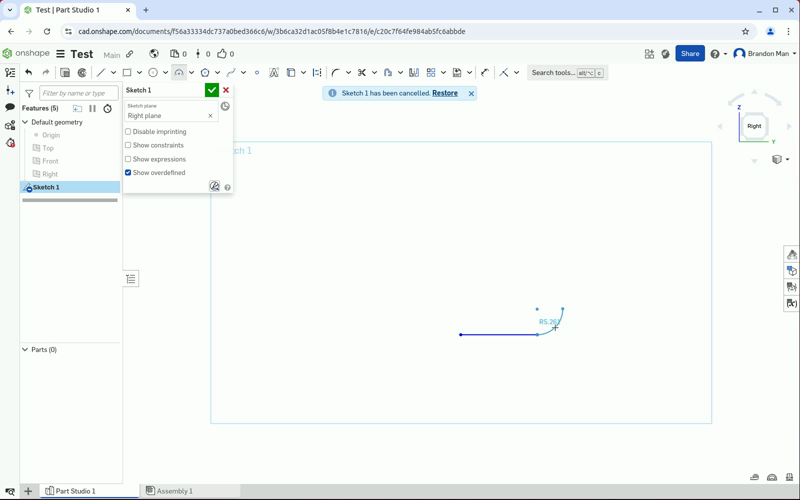
click(555, 327)
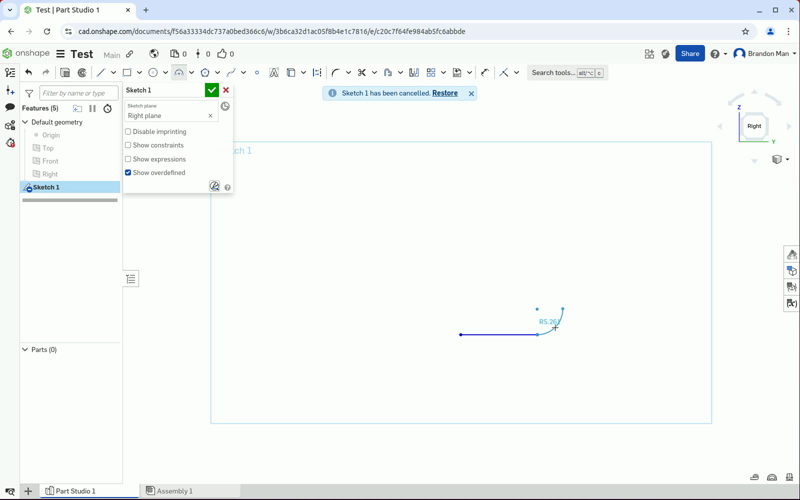
key_up(shift)
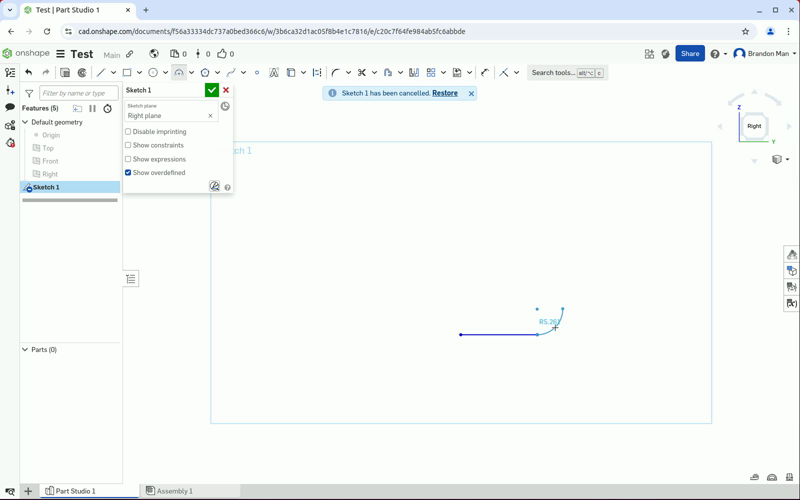
key(esc)
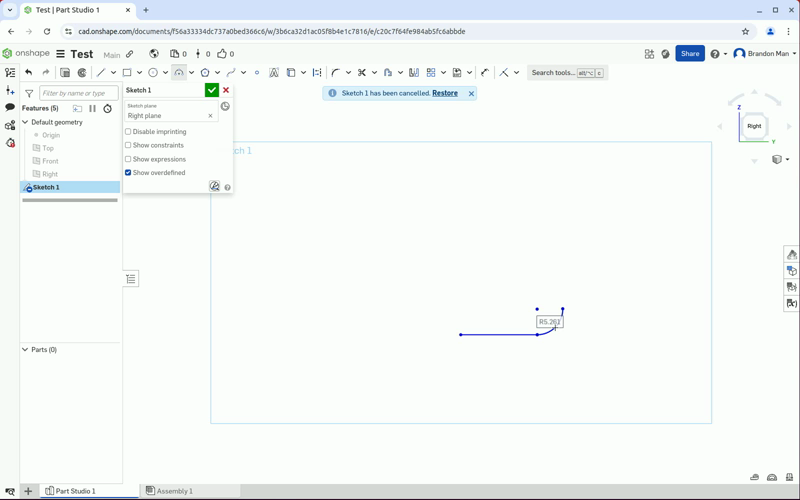
key(l)
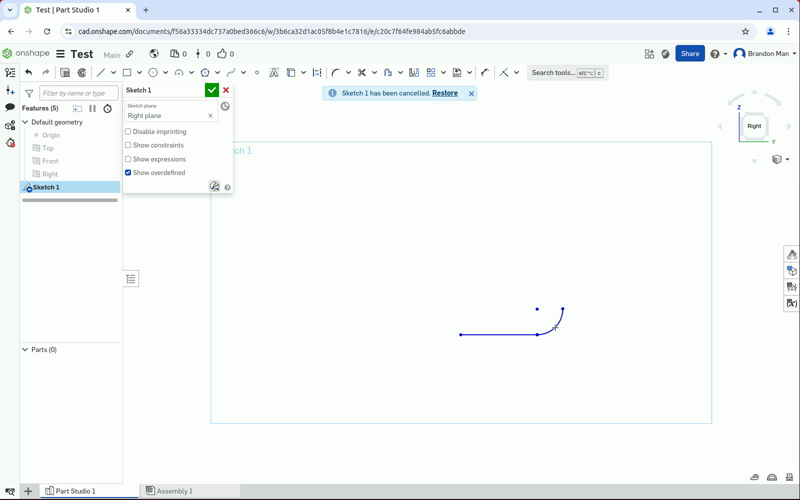
mouse_move(562, 308)
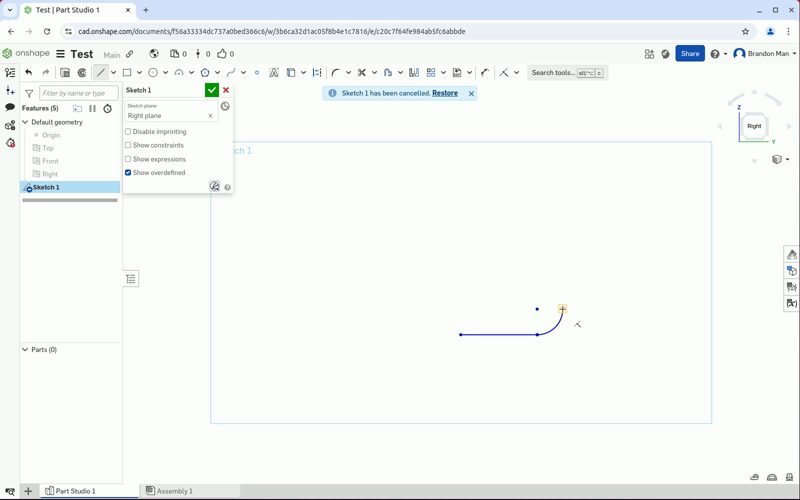
click(562, 308)
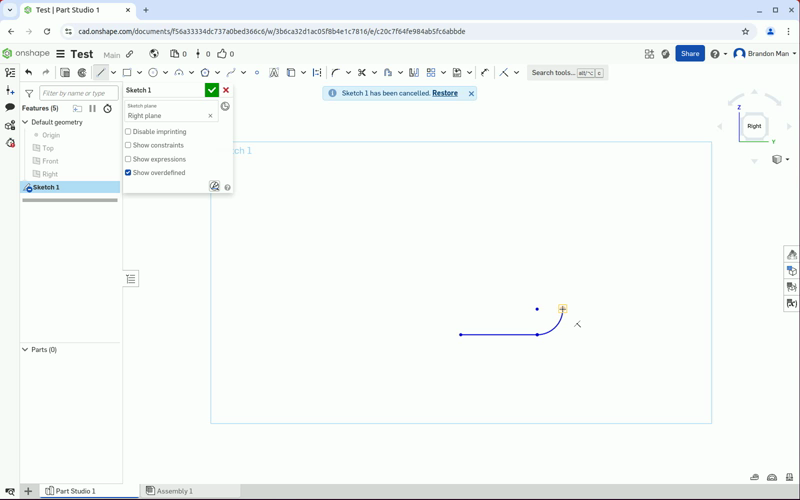
key_down(shift)
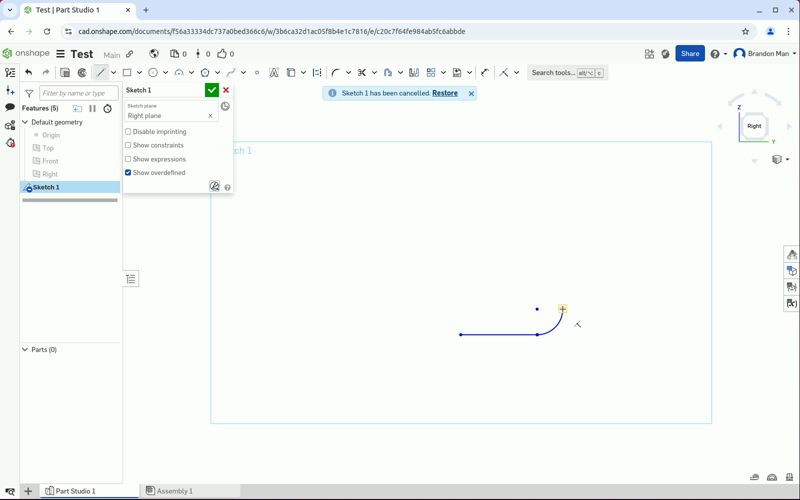
mouse_move(589, 308)
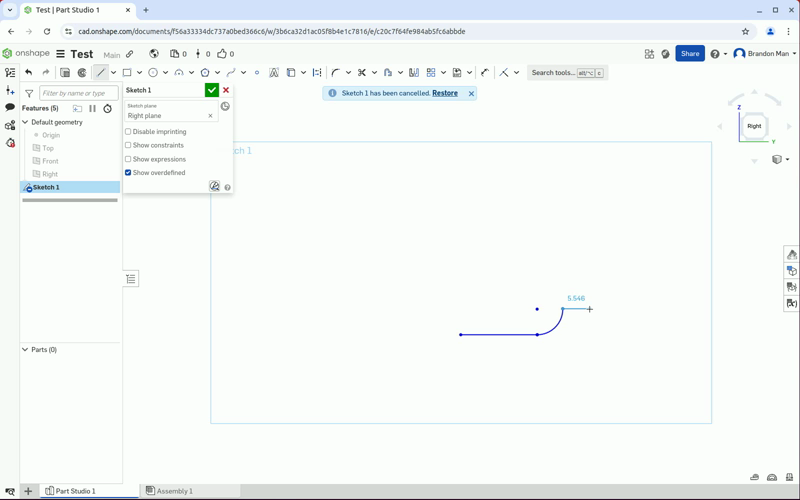
mouse_move(562, 282)
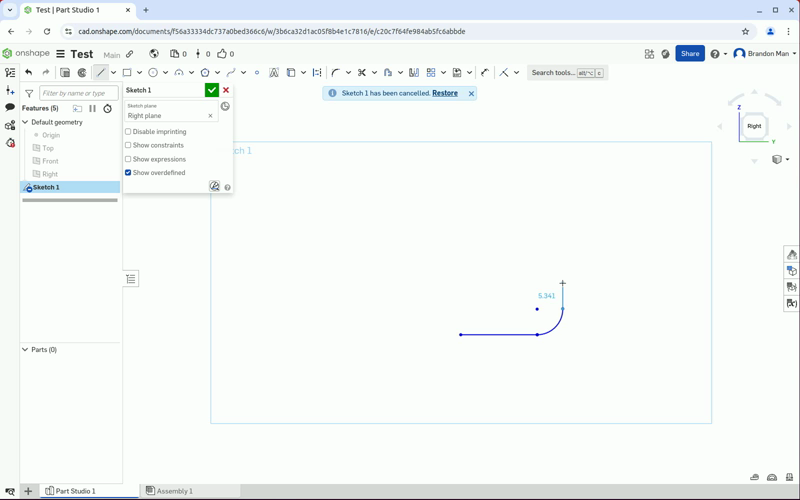
click(562, 282)
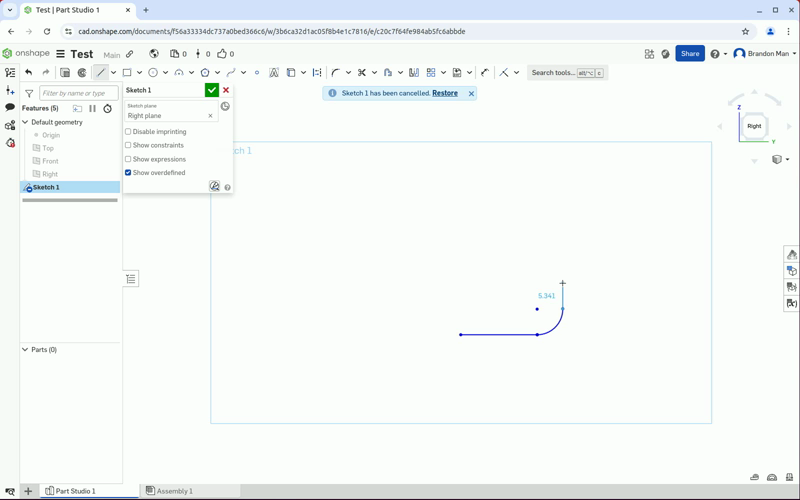
key_up(shift)
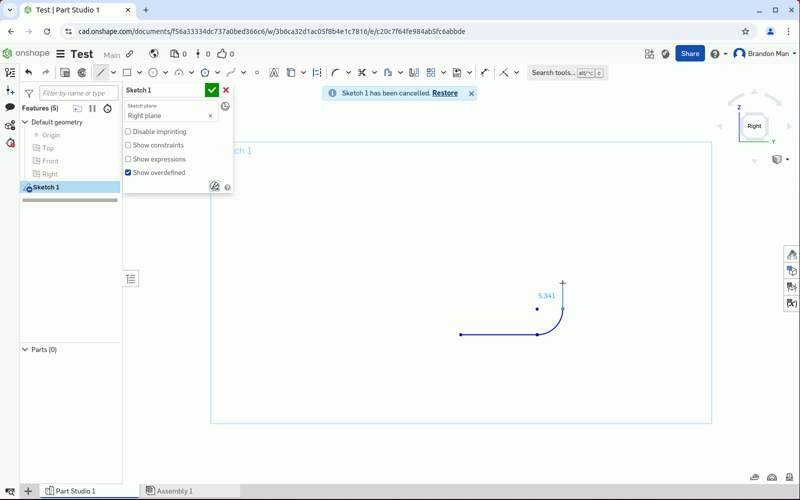
key_down(shift)
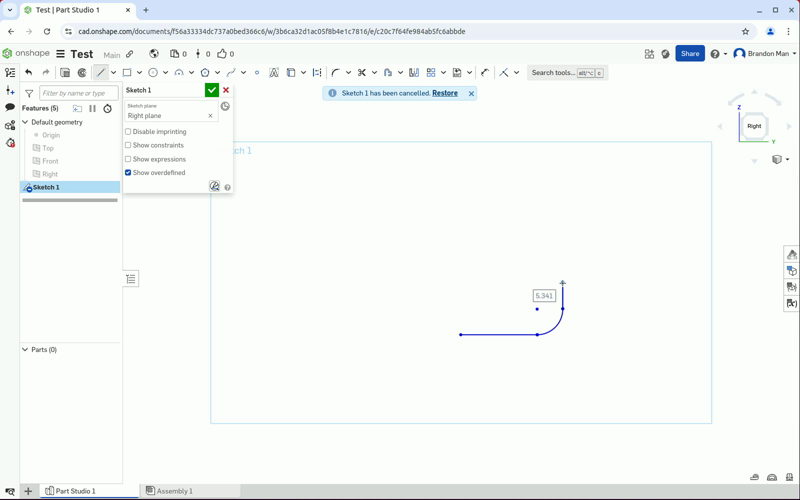
mouse_move(460, 282)
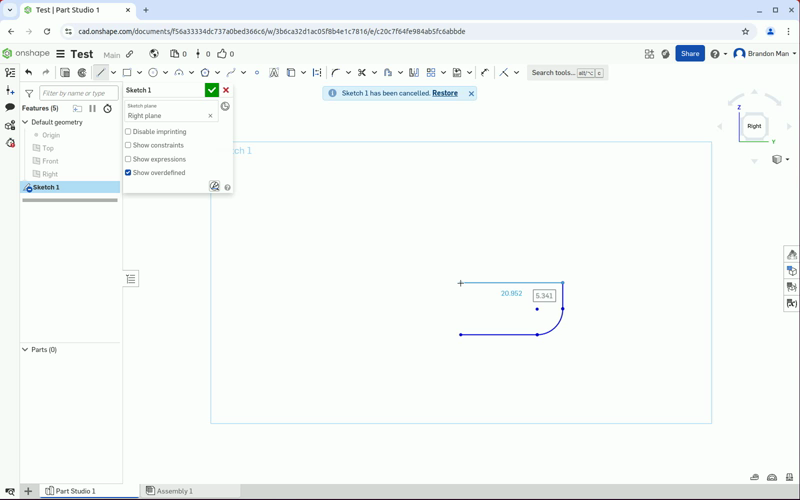
click(460, 282)
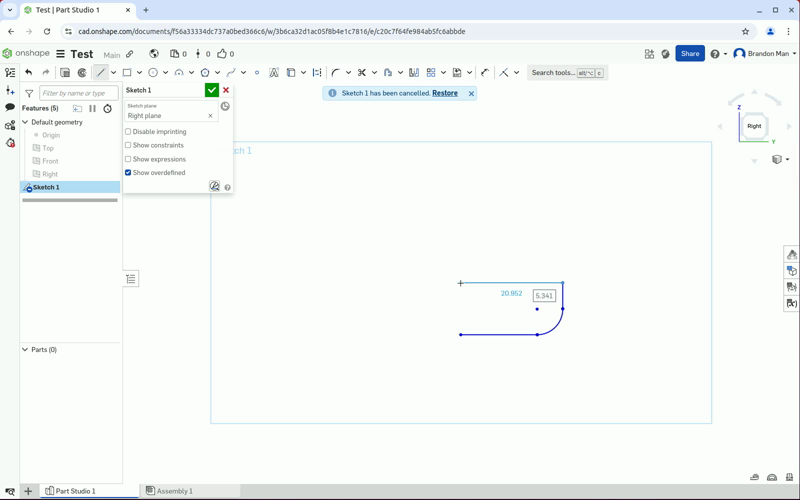
key_up(shift)
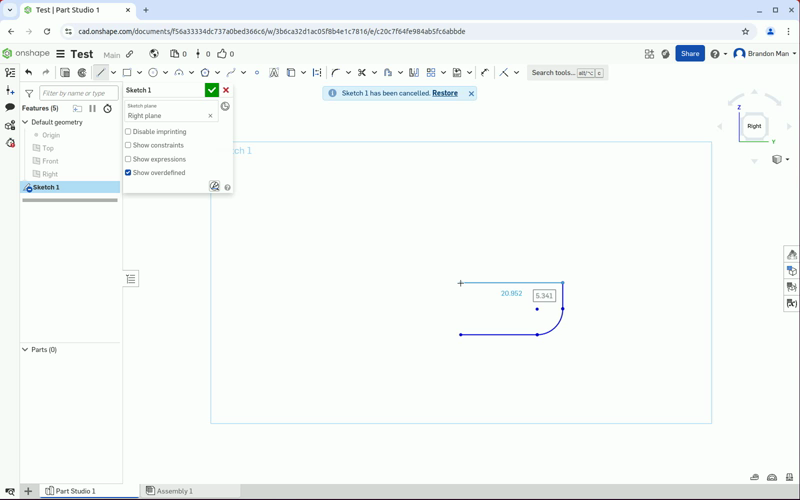
mouse_move(490, 282)
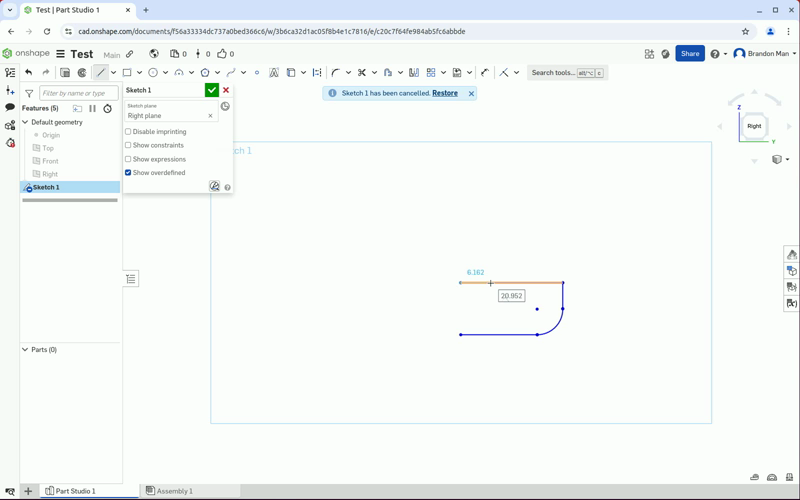
key_down(shift)
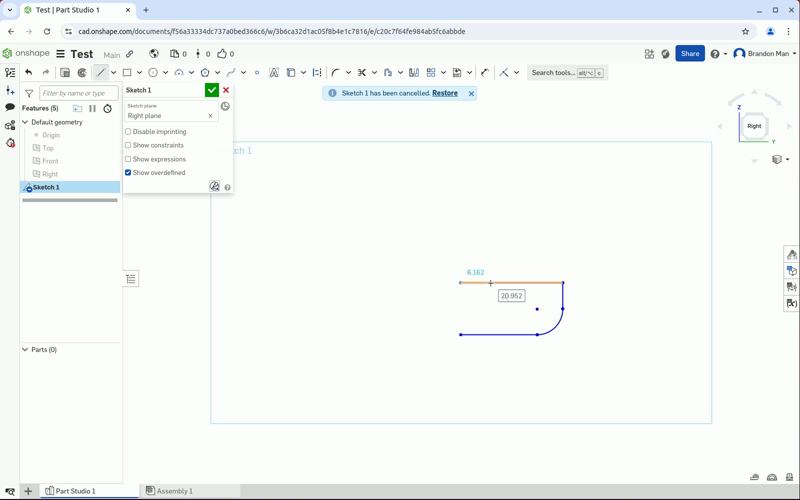
mouse_move(460, 334)
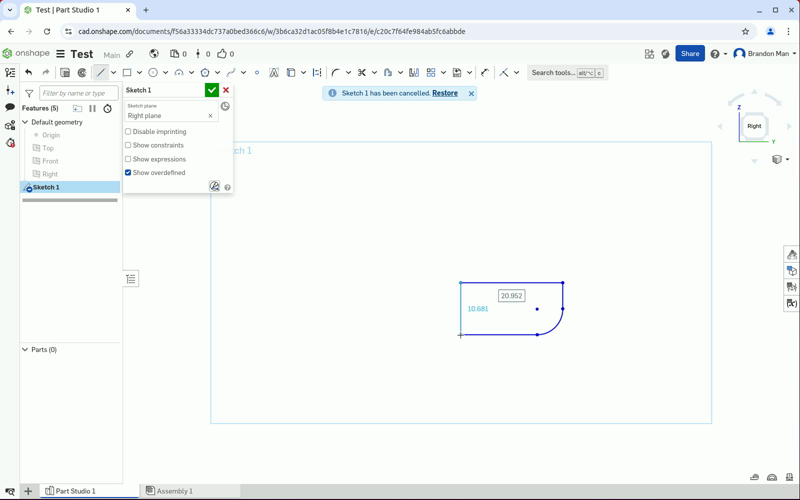
key_up(shift)
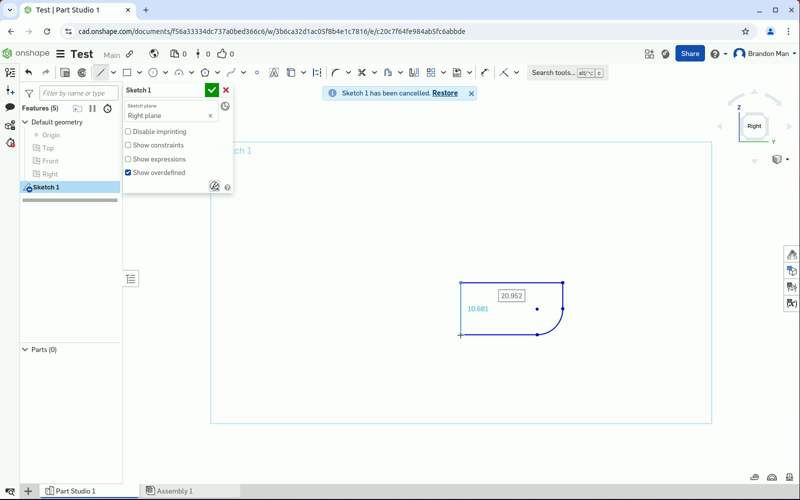
click(460, 334)
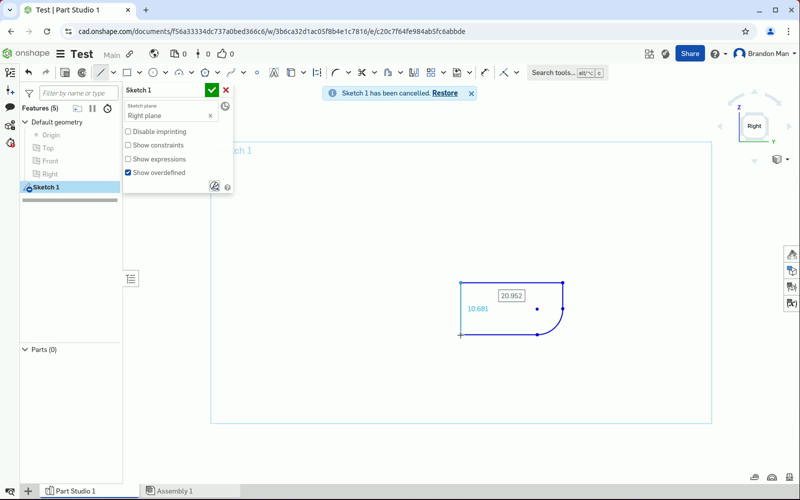
key(esc)
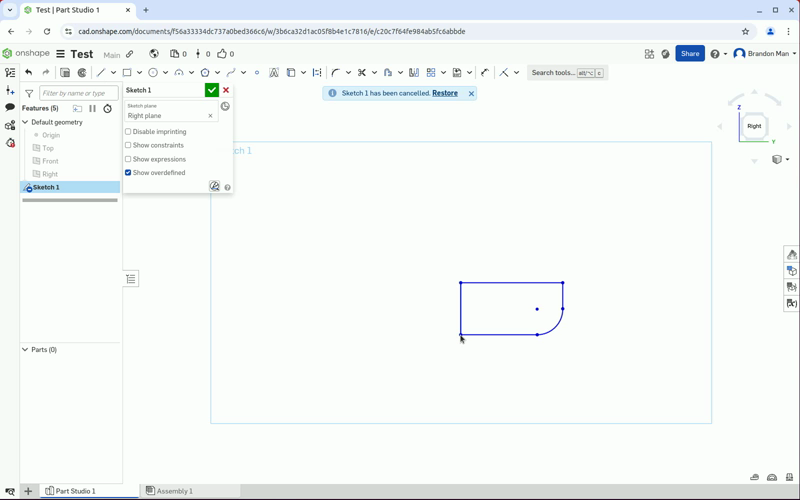
key(c)
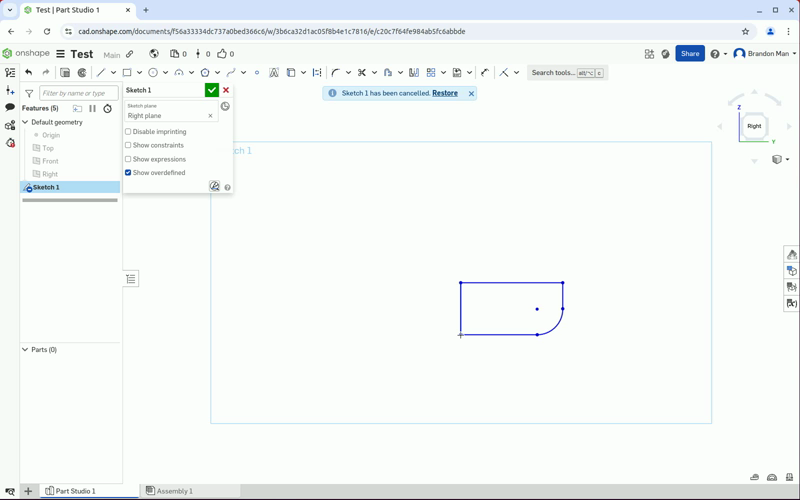
key_down(shift)
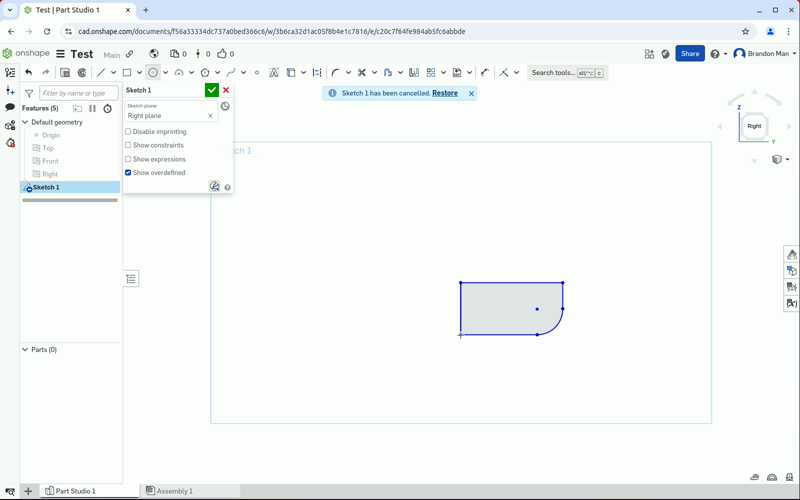
mouse_move(486, 308)
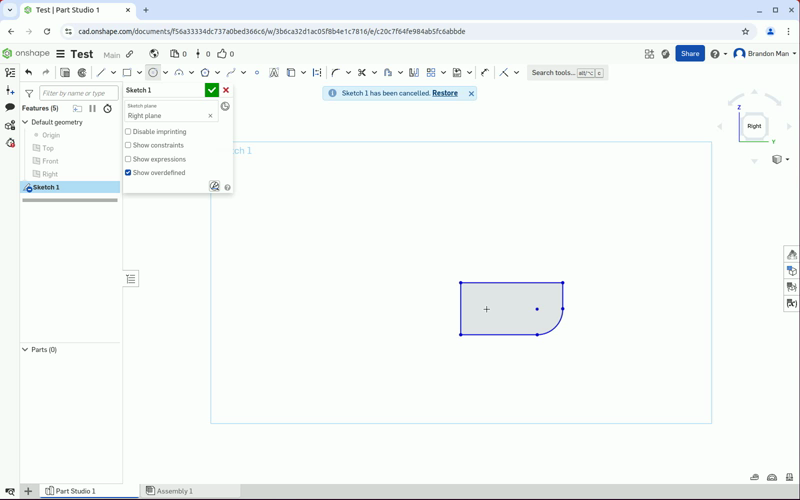
click(486, 308)
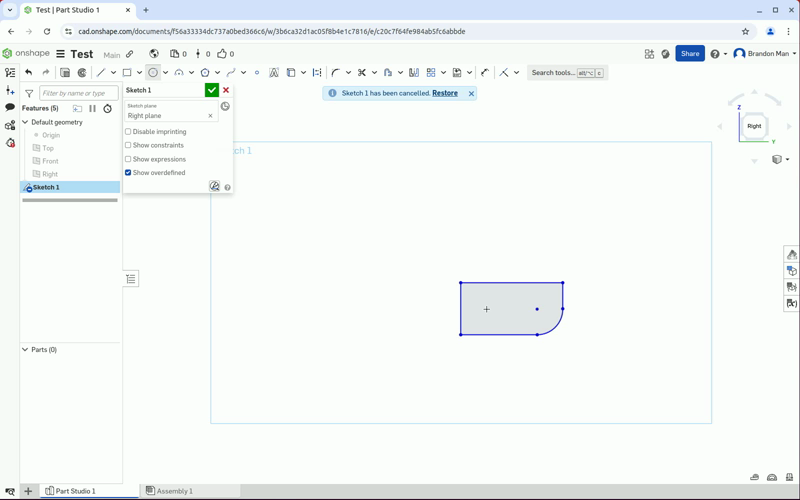
key_up(shift)
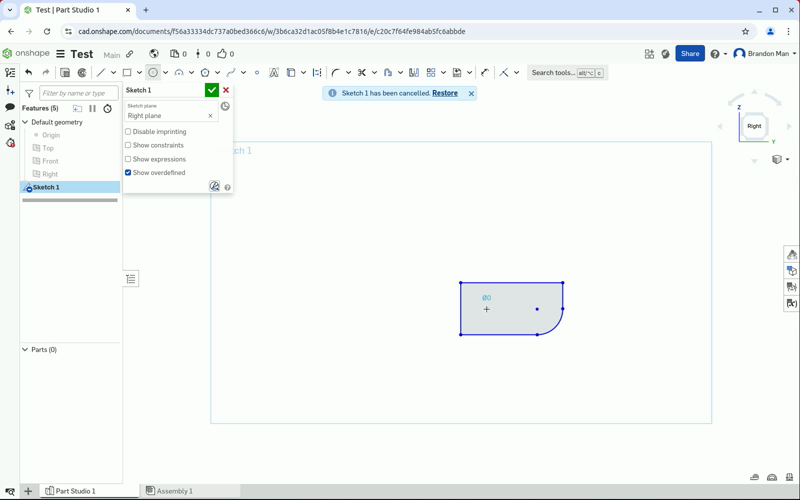
mouse_move(490, 308)
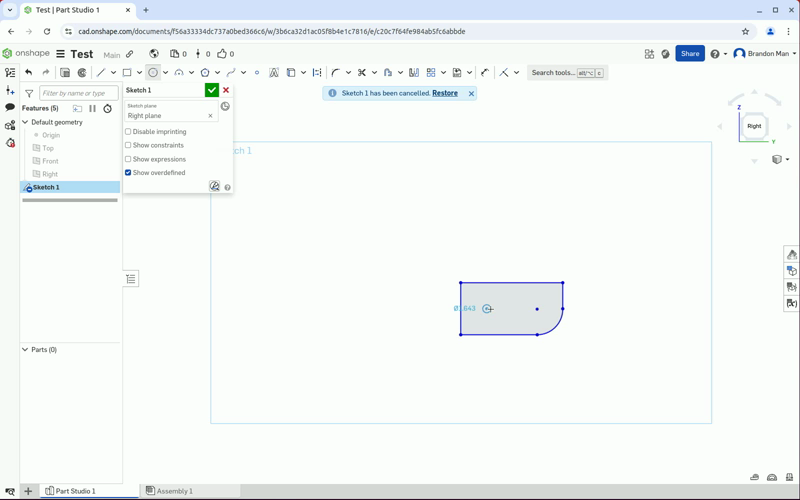
click(490, 308)
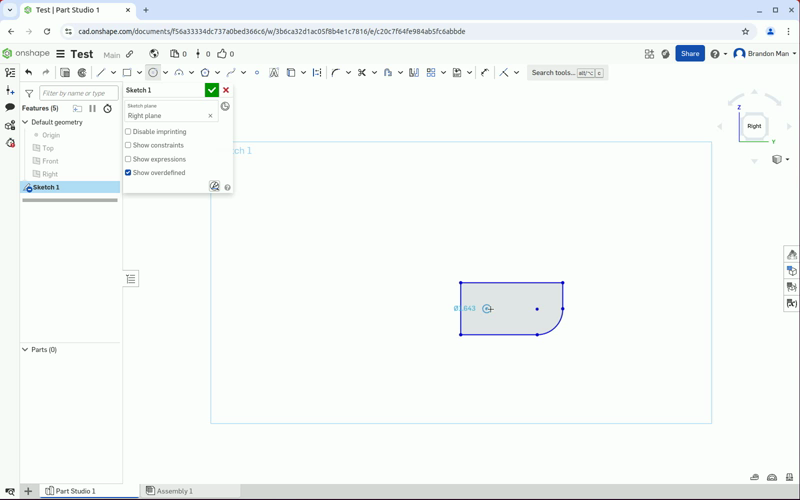
key(esc)
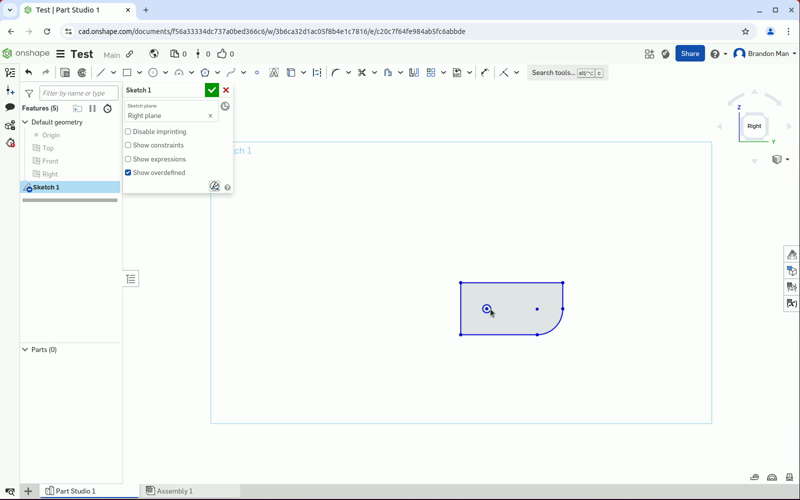
key(c)
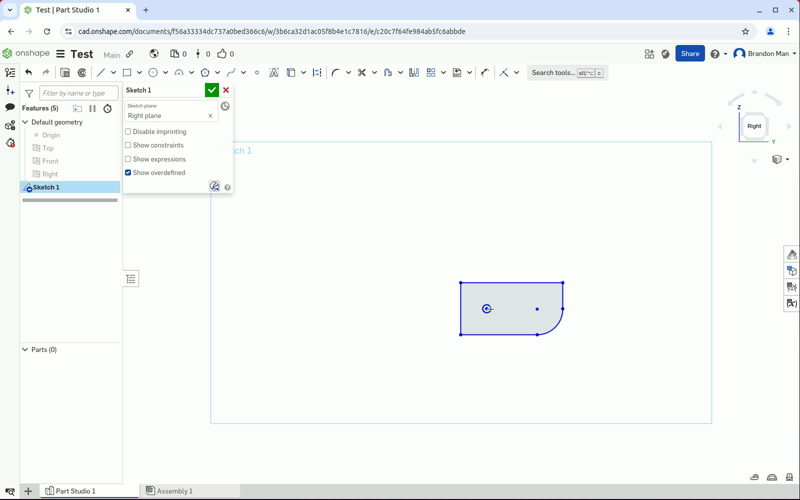
key_down(shift)
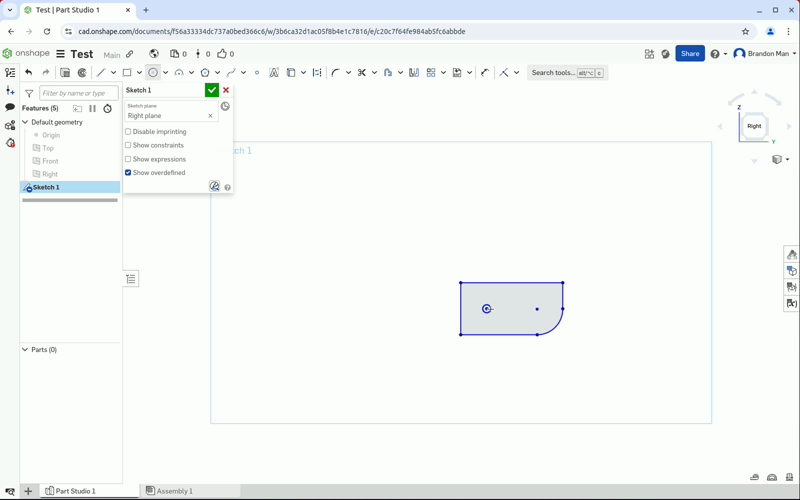
mouse_move(537, 308)
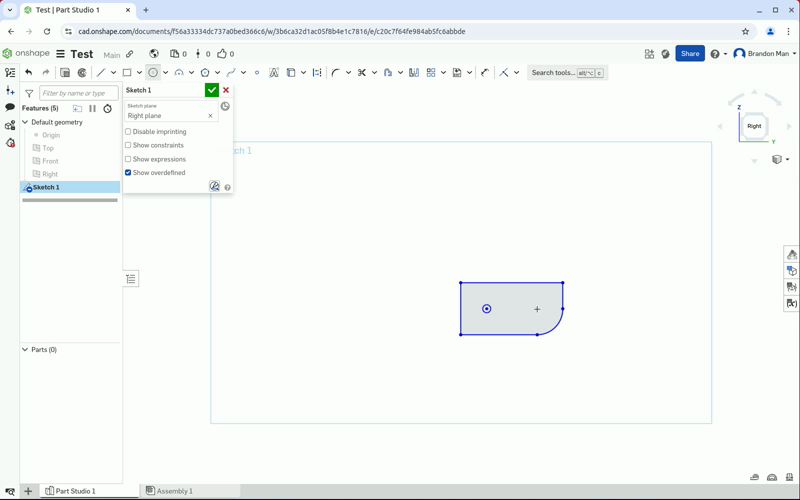
click(537, 308)
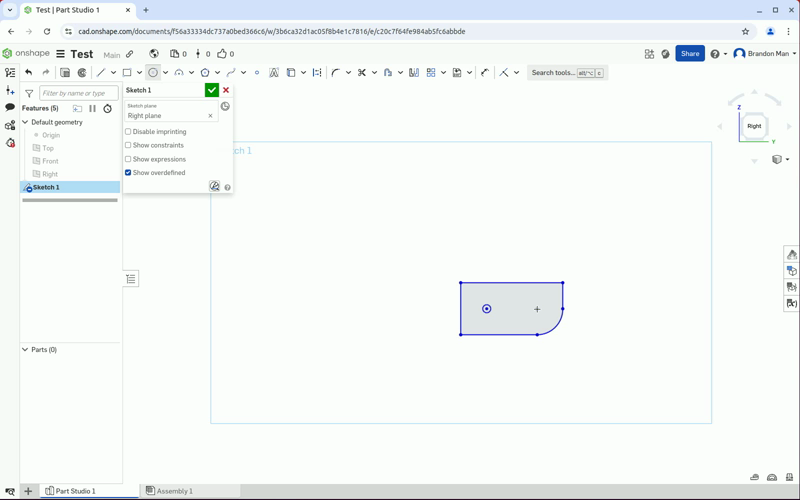
key_up(shift)
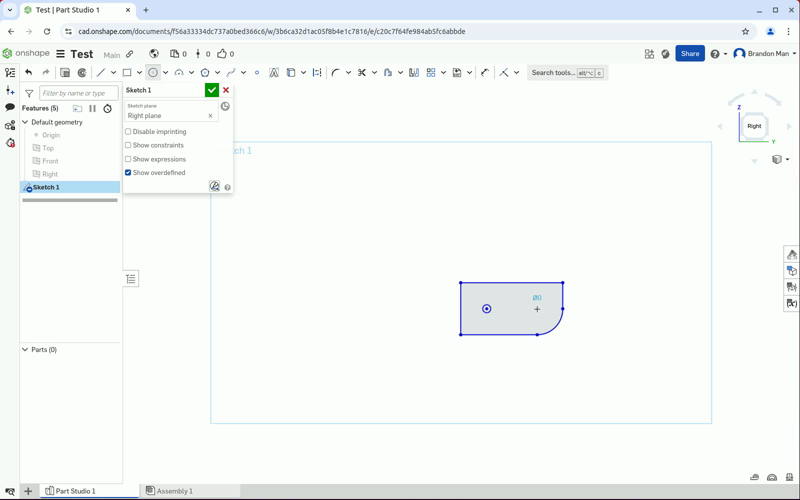
mouse_move(541, 308)
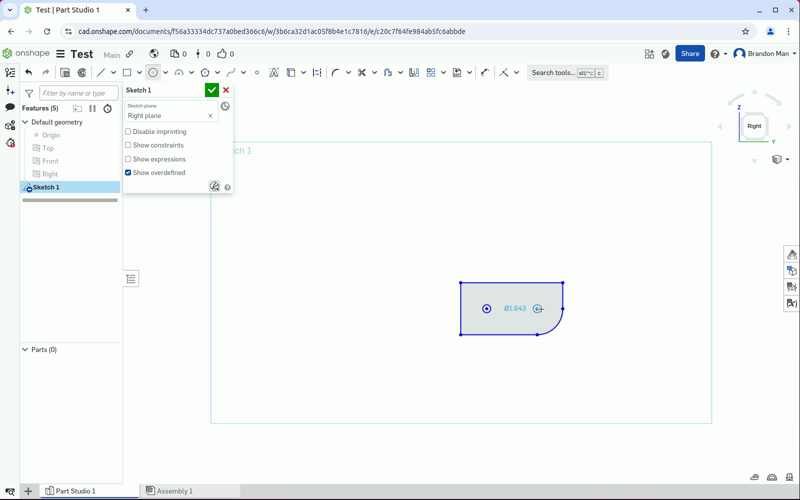
scroll(6)
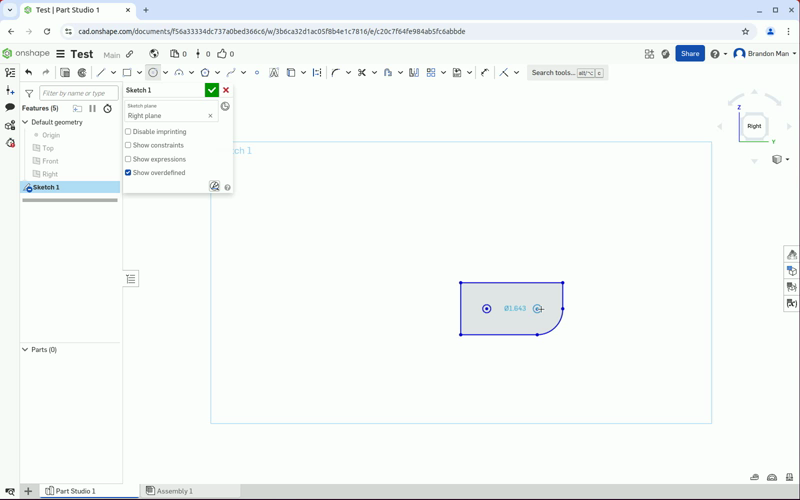
scroll(6)
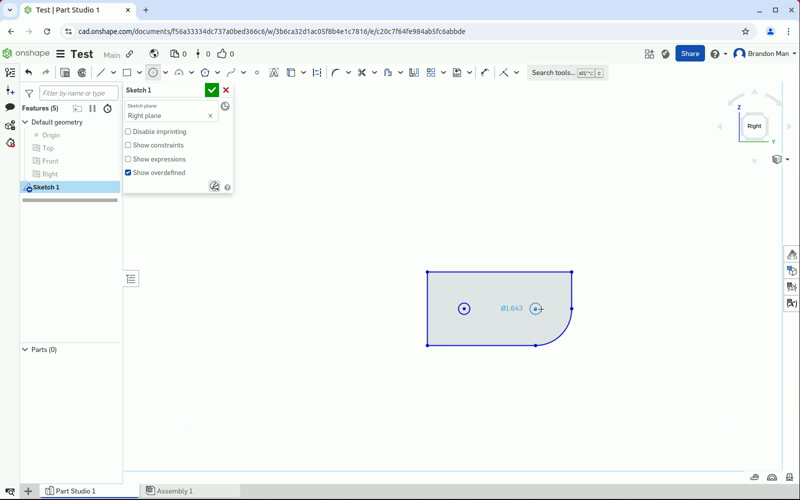
scroll(6)
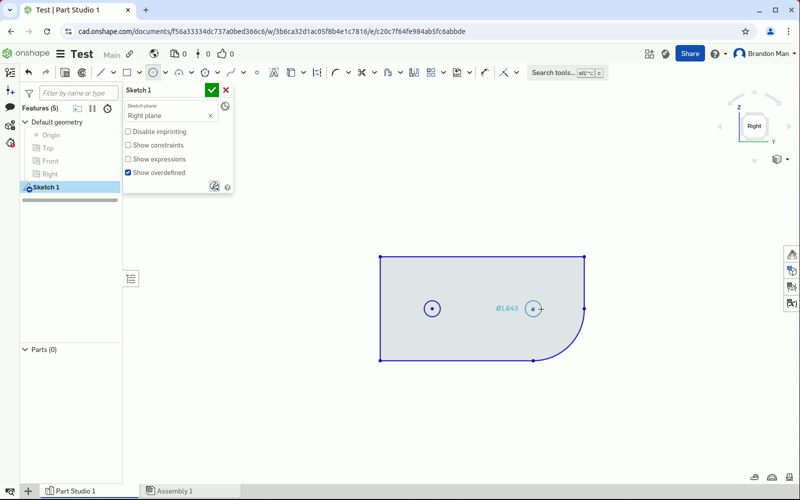
scroll(6)
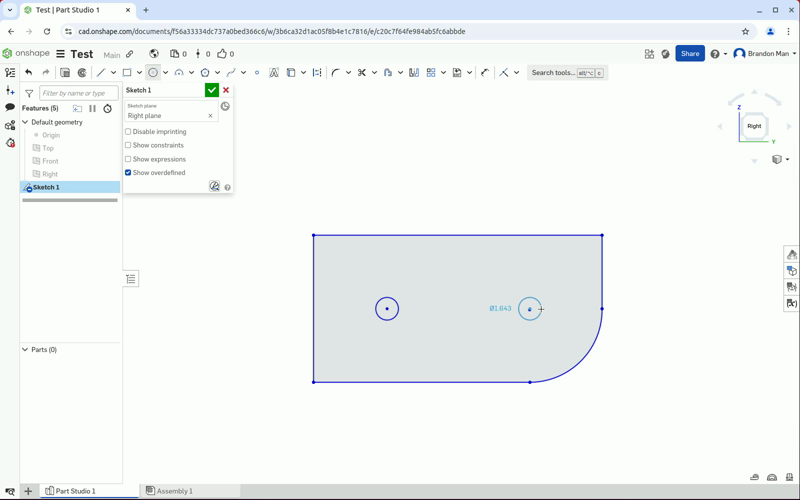
scroll(6)
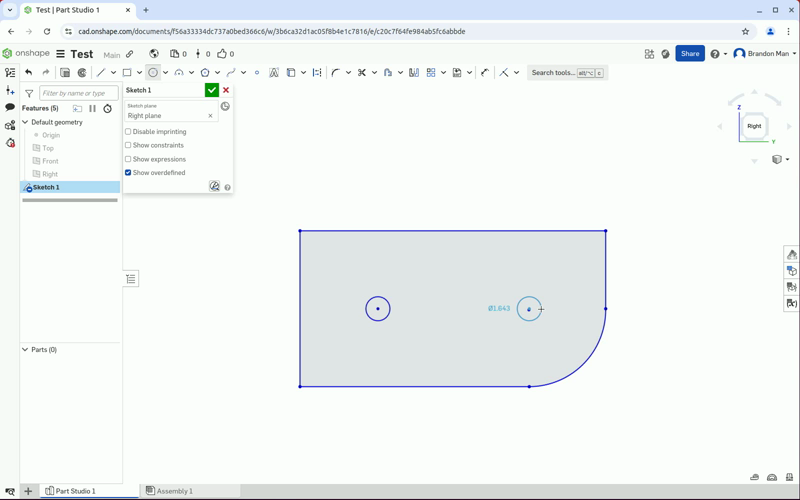
scroll(6)
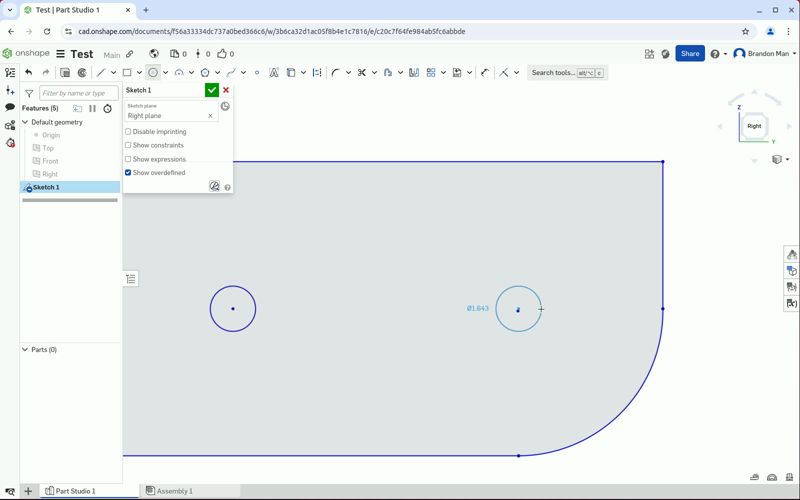
scroll(6)
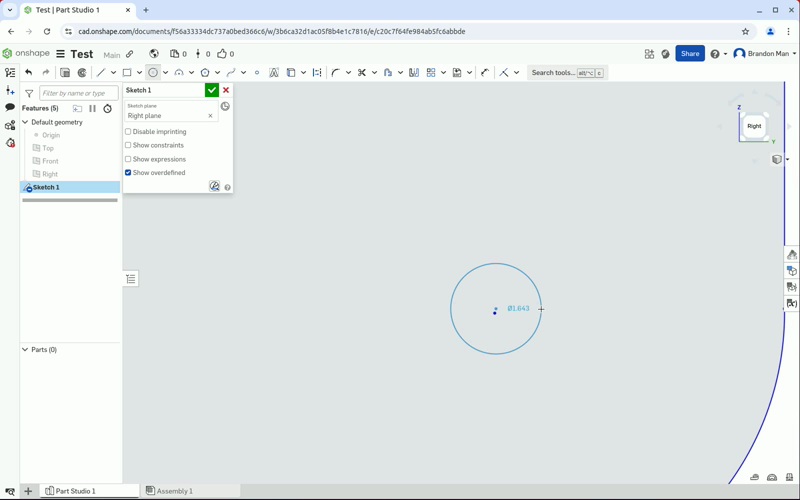
click(541, 308)
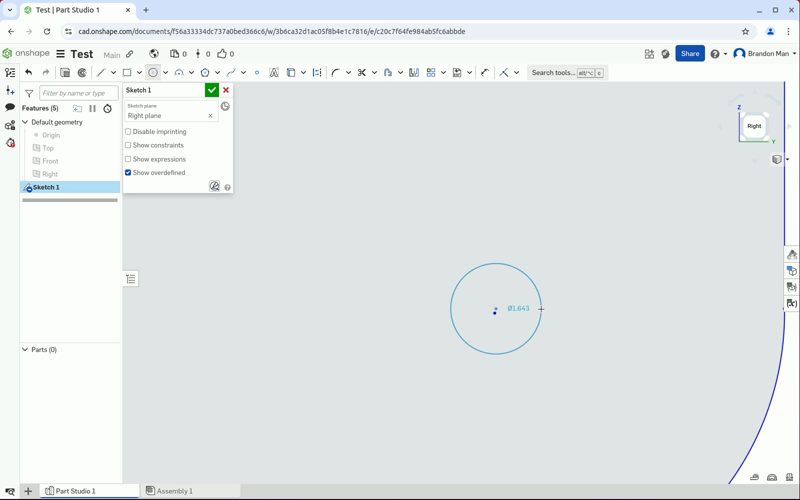
scroll(-6)
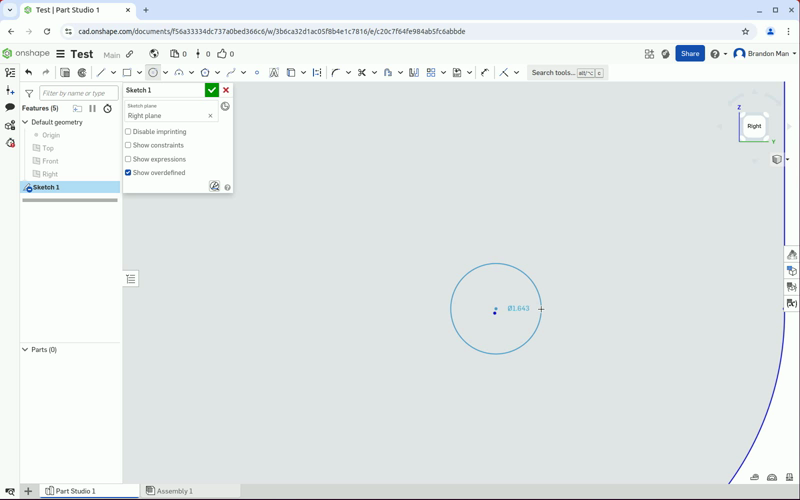
scroll(-6)
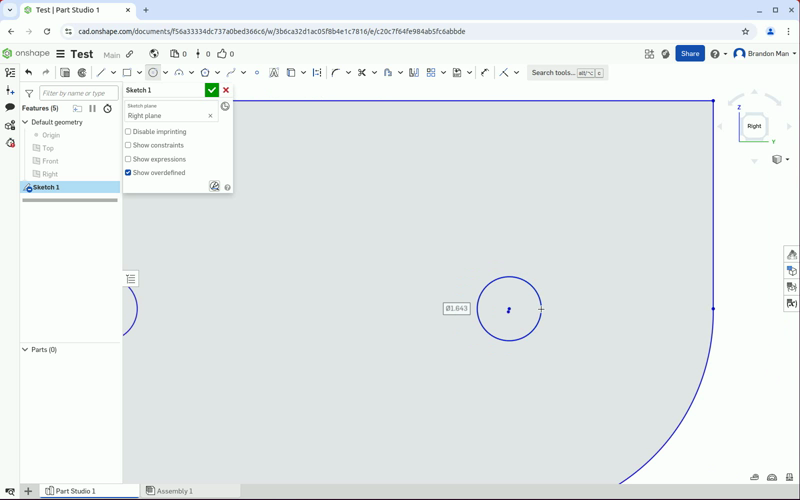
scroll(-6)
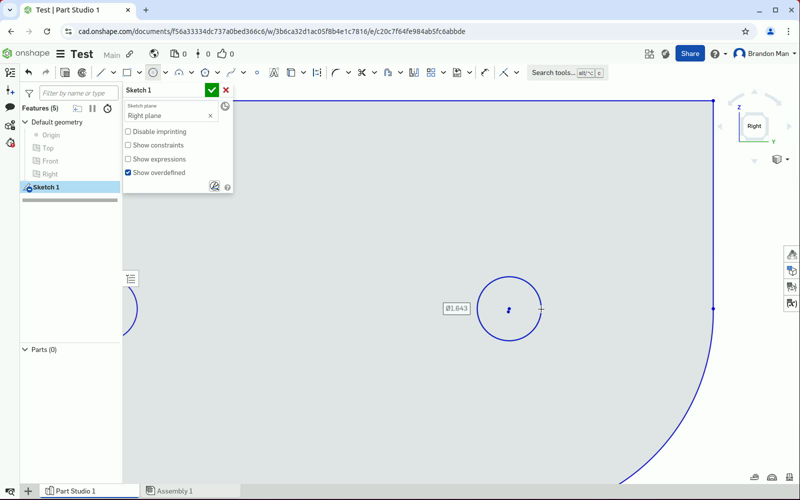
scroll(-6)
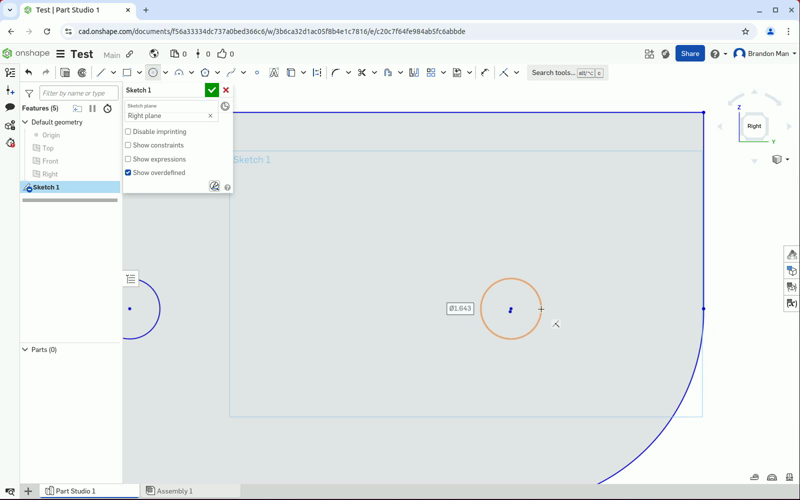
scroll(-6)
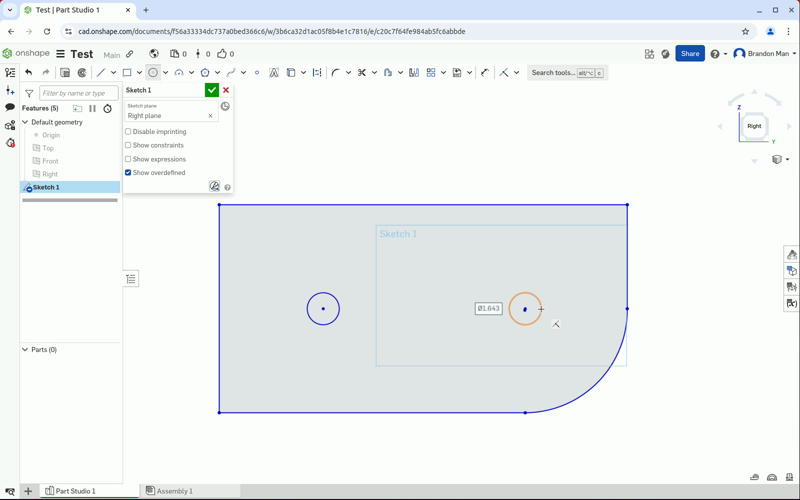
scroll(-6)
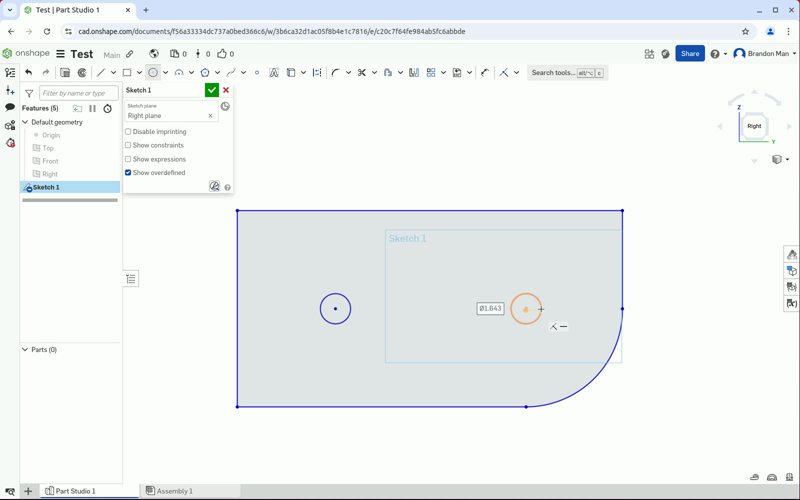
scroll(-6)
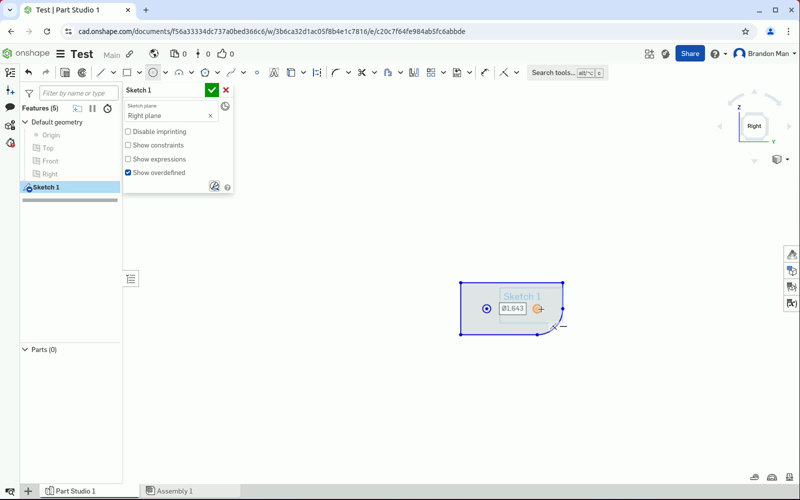
key(esc)
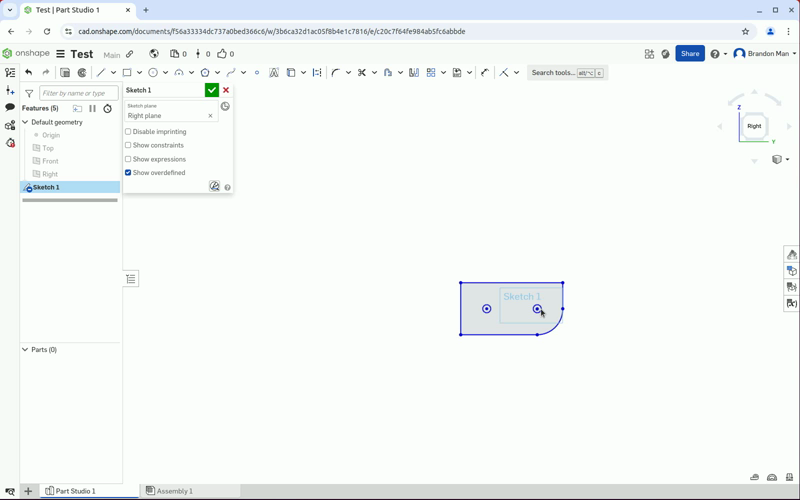
mouse_move(523, 309)
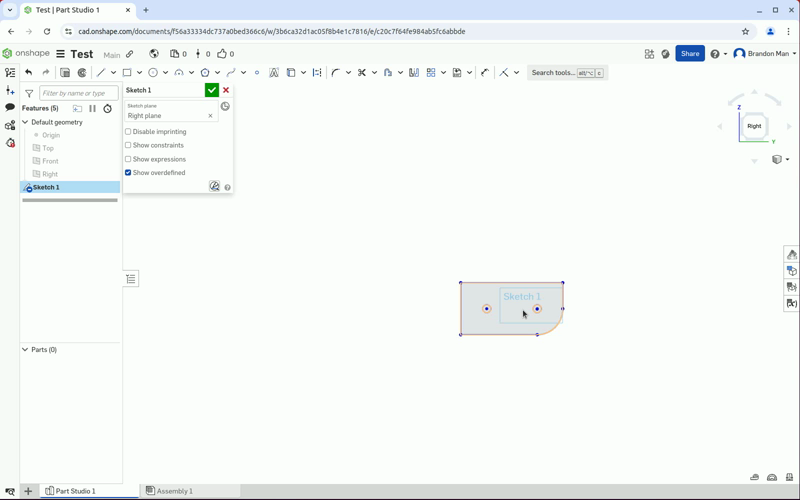
click(523, 309)
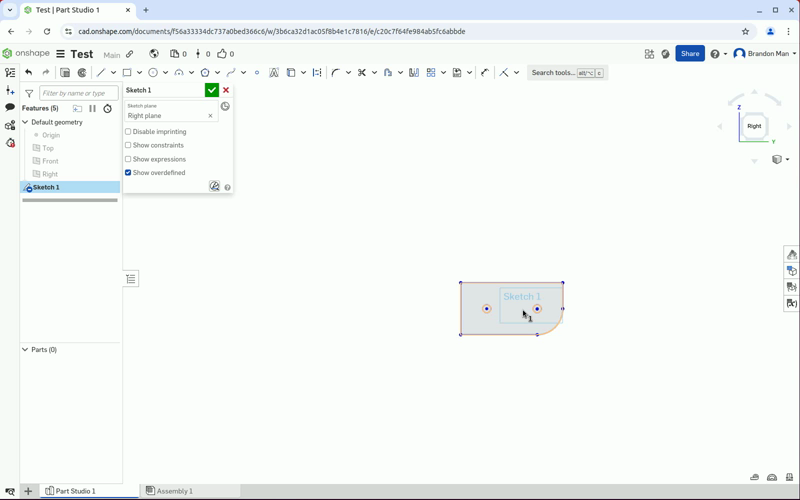
mouse_move(73, 352)
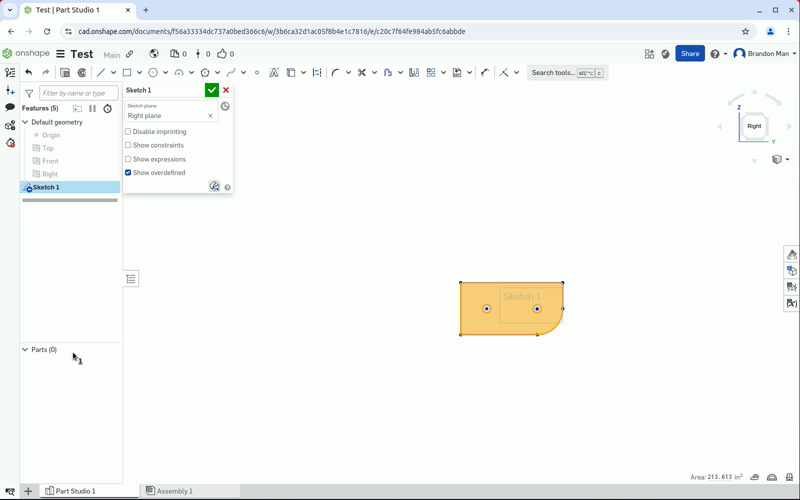
key(shift+y)
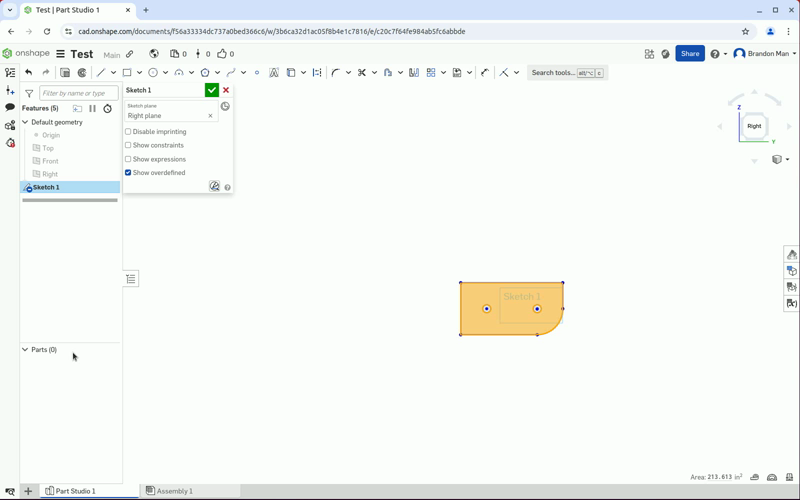
key(shift+e)
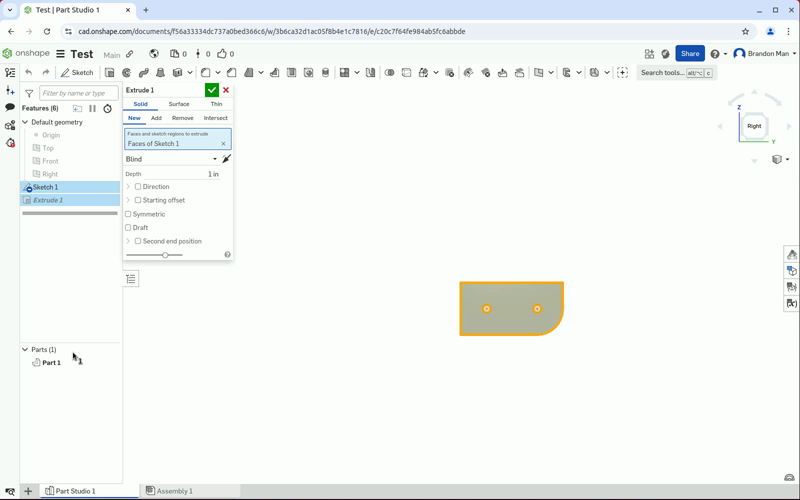
mouse_move(143, 106)
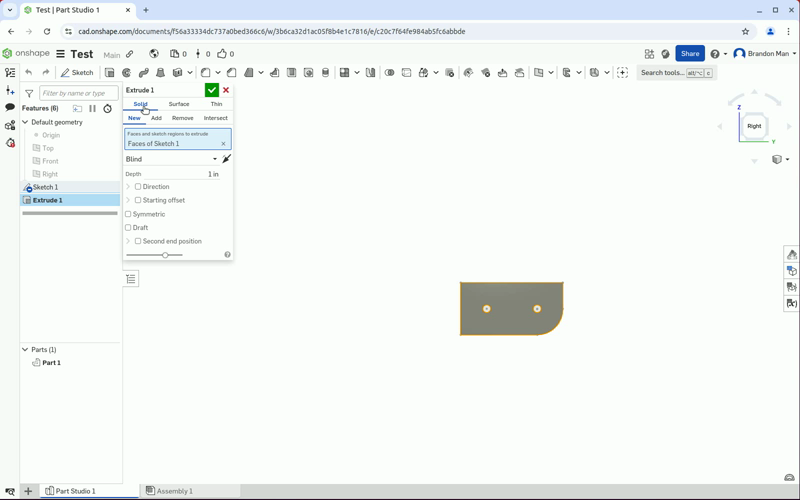
click(143, 106)
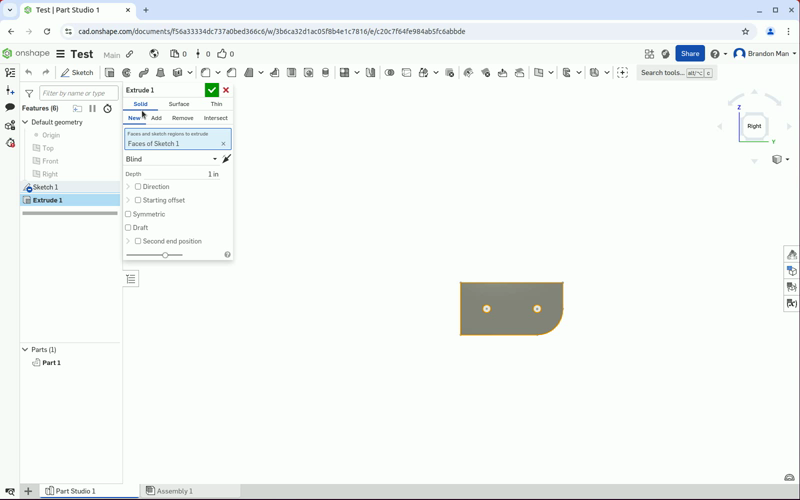
mouse_move(137, 120)
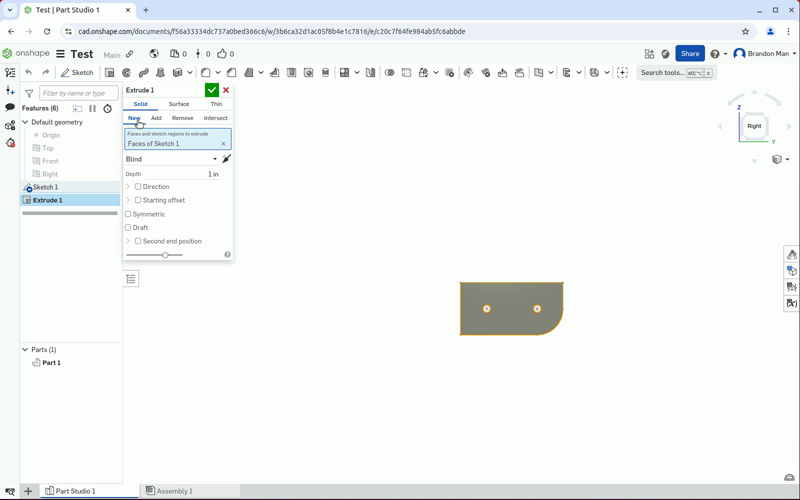
click(137, 120)
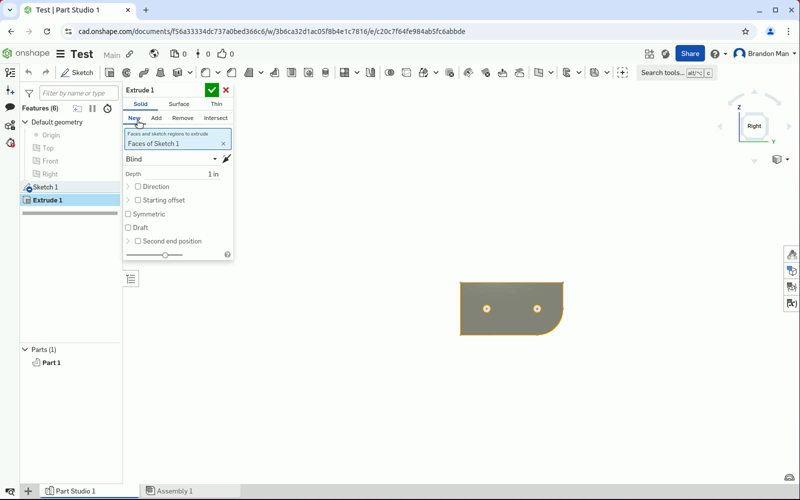
key(tab, 4)
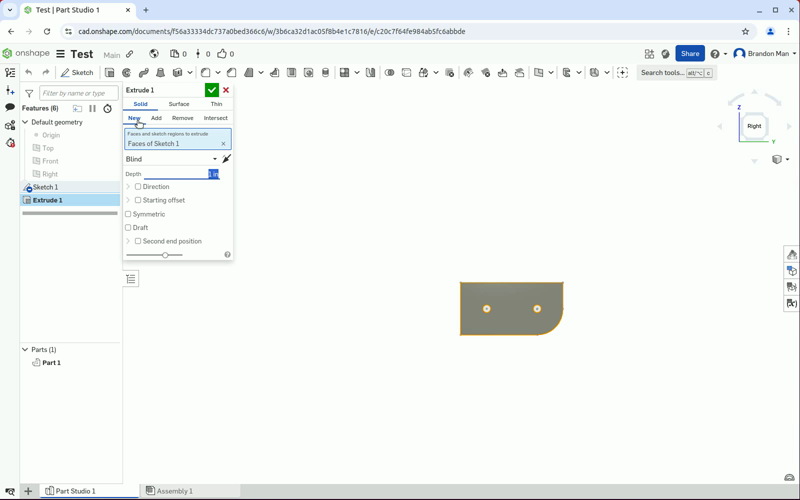
text(4.092)
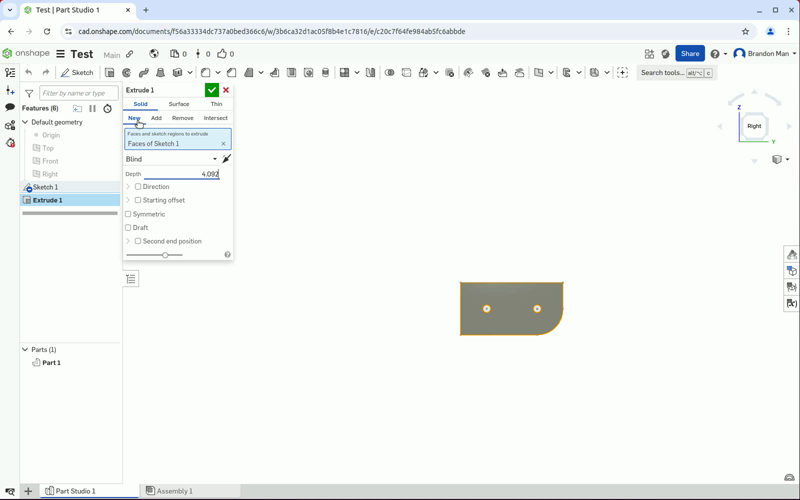
key(enter)
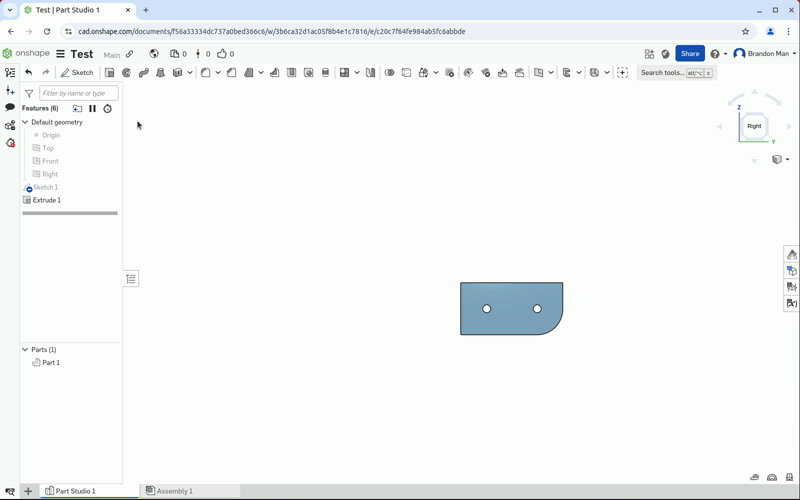
key(shift+h)
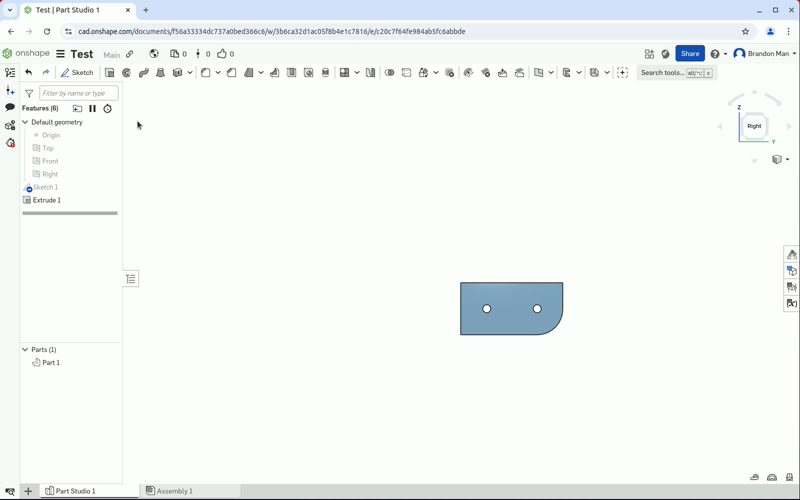
key(shift+h)
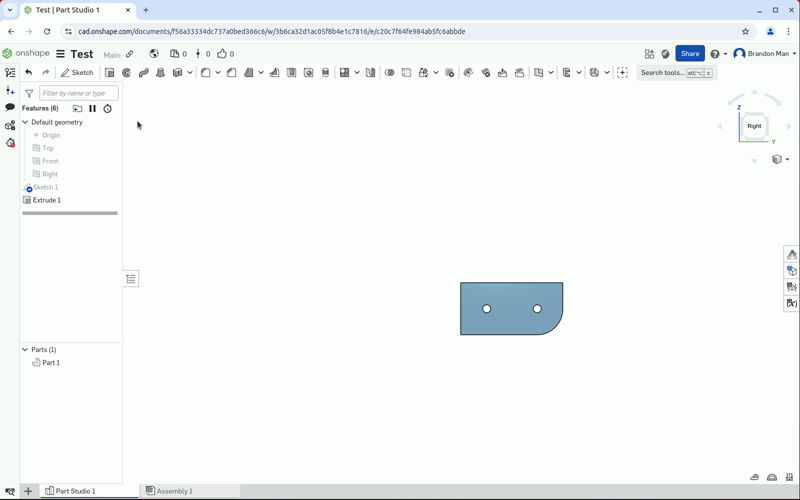
mouse_move(73, 189)
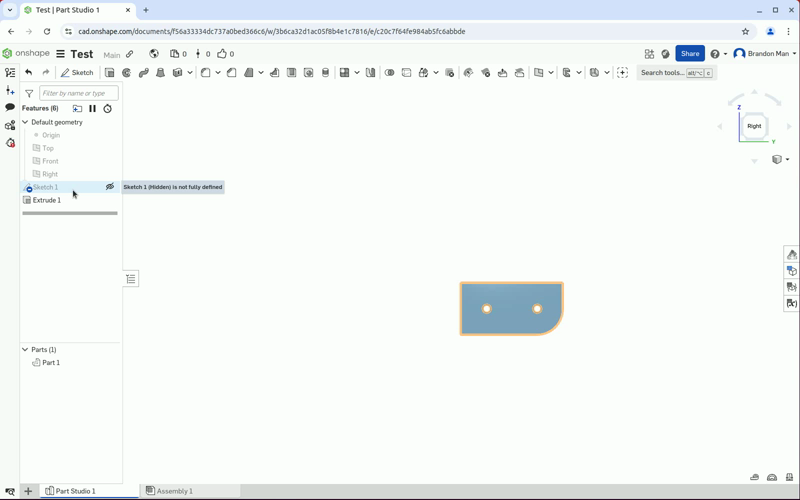
click(73, 189)
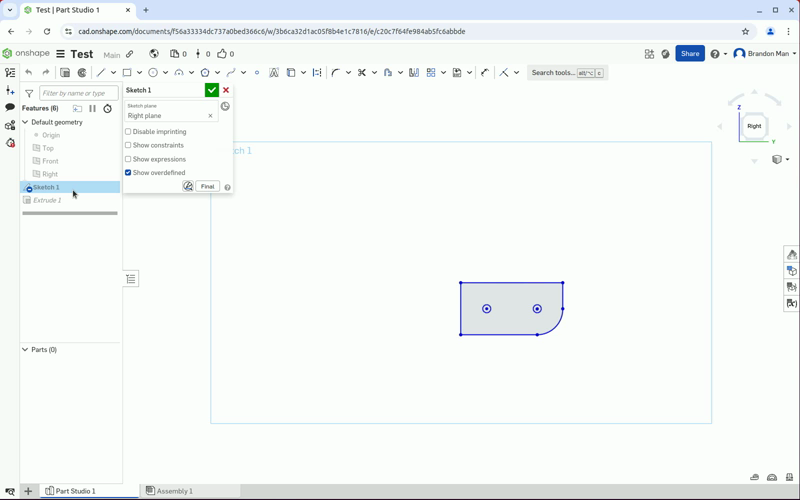
mouse_move(229, 92)
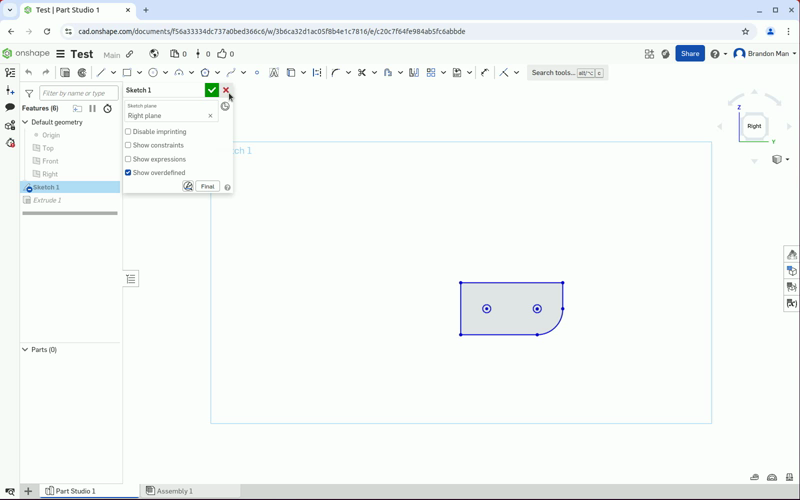
click(229, 92)
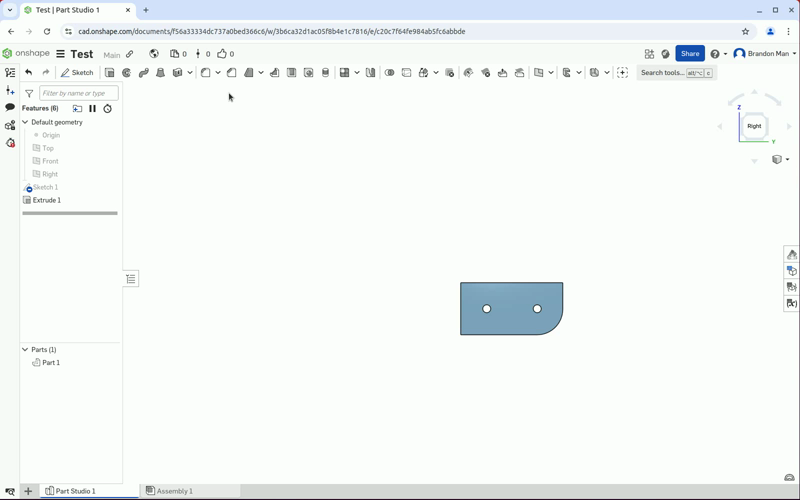
mouse_move(541, 75)
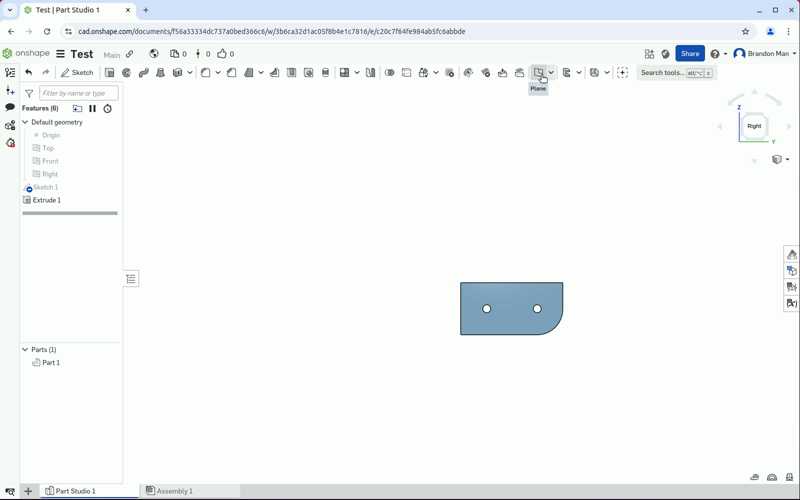
click(541, 75)
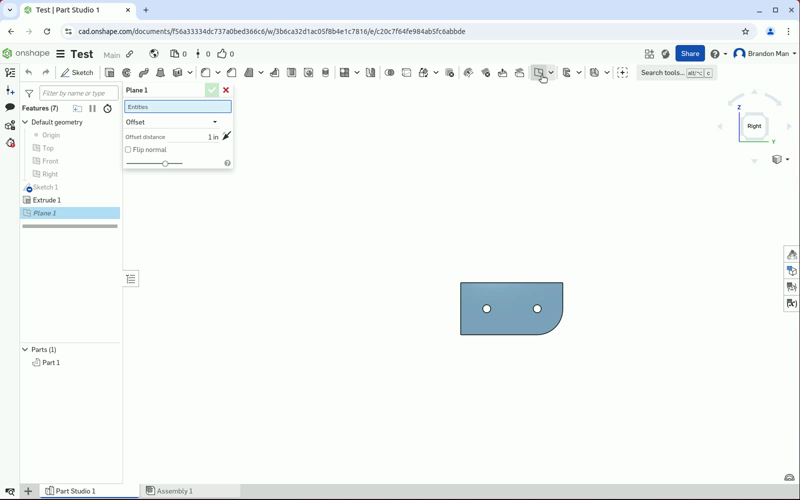
mouse_move(73, 176)
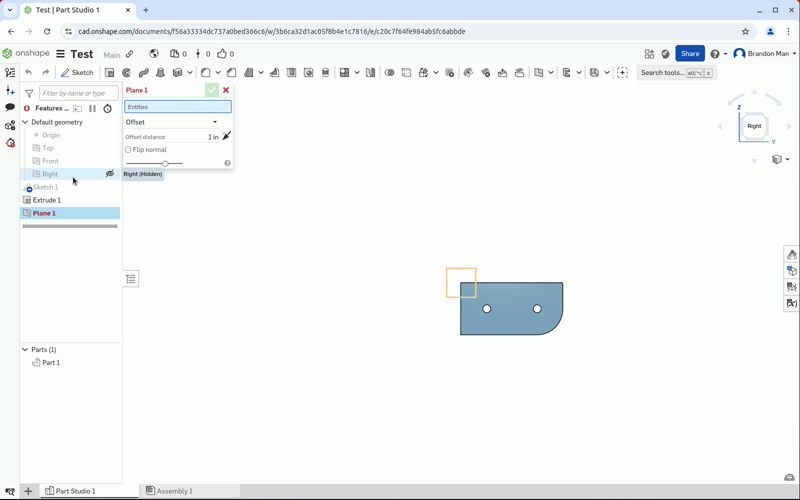
click(73, 176)
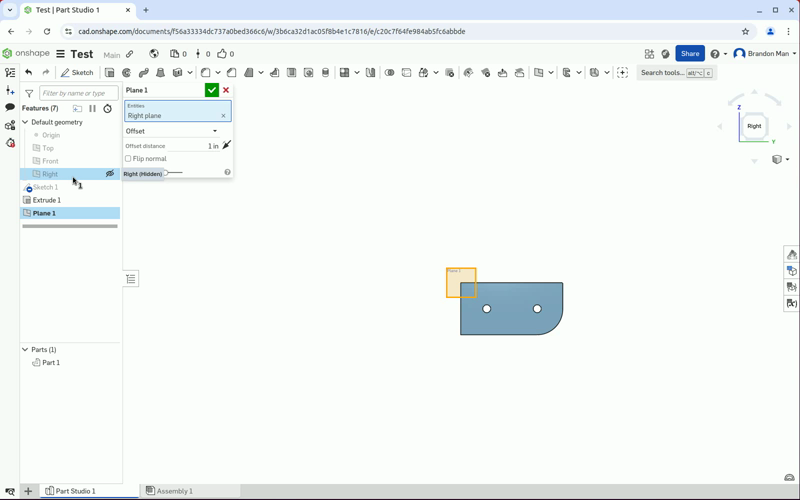
key(tab, 2)
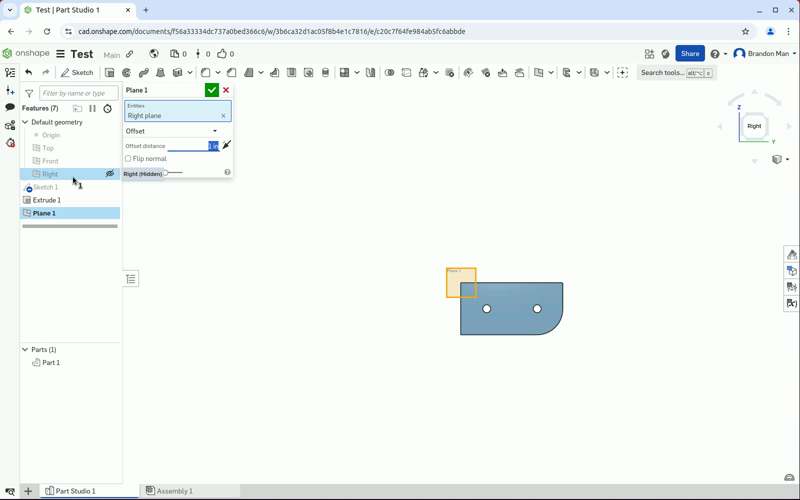
text(4.098)
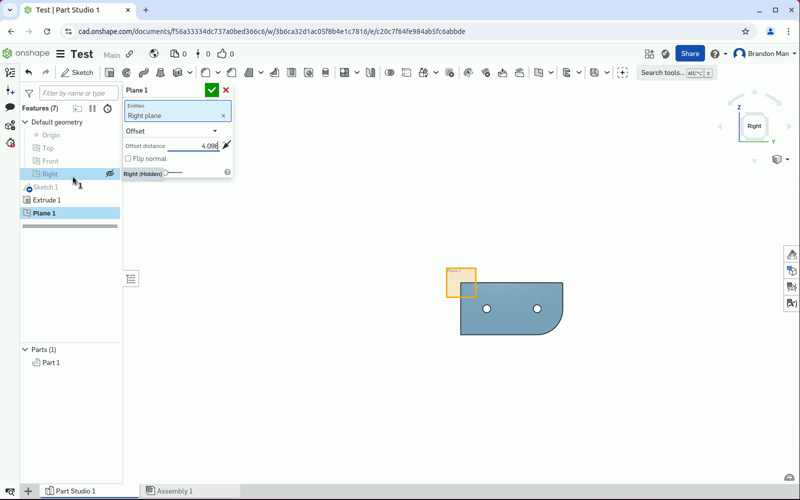
key(enter, 2)
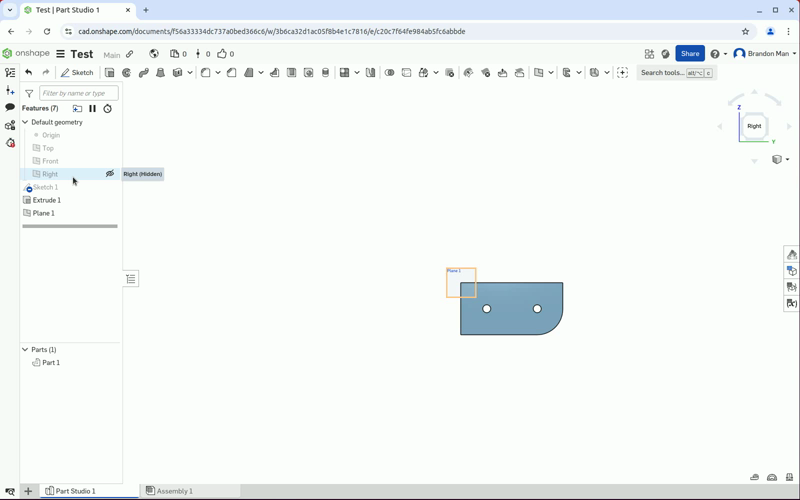
key(shift+s)
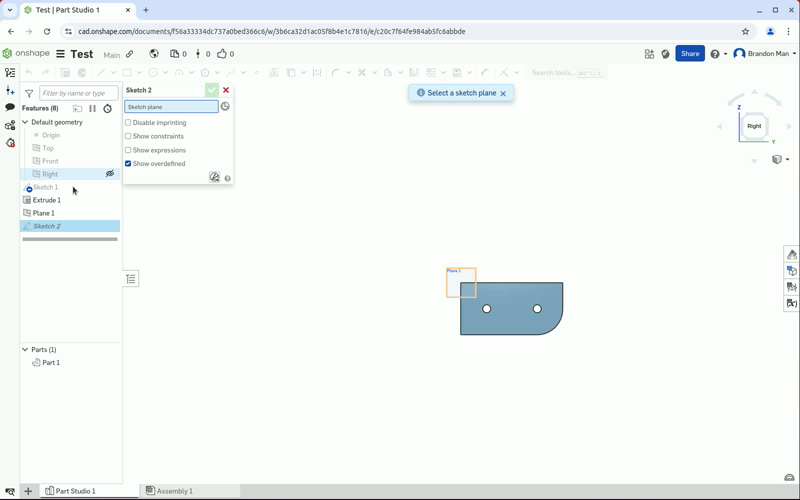
mouse_move(73, 215)
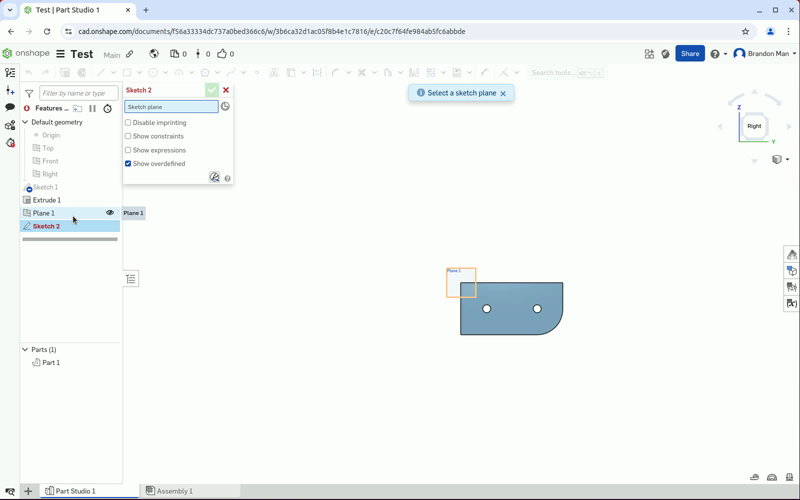
click(73, 215)
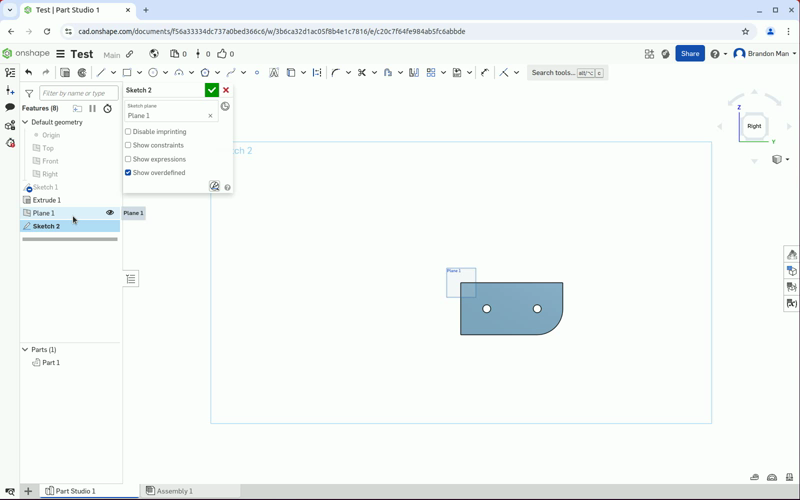
mouse_move(73, 352)
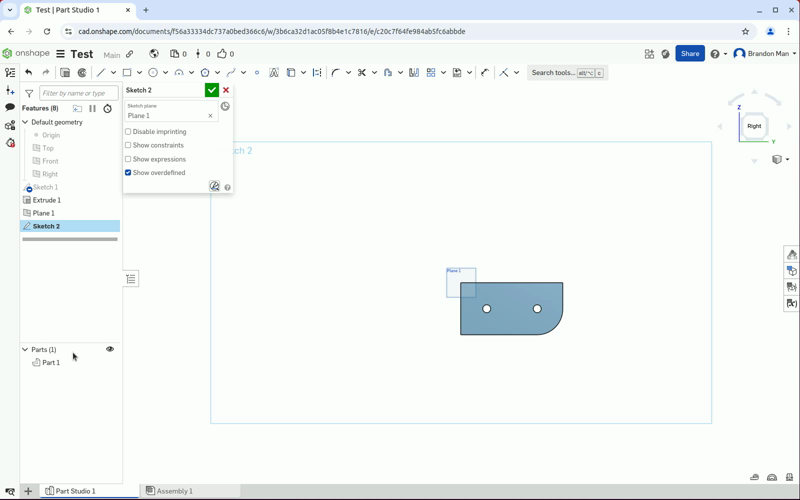
key(y)
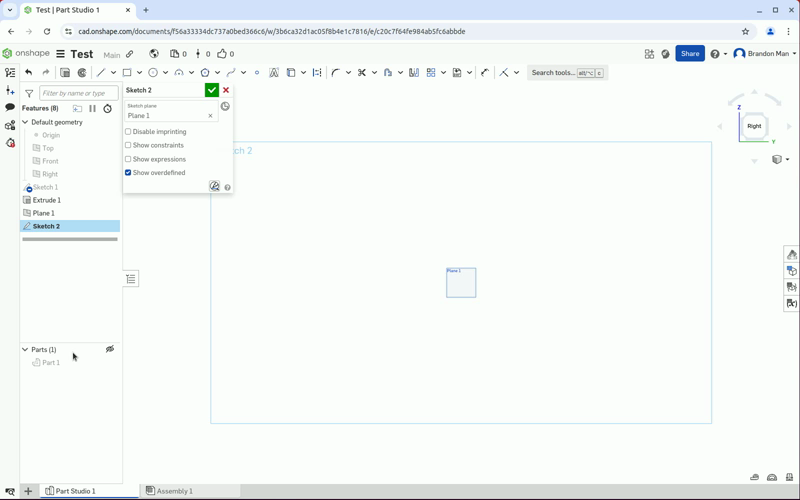
key(l)
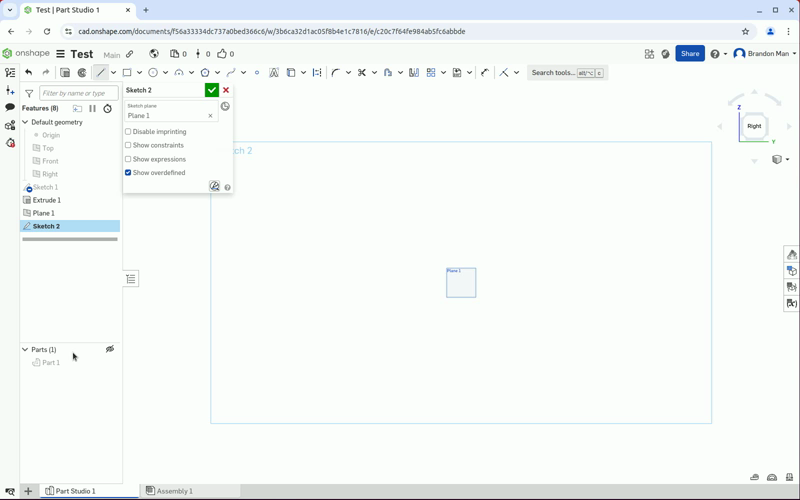
key_down(shift)
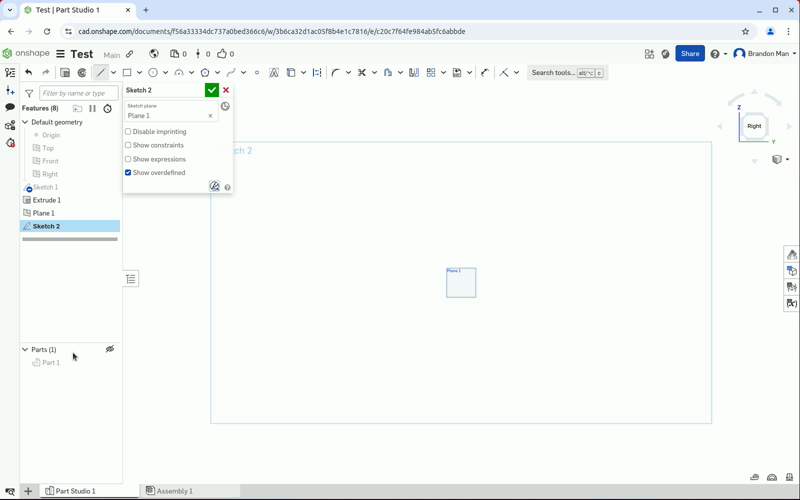
mouse_move(486, 318)
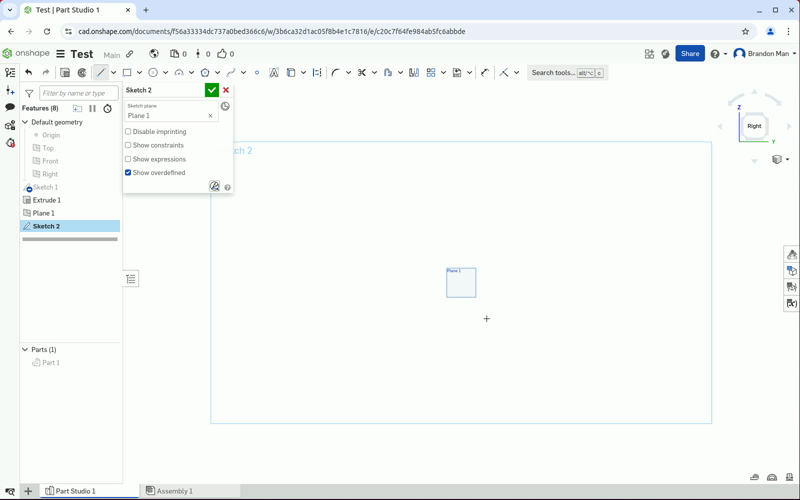
click(486, 318)
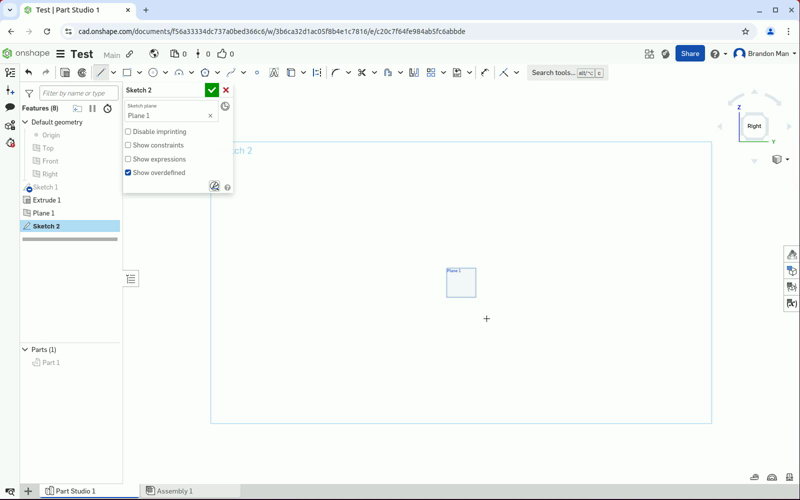
key_up(shift)
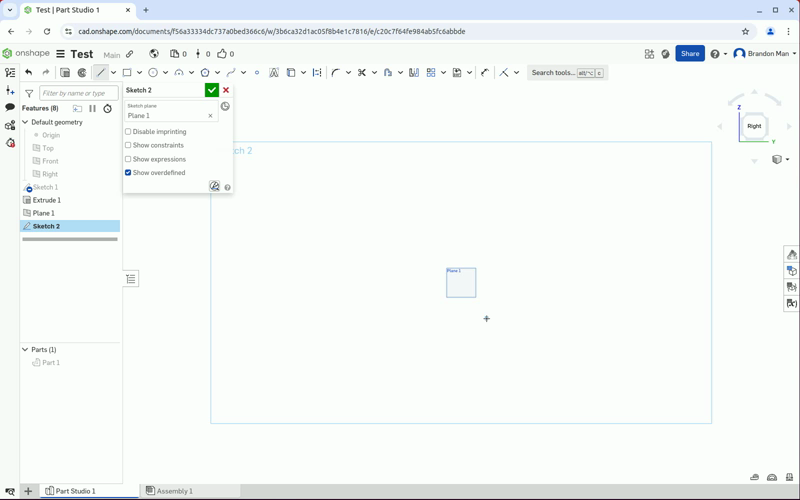
key_down(shift)
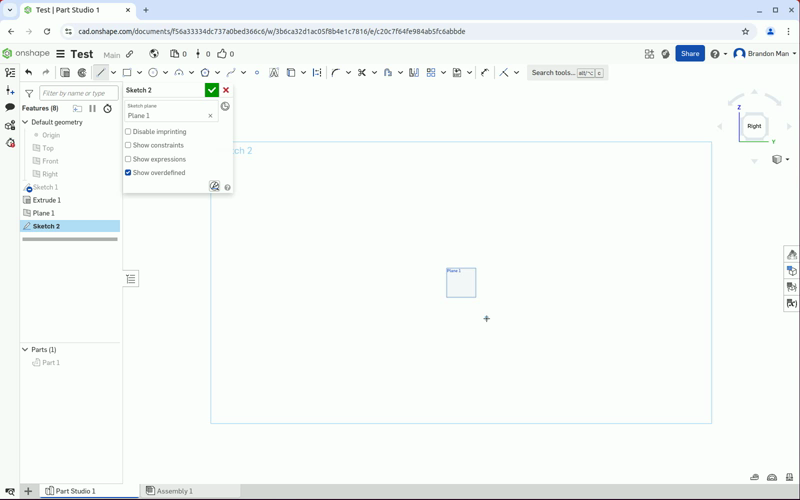
mouse_move(516, 318)
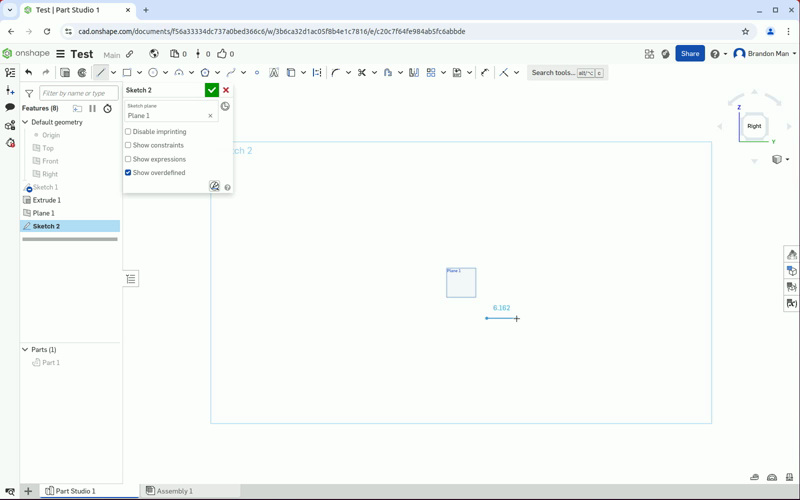
mouse_move(538, 318)
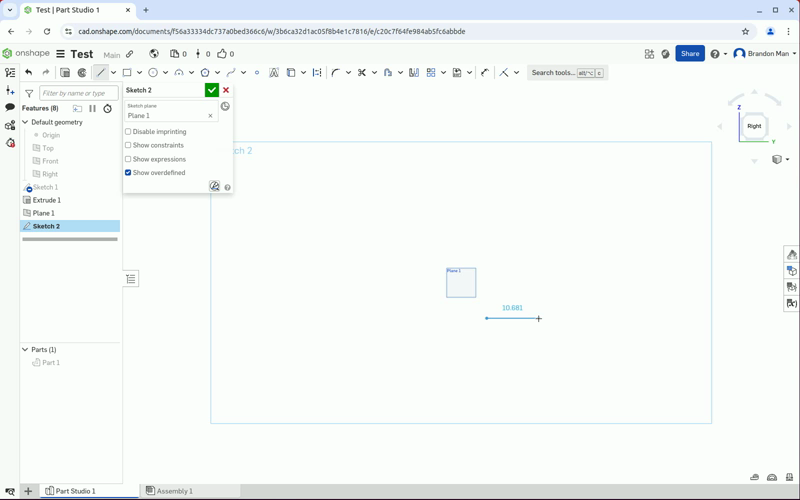
click(538, 318)
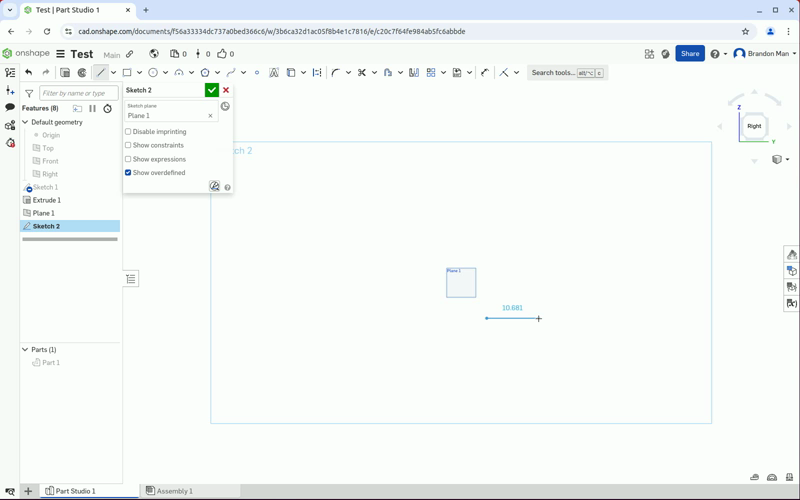
key_up(shift)
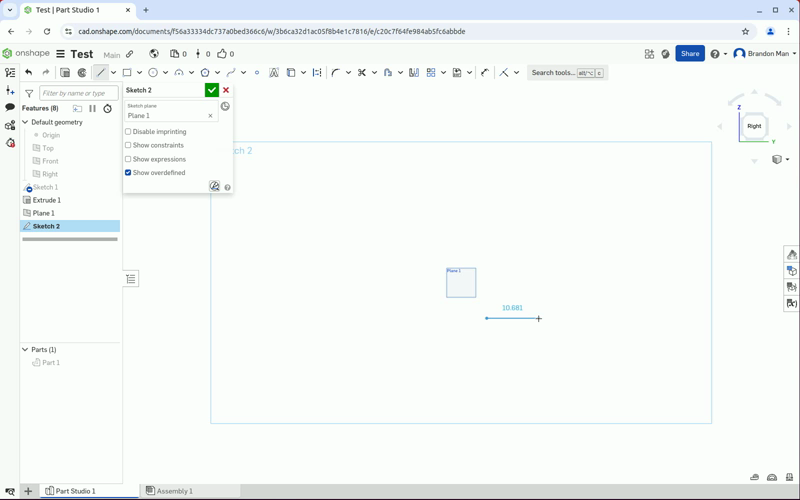
key(esc)
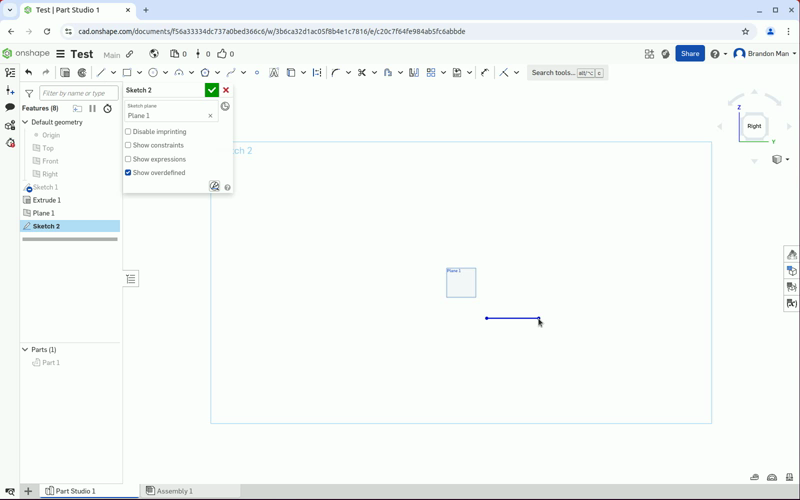
key(a)
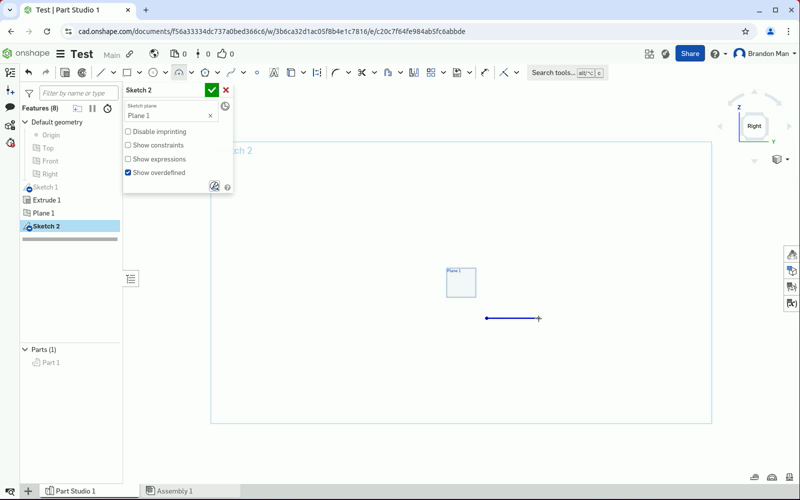
mouse_move(538, 318)
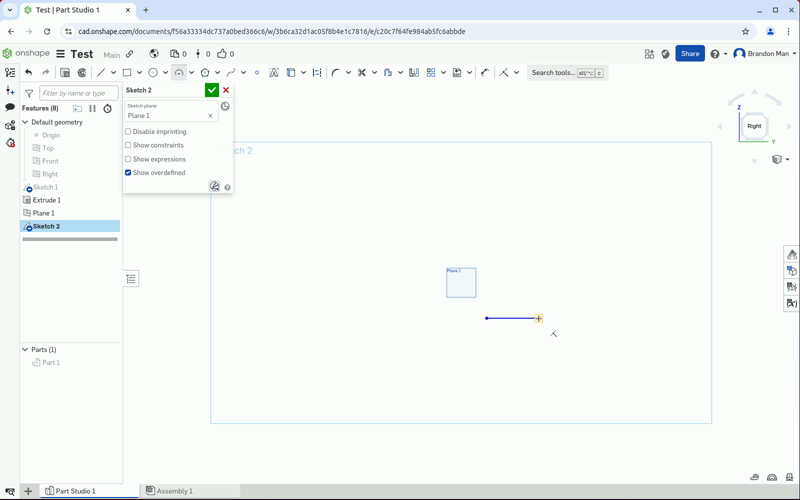
click(538, 318)
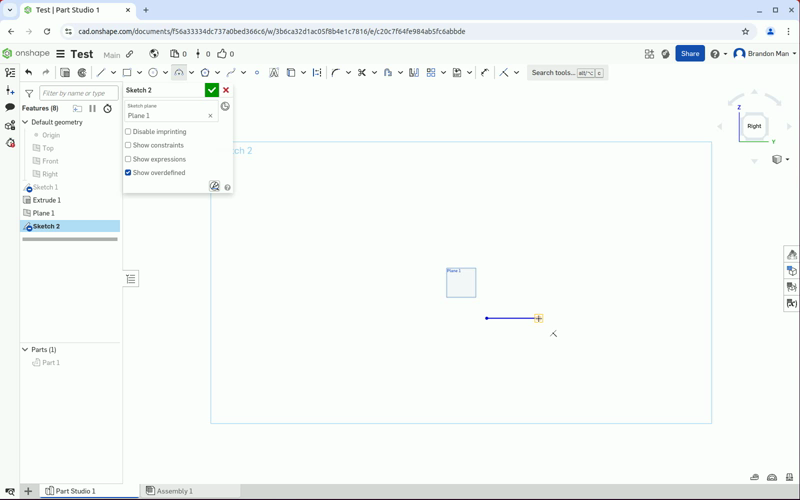
key_down(shift)
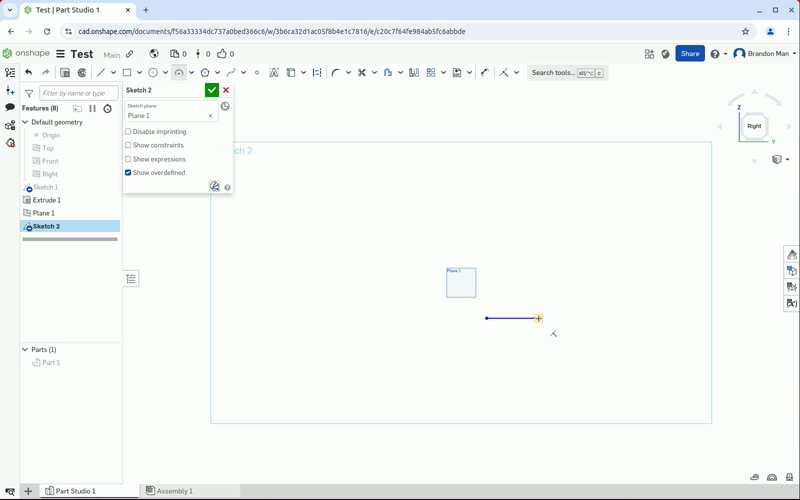
mouse_move(538, 298)
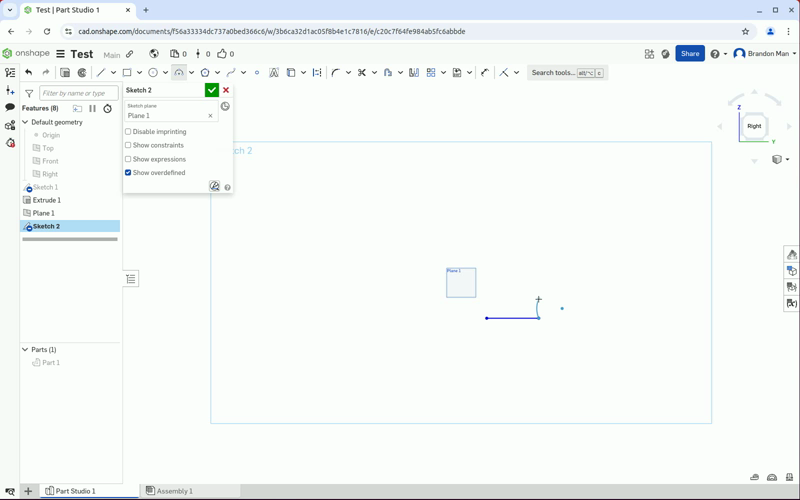
click(538, 298)
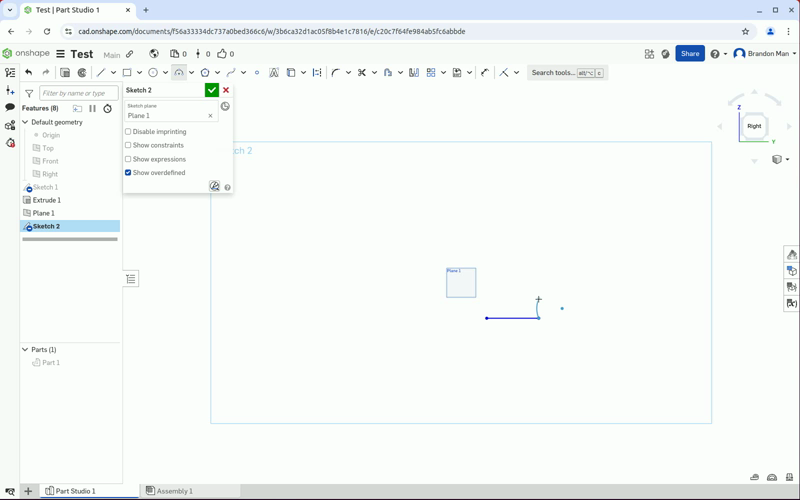
mouse_move(548, 308)
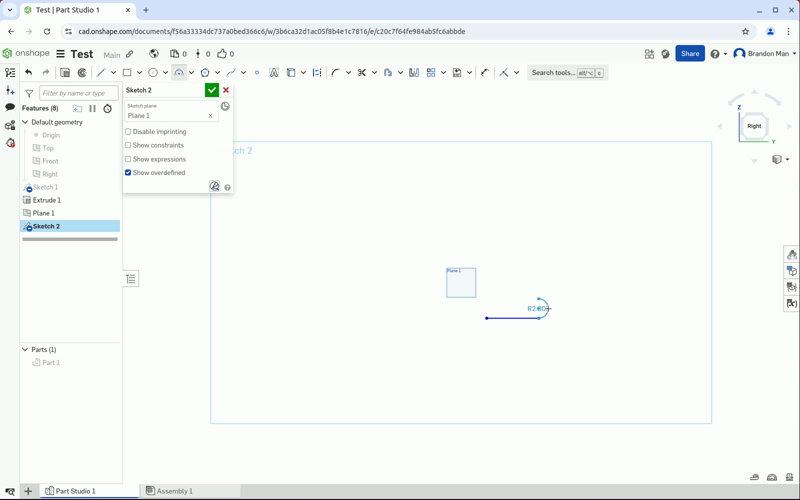
click(548, 308)
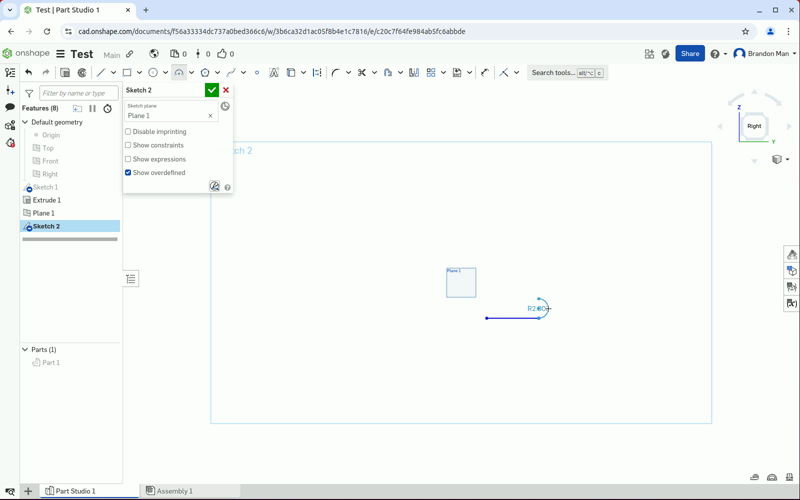
key_up(shift)
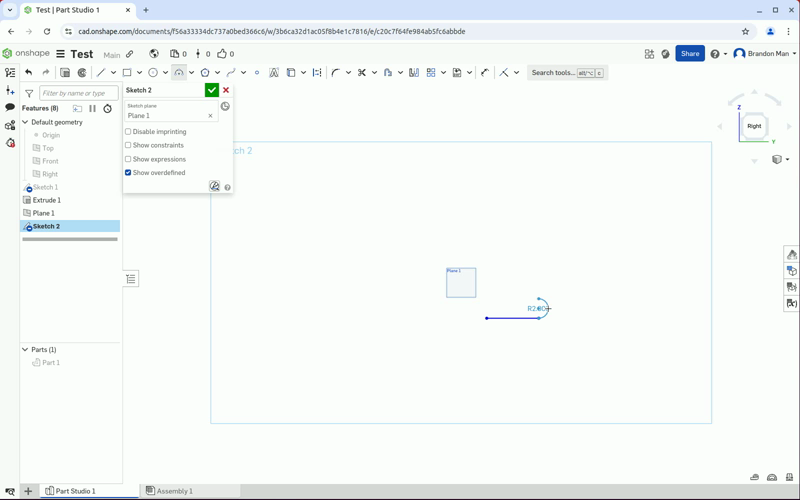
key(esc)
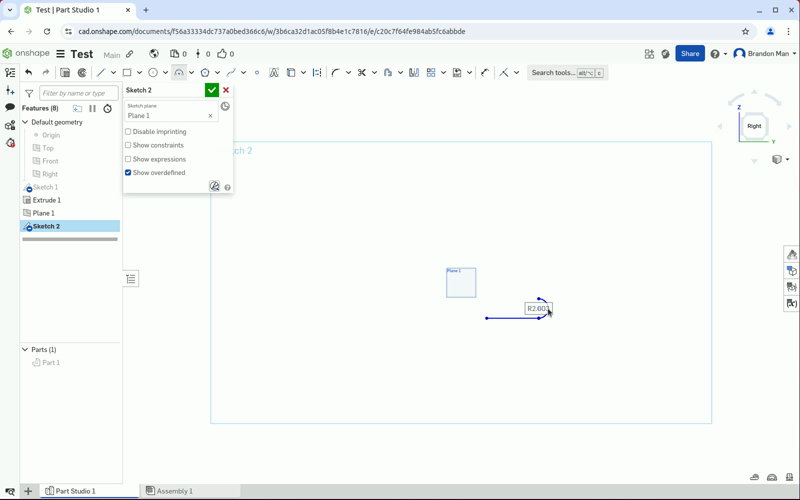
key(l)
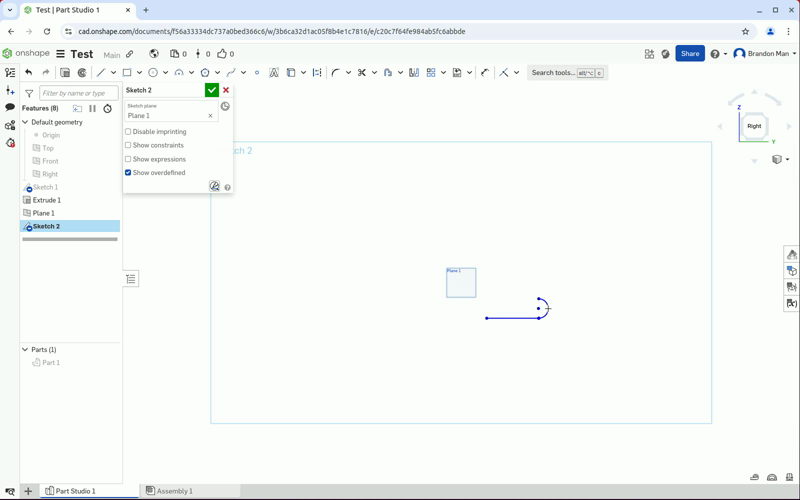
mouse_move(538, 298)
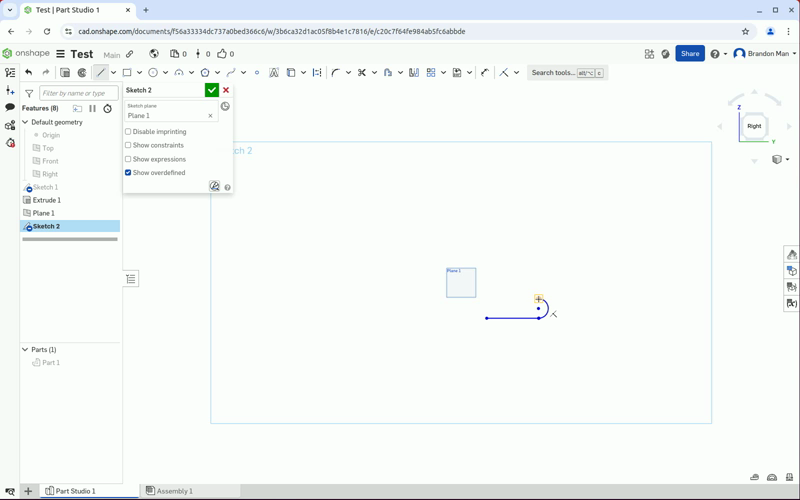
click(538, 298)
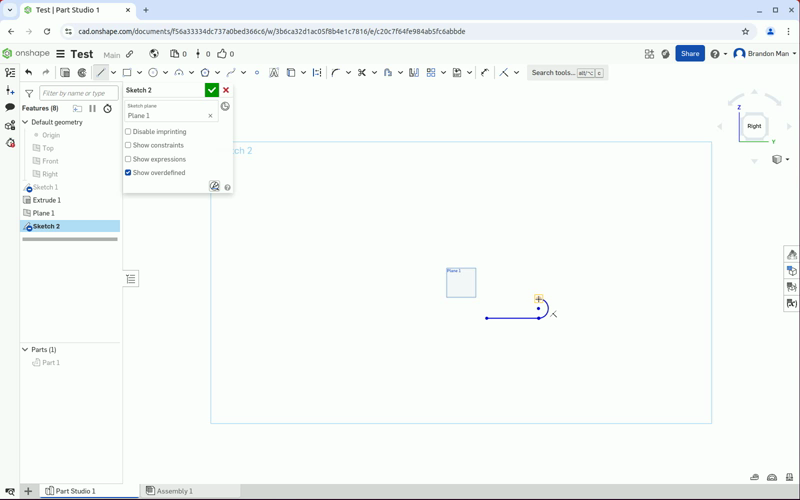
key_down(shift)
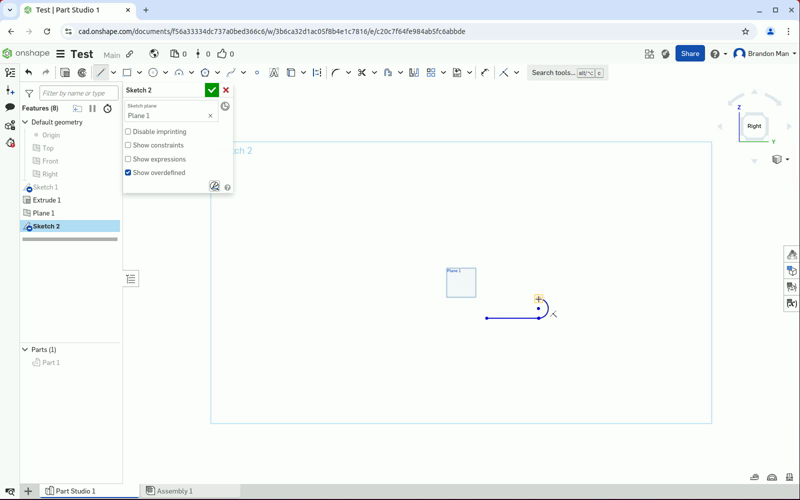
mouse_move(568, 298)
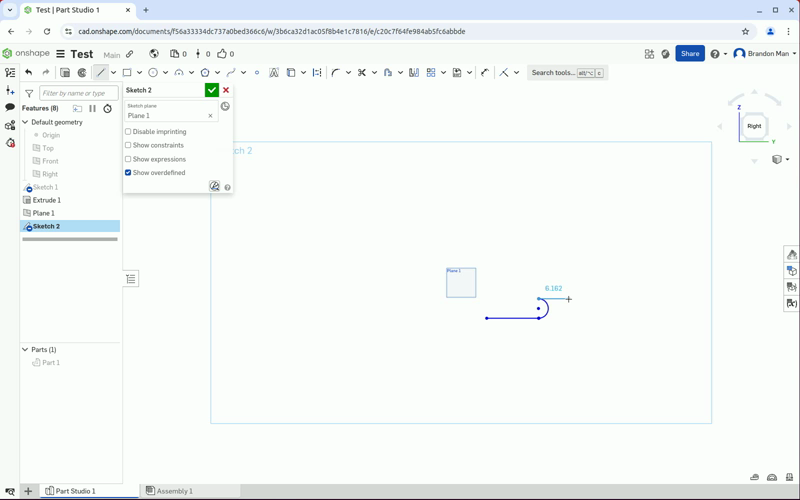
mouse_move(486, 298)
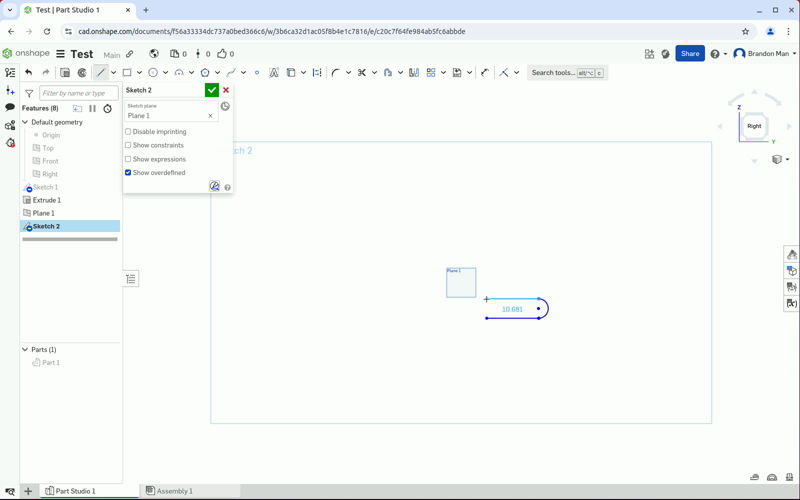
click(486, 298)
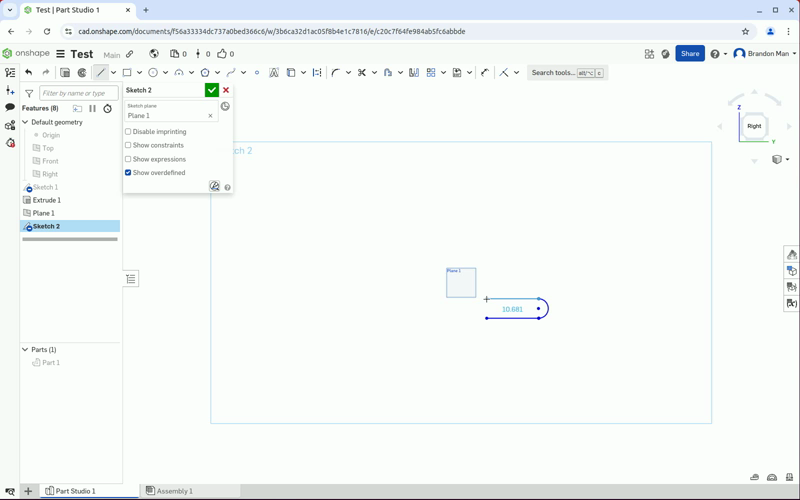
key_up(shift)
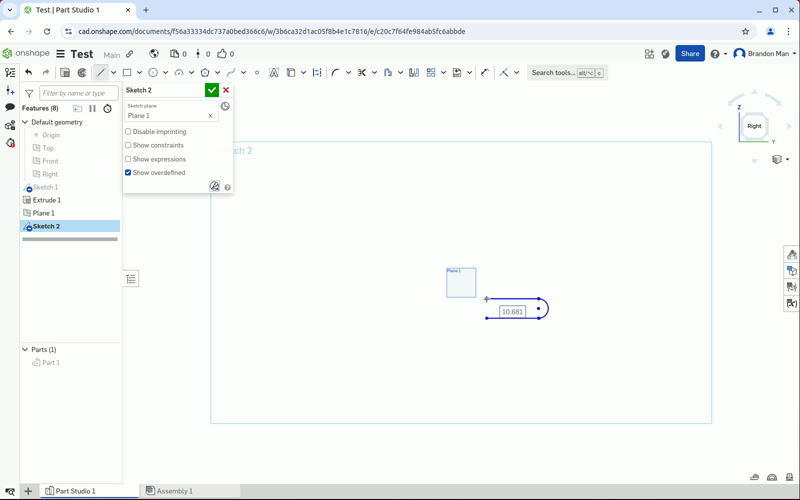
key(esc)
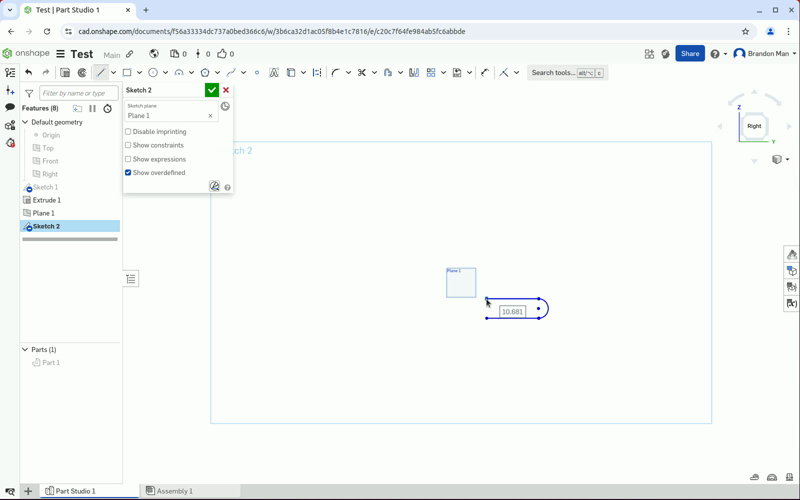
key(a)
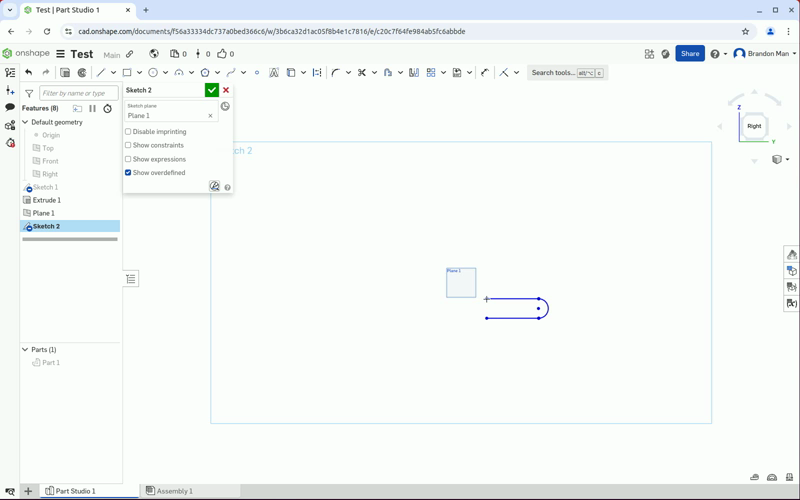
mouse_move(486, 298)
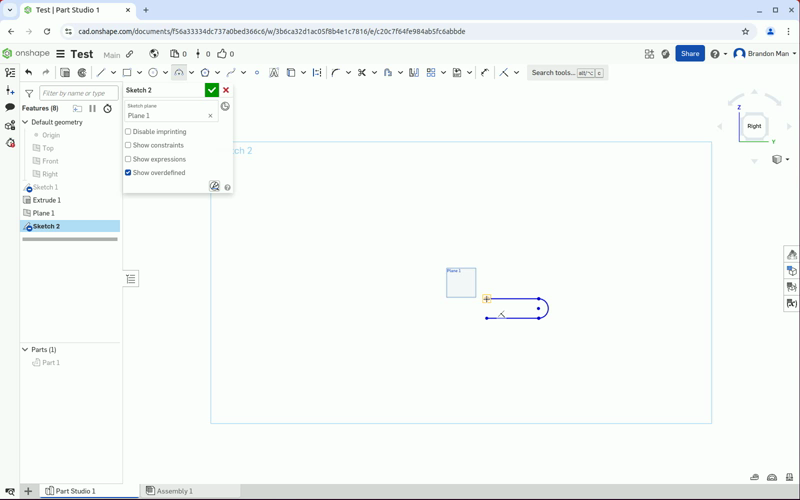
click(486, 298)
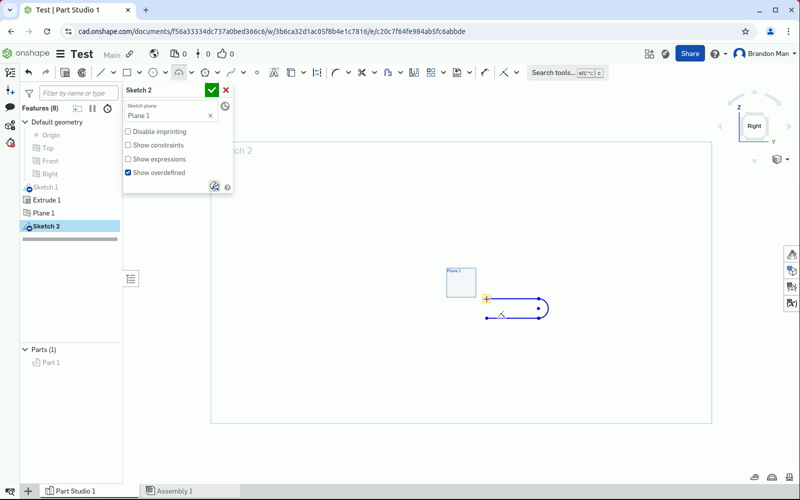
mouse_move(486, 318)
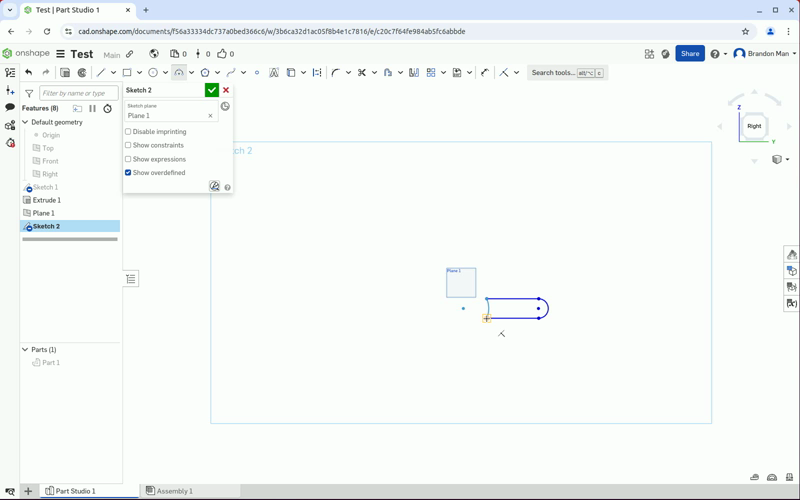
click(486, 318)
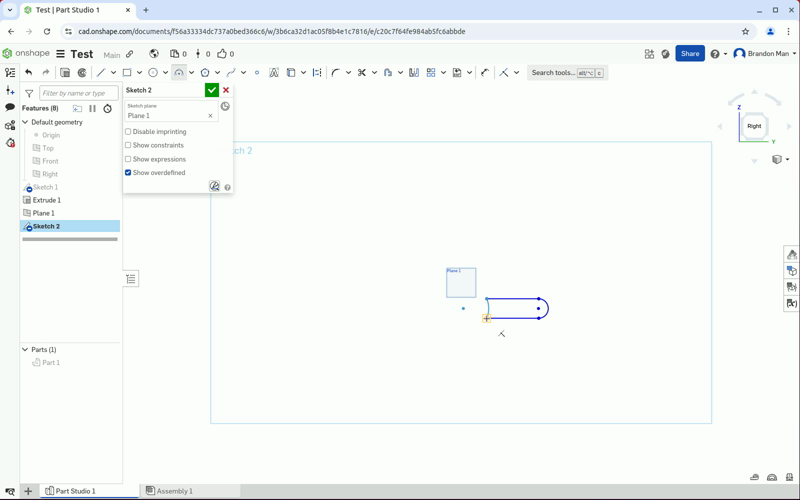
key_down(shift)
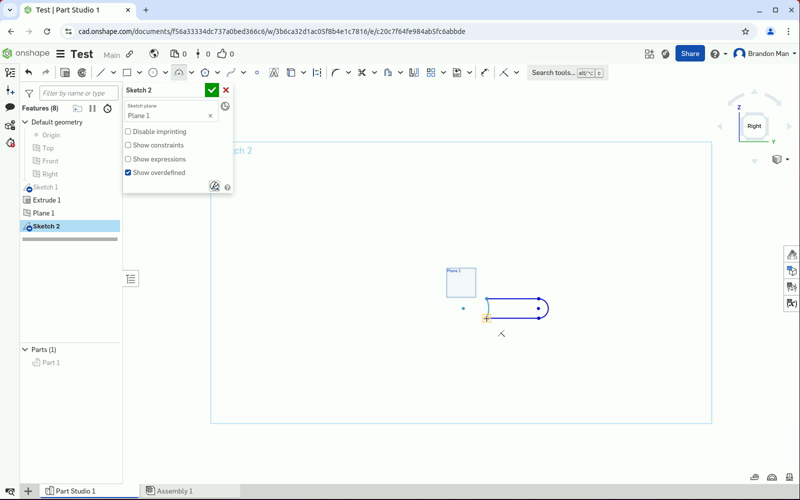
mouse_move(477, 308)
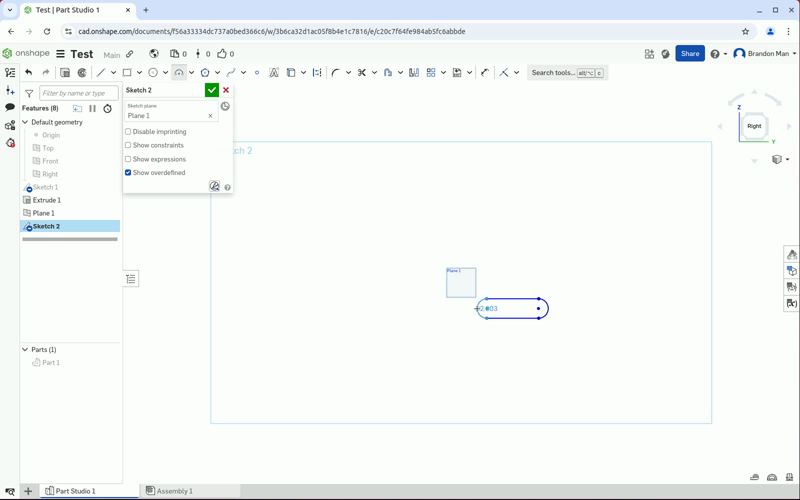
click(477, 308)
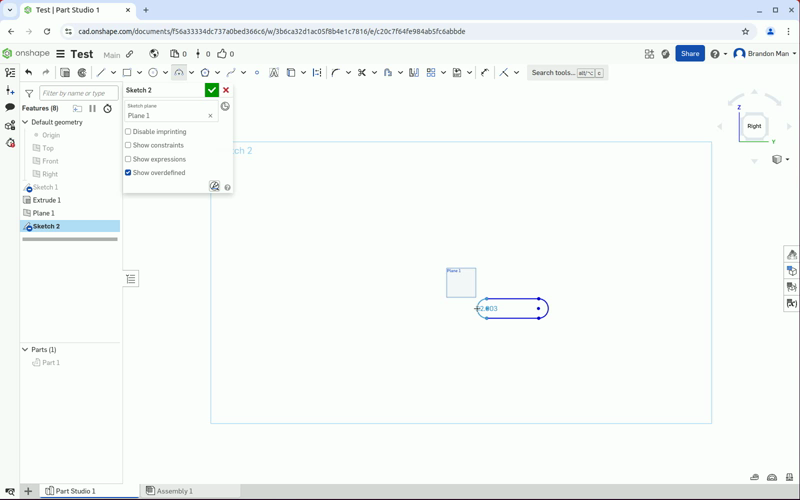
key_up(shift)
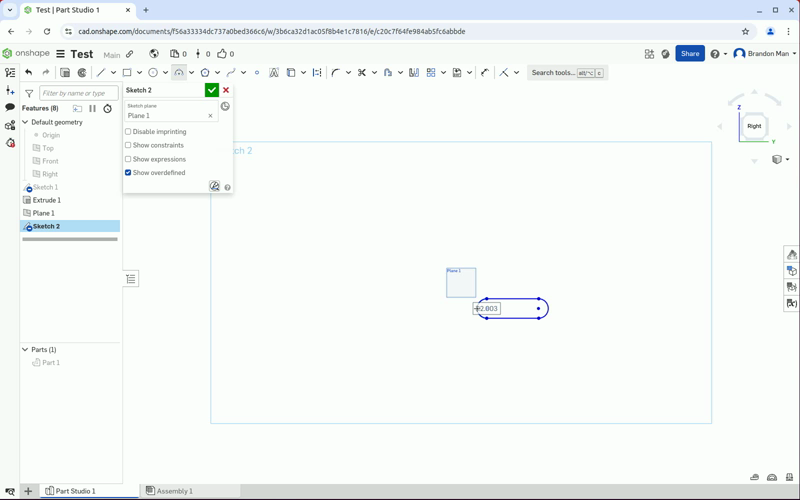
key(esc)
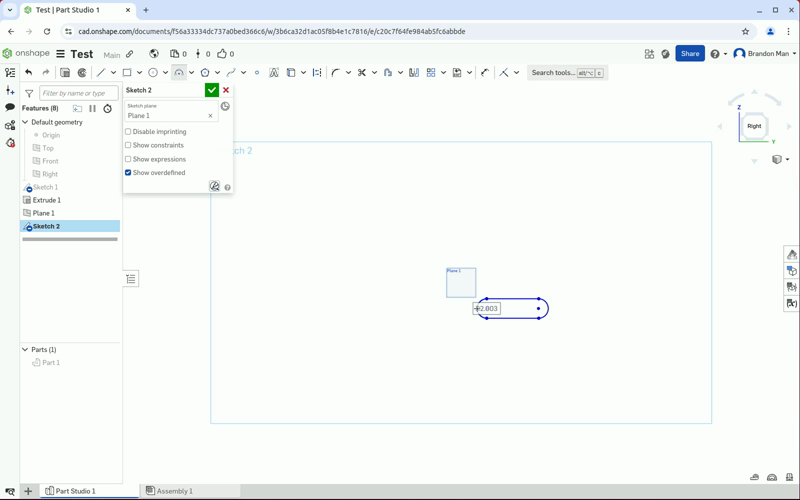
key(c)
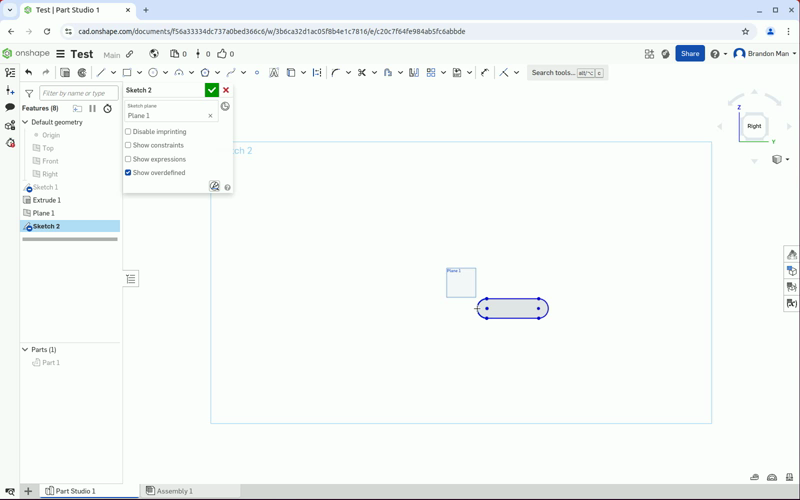
key_down(shift)
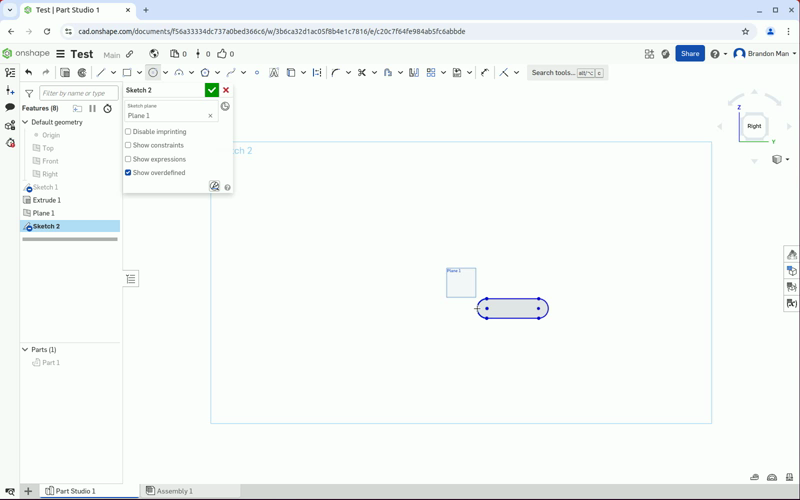
mouse_move(486, 308)
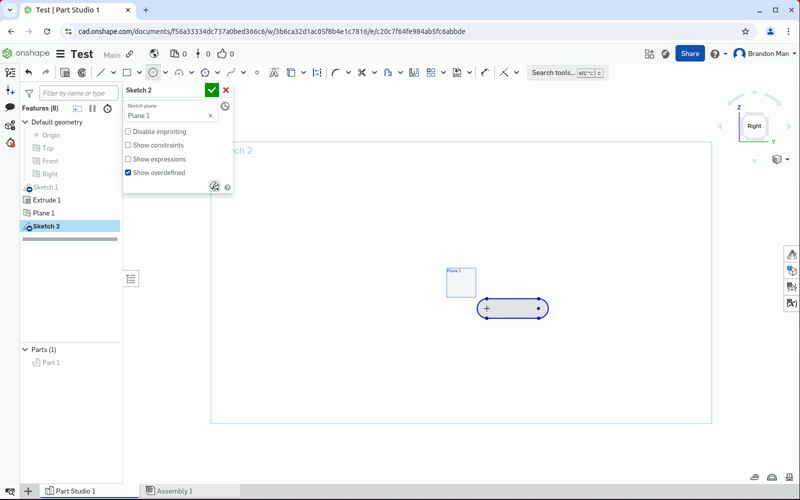
click(486, 308)
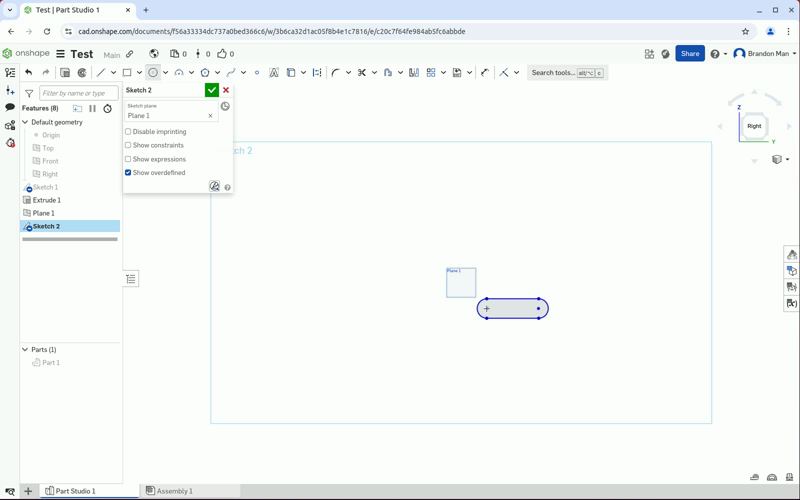
key_up(shift)
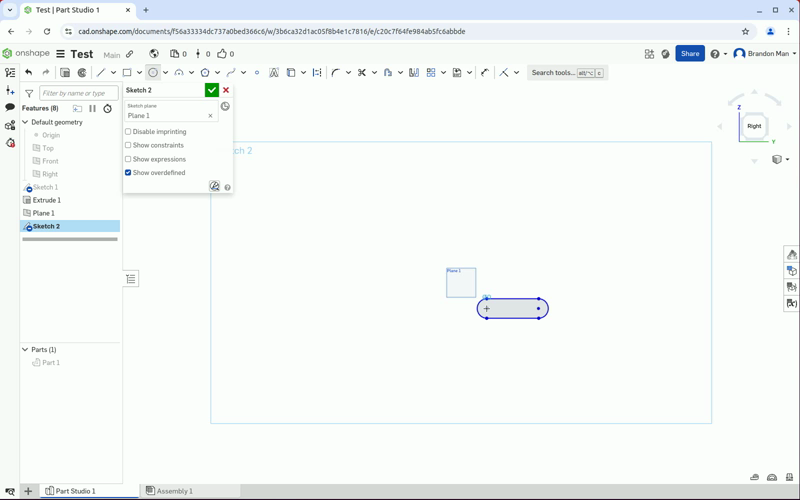
mouse_move(491, 308)
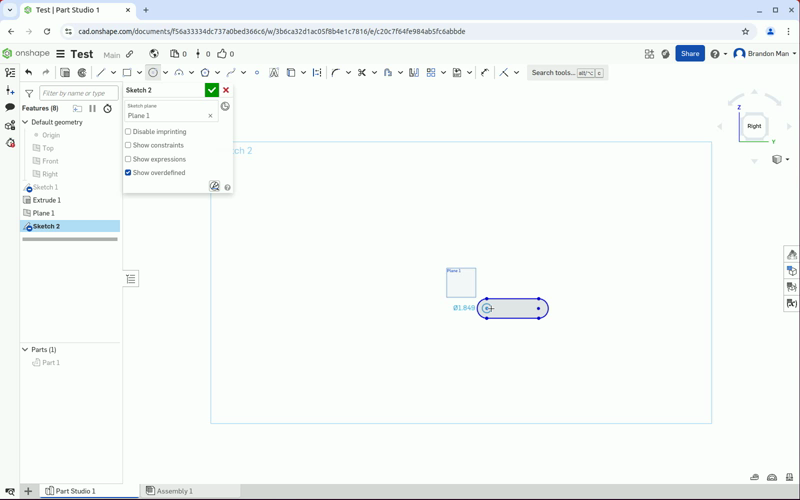
click(491, 308)
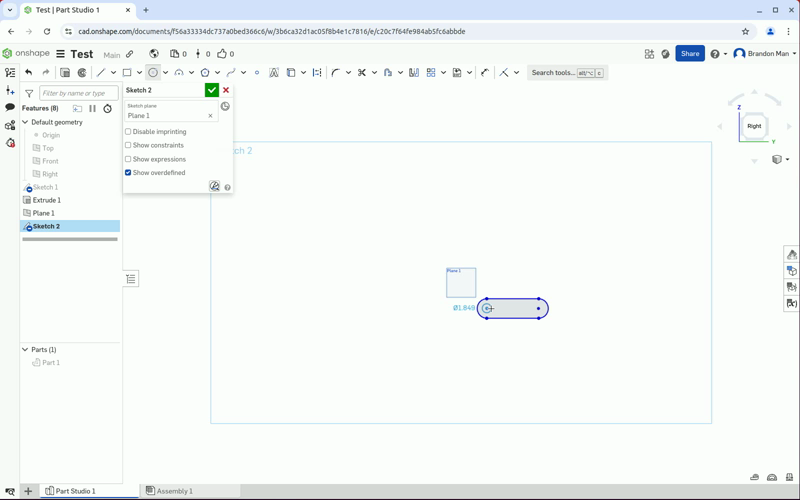
key(esc)
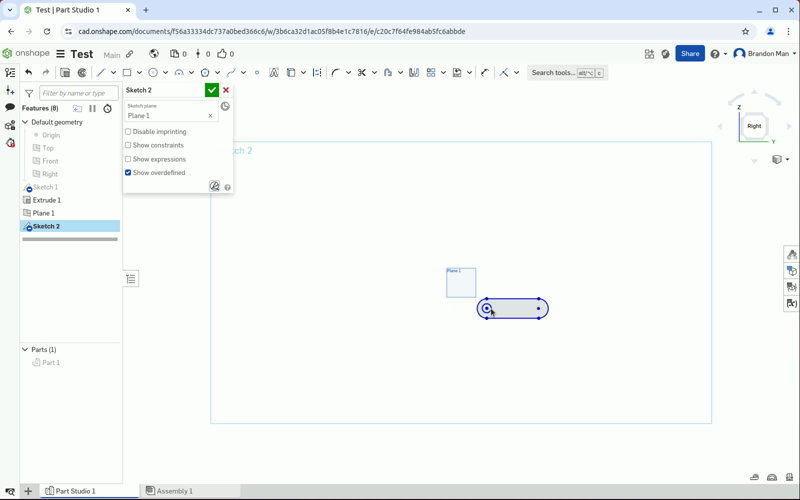
key(c)
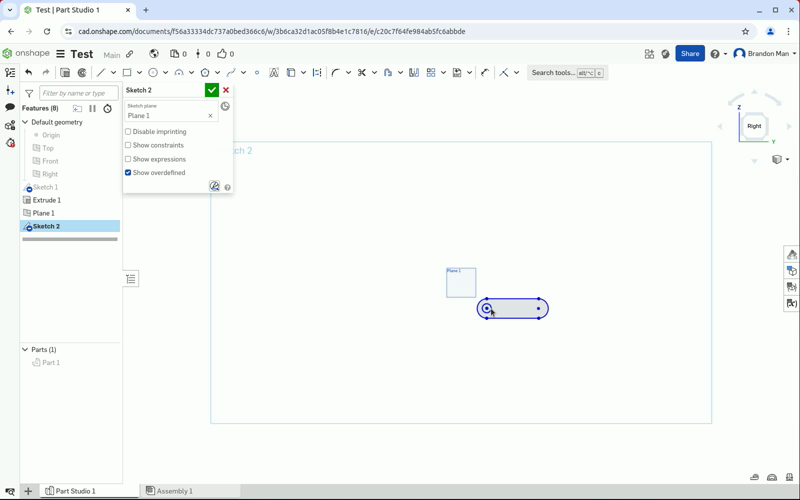
key_down(shift)
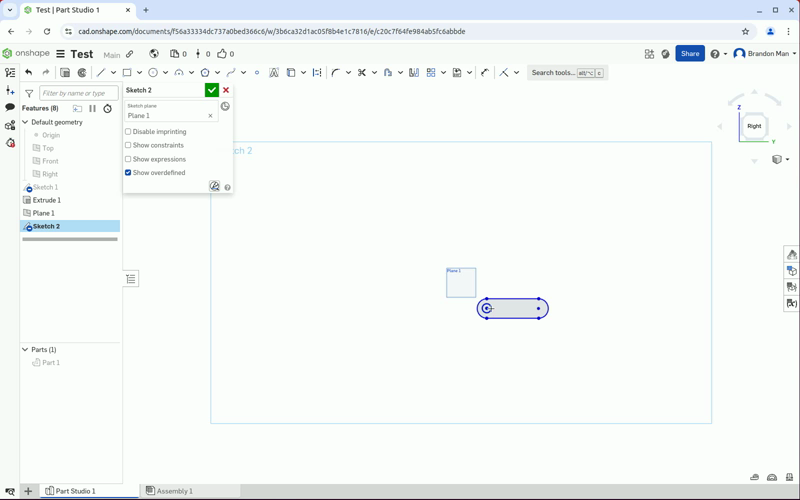
mouse_move(538, 308)
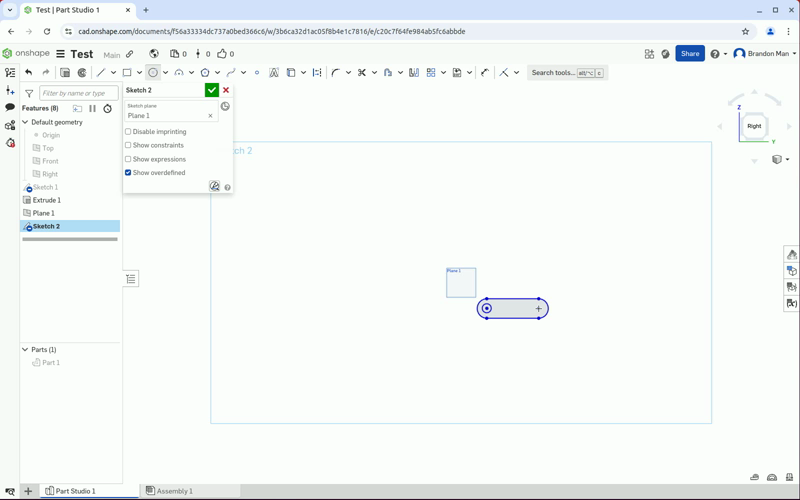
click(538, 308)
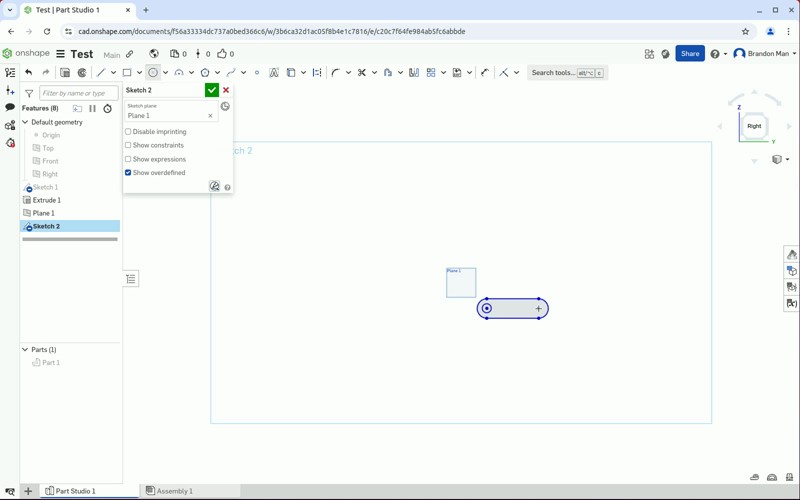
key_up(shift)
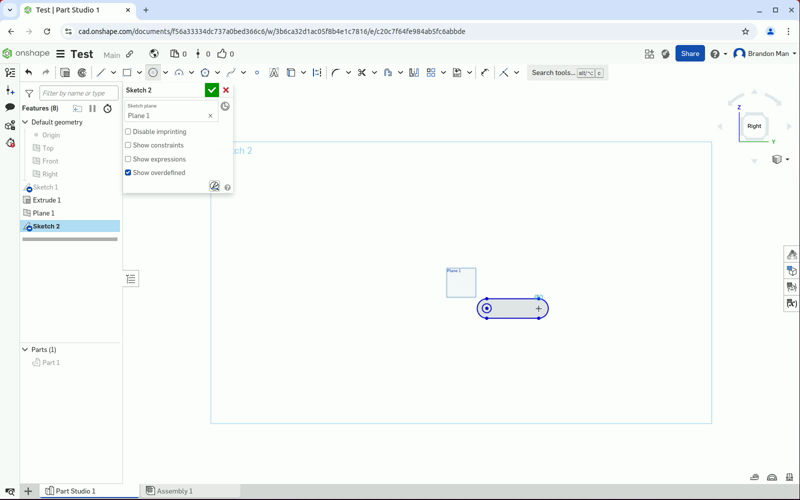
mouse_move(543, 308)
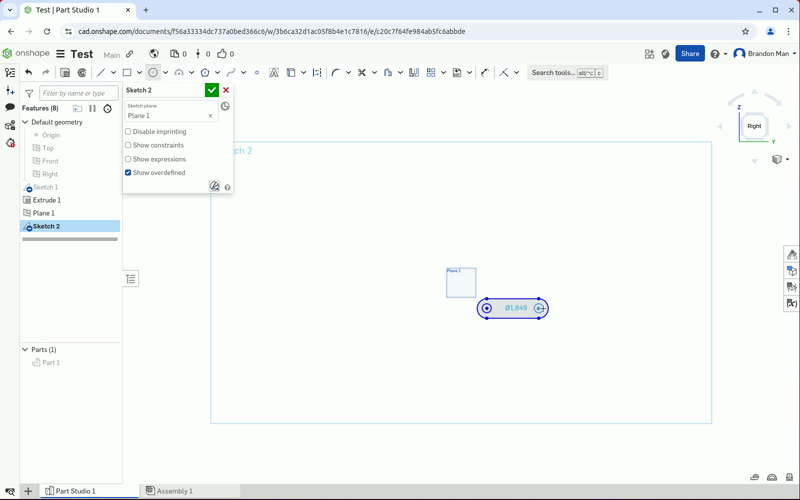
click(543, 308)
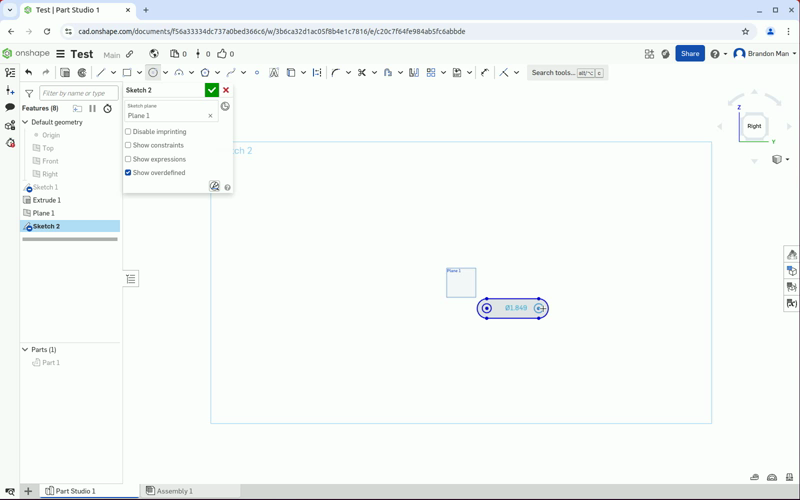
key(esc)
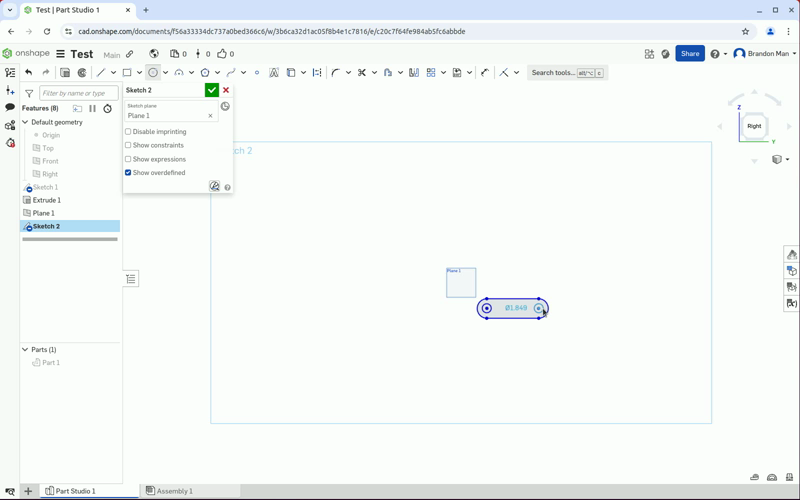
mouse_move(521, 316)
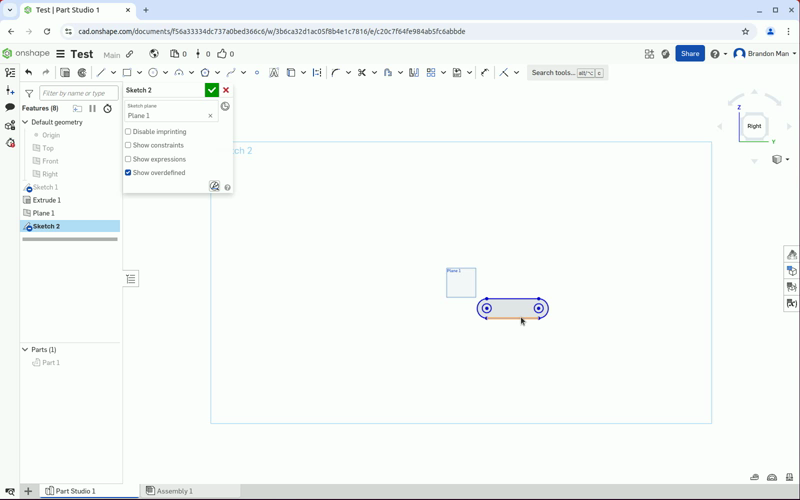
scroll(6)
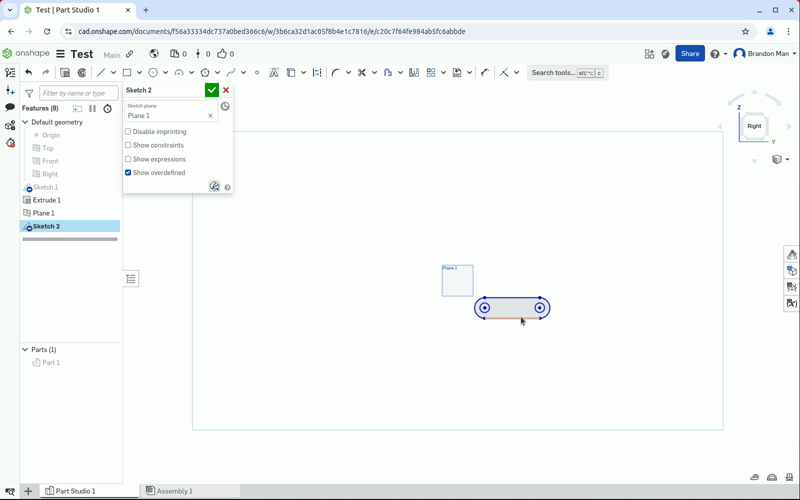
scroll(6)
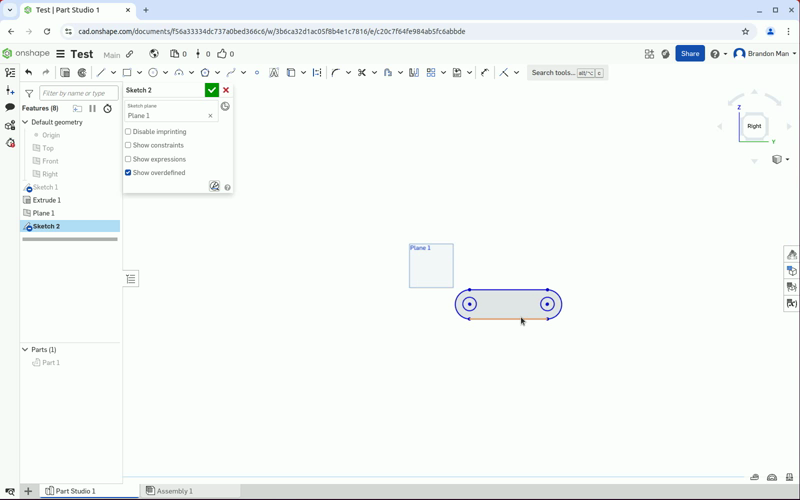
scroll(6)
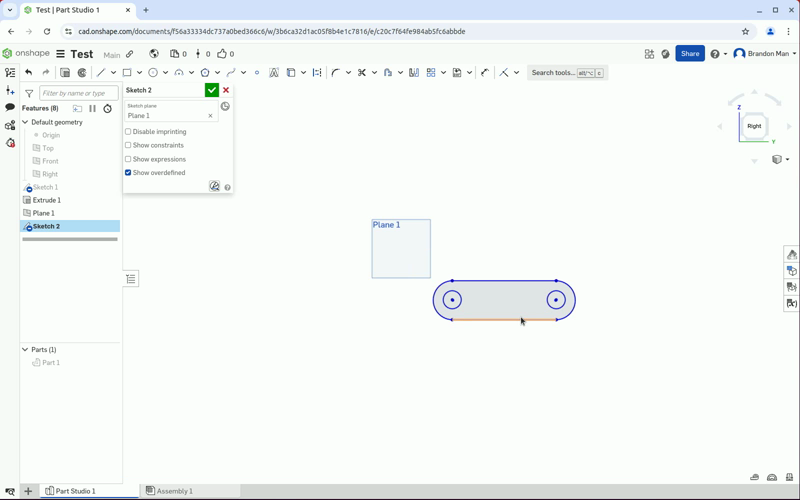
scroll(6)
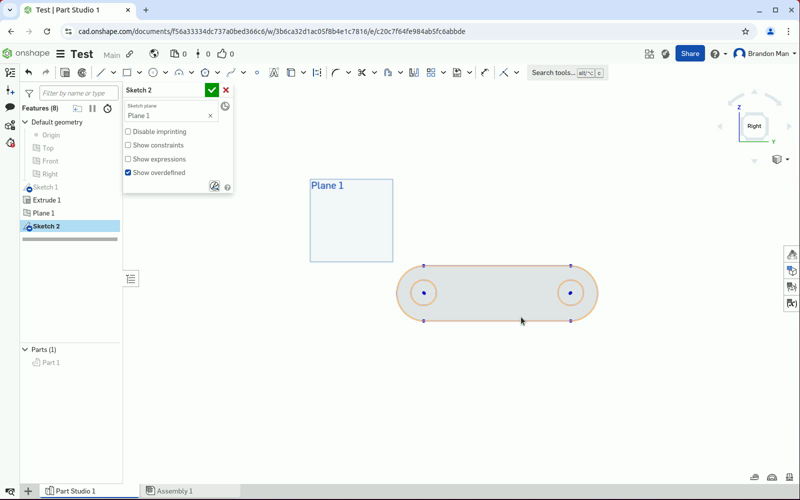
scroll(6)
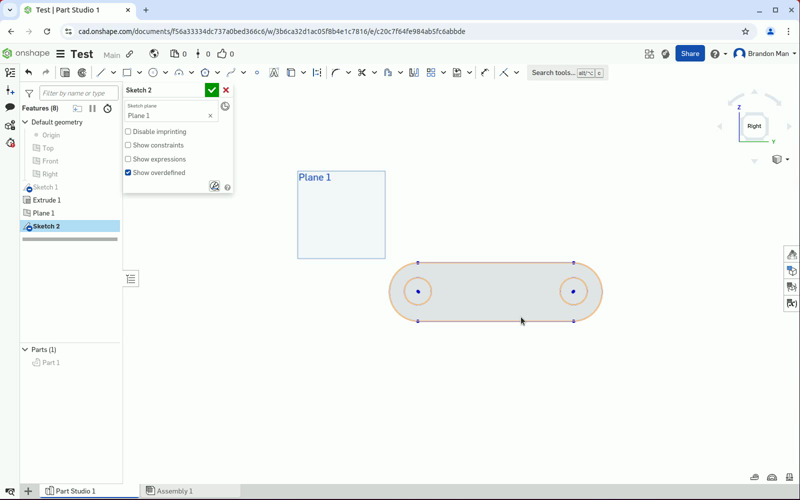
scroll(6)
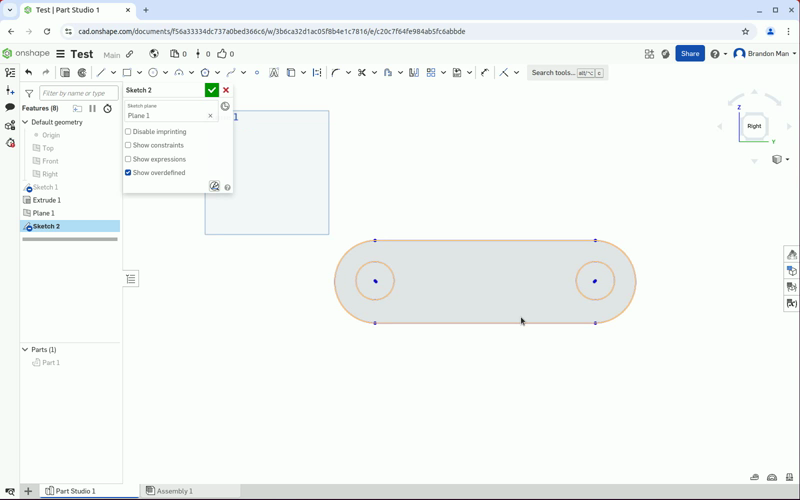
scroll(6)
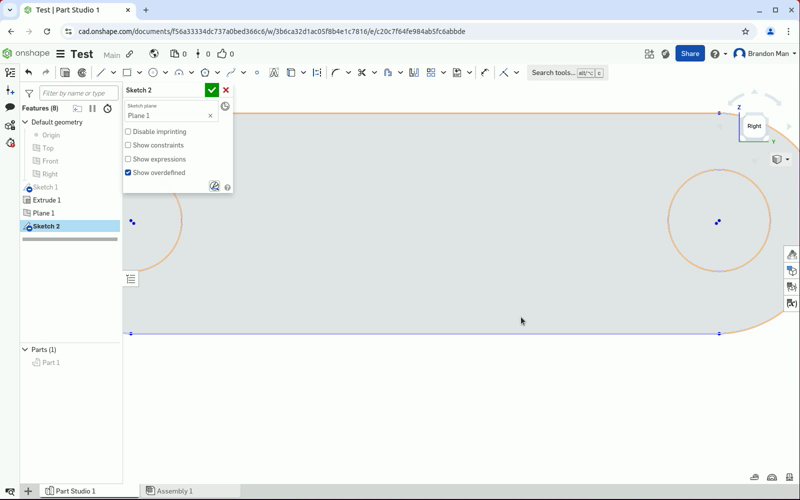
click(521, 316)
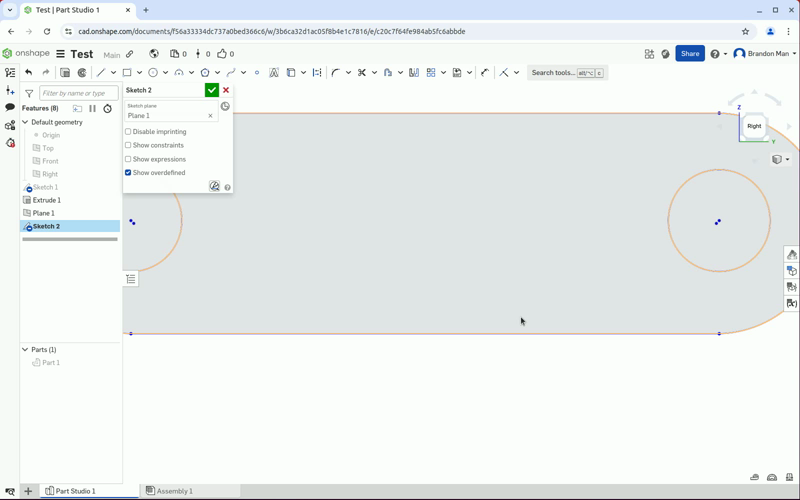
scroll(-6)
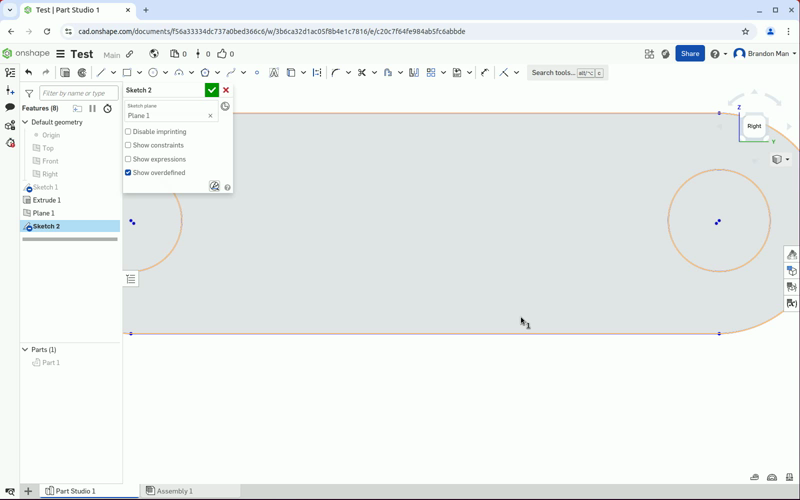
scroll(-6)
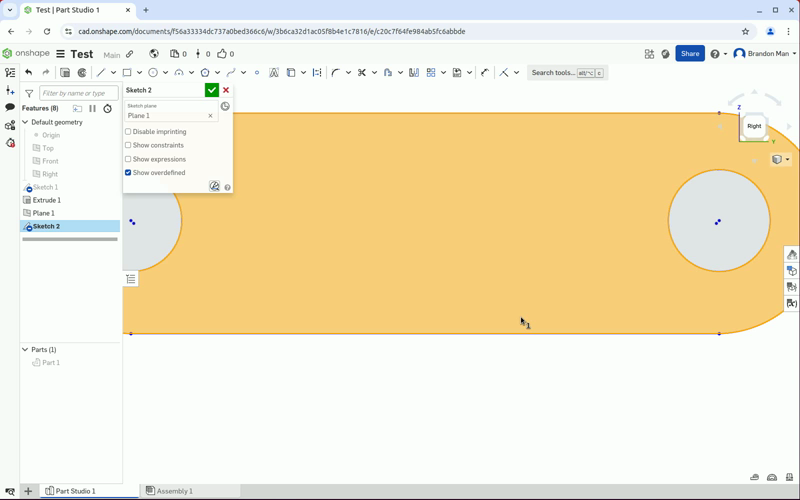
scroll(-6)
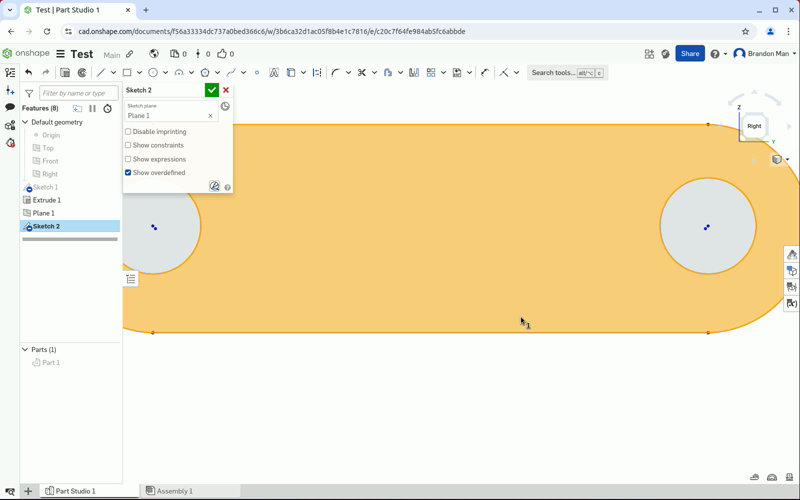
scroll(-6)
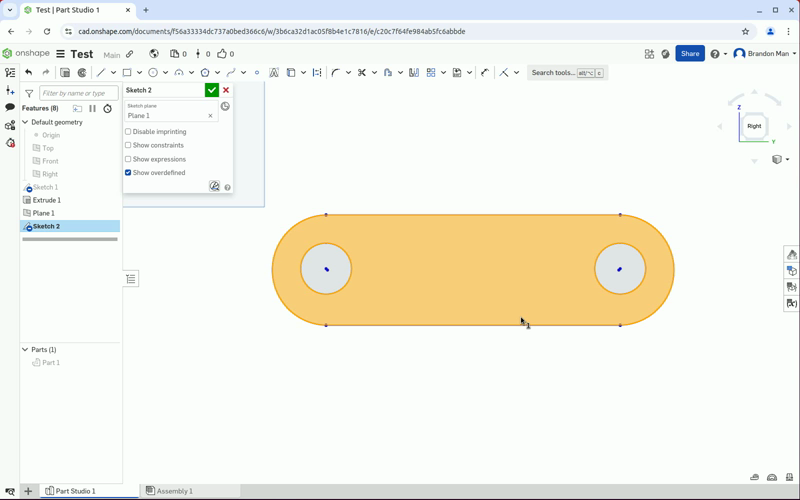
scroll(-6)
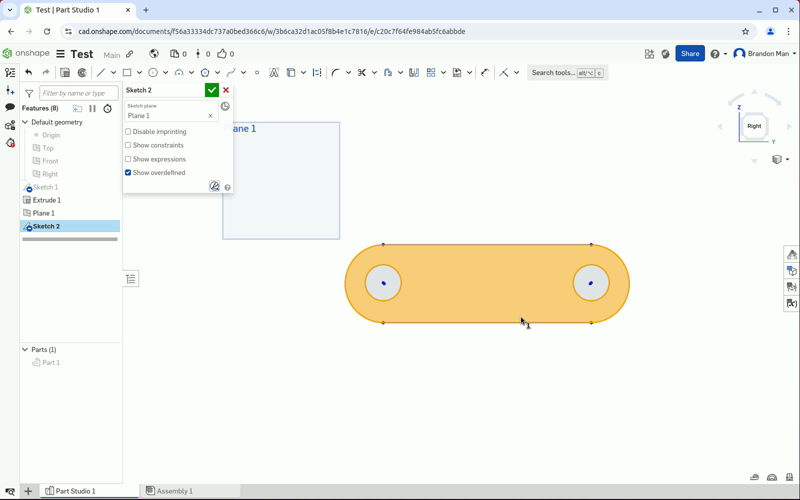
scroll(-6)
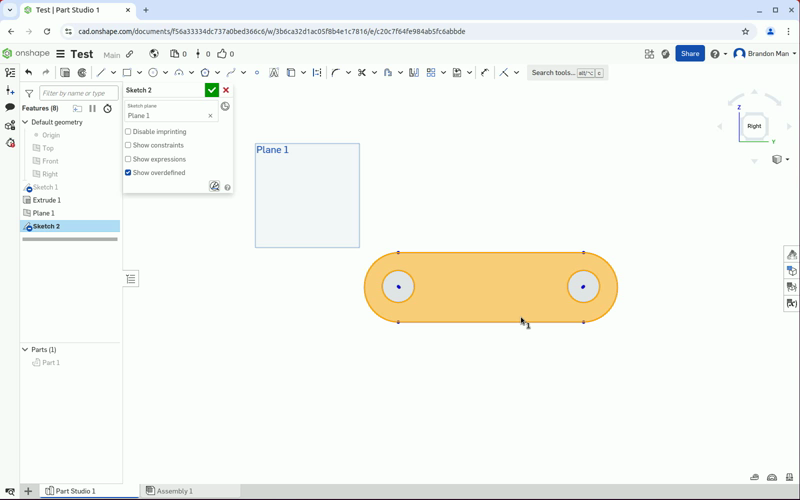
scroll(-6)
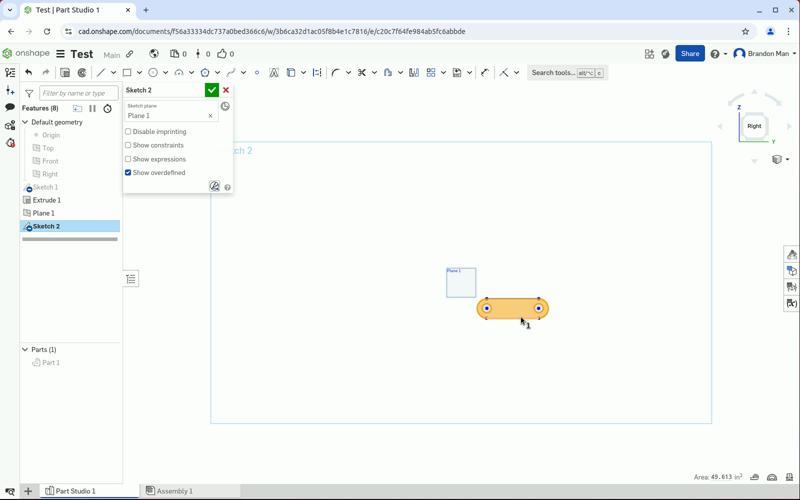
mouse_move(73, 352)
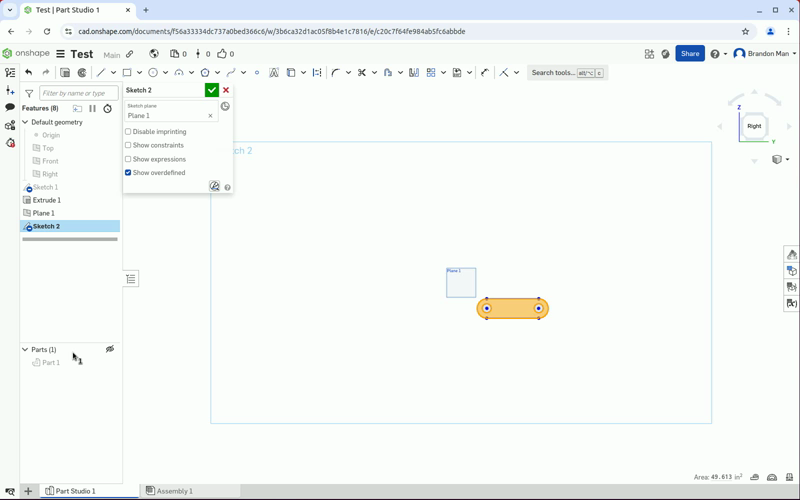
key(shift+y)
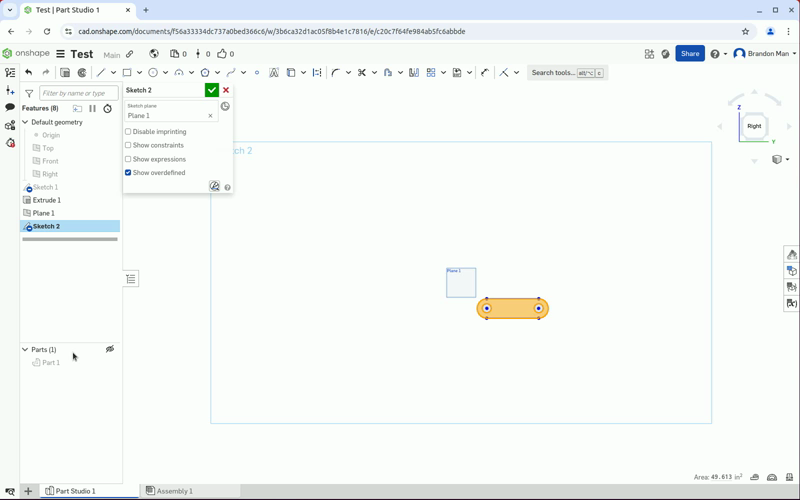
key(shift+e)
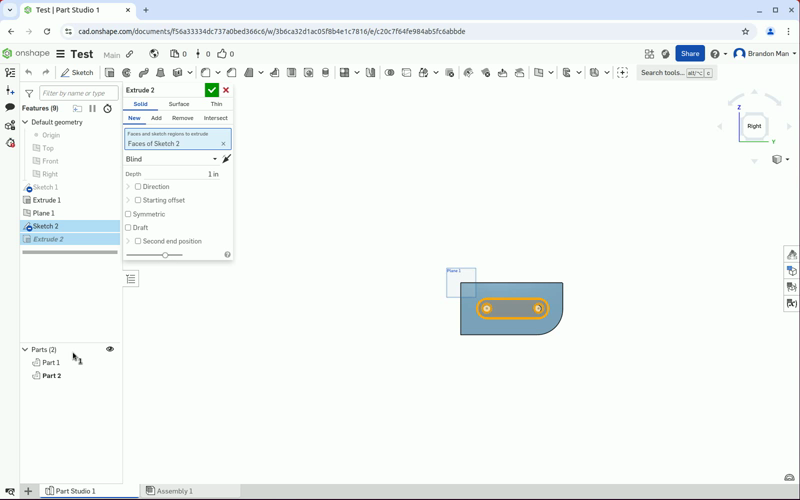
mouse_move(143, 106)
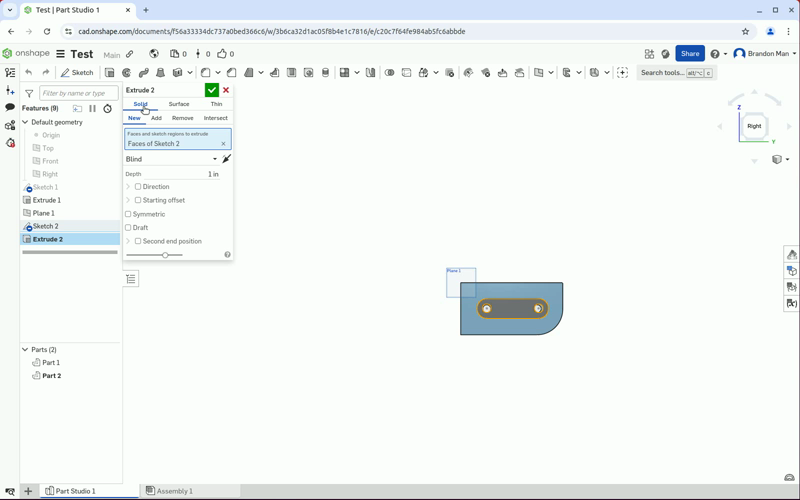
click(143, 106)
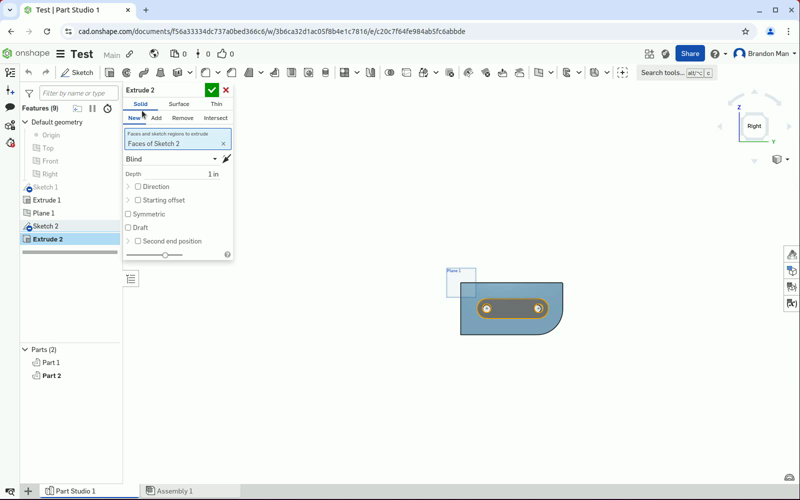
mouse_move(137, 120)
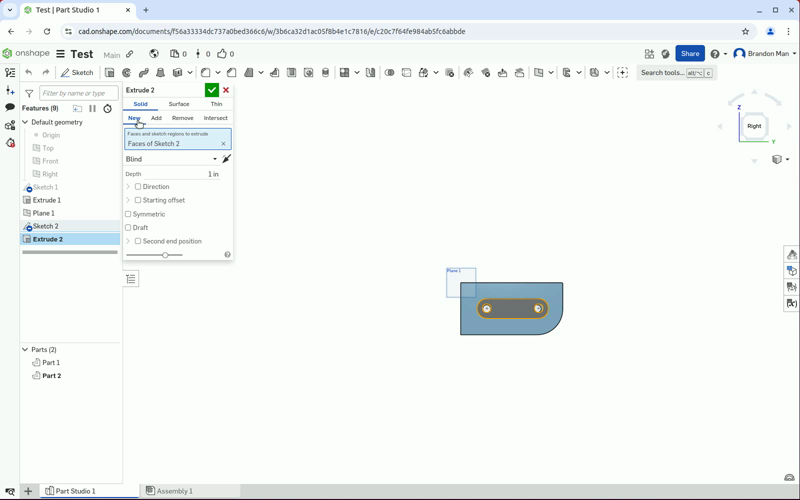
click(137, 120)
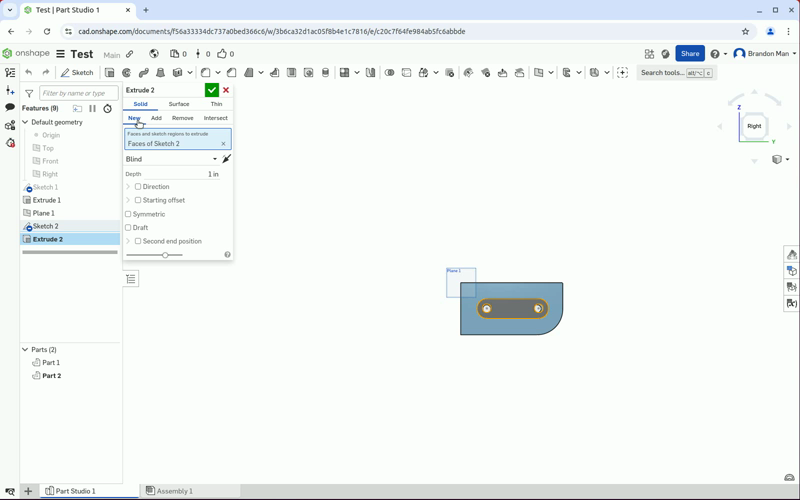
key(tab, 4)
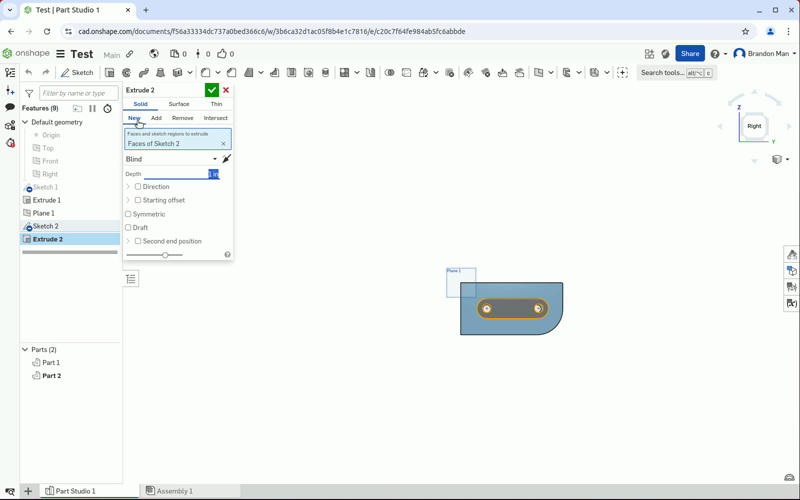
text(1.204)
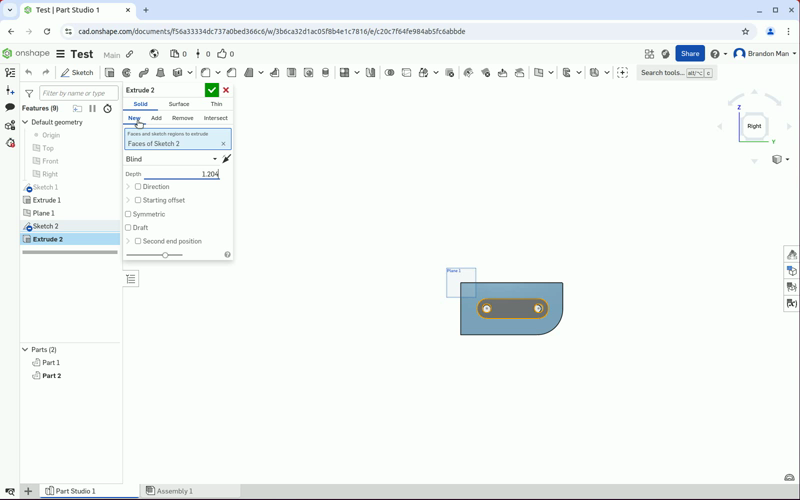
key(enter)
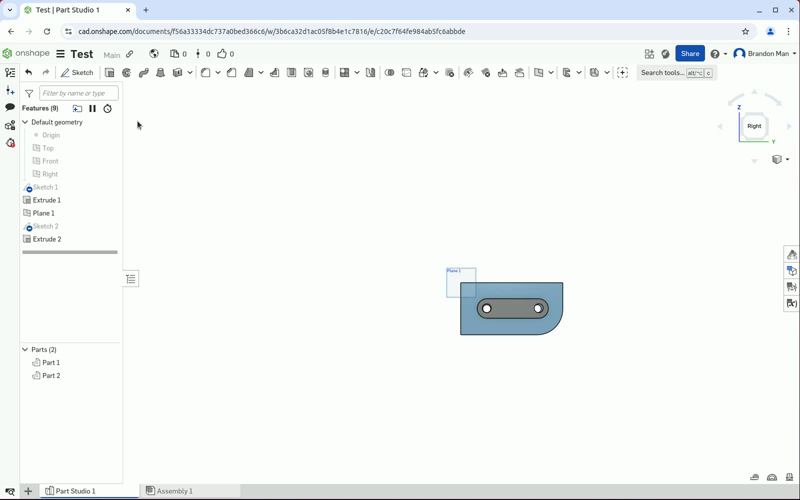
key(shift+h)
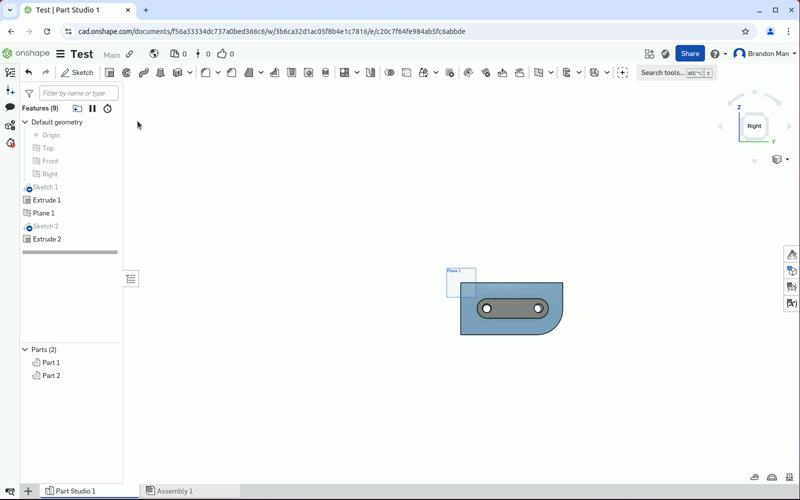
key(shift+h)
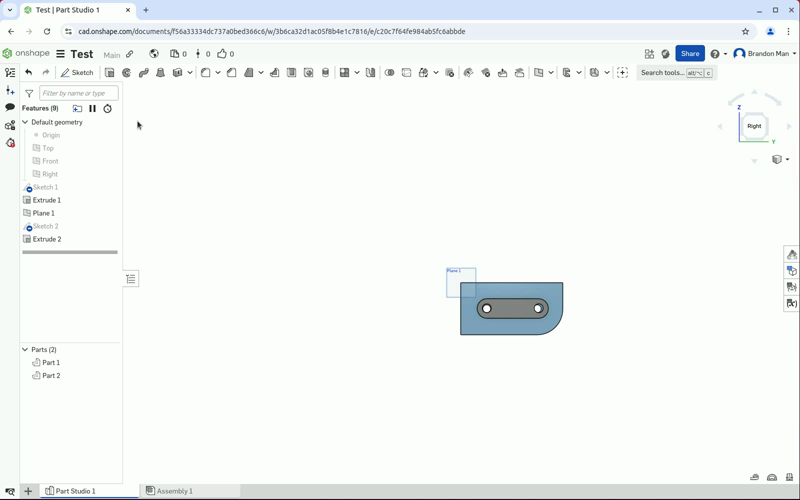
mouse_move(73, 189)
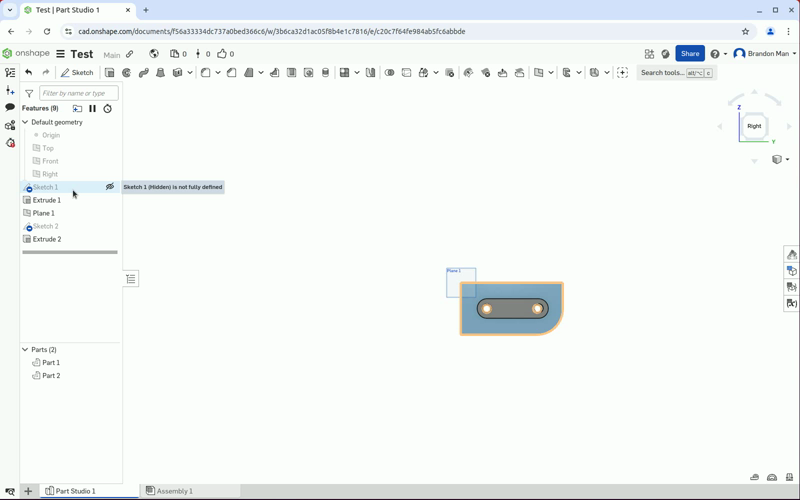
click(73, 189)
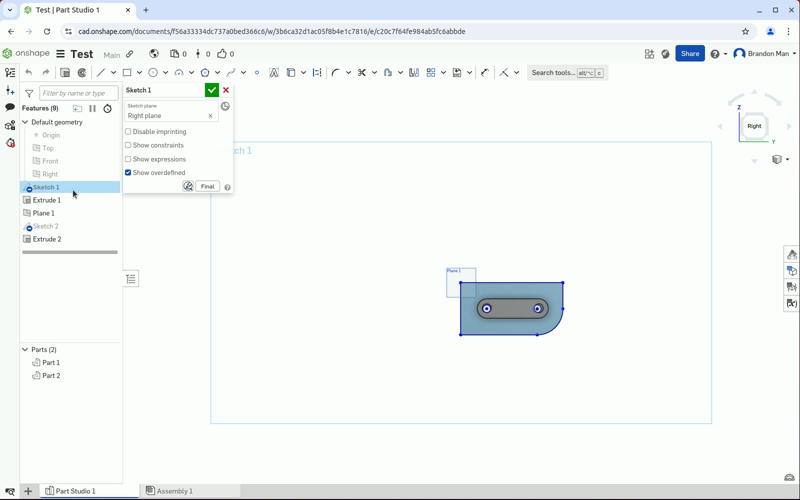
mouse_move(229, 92)
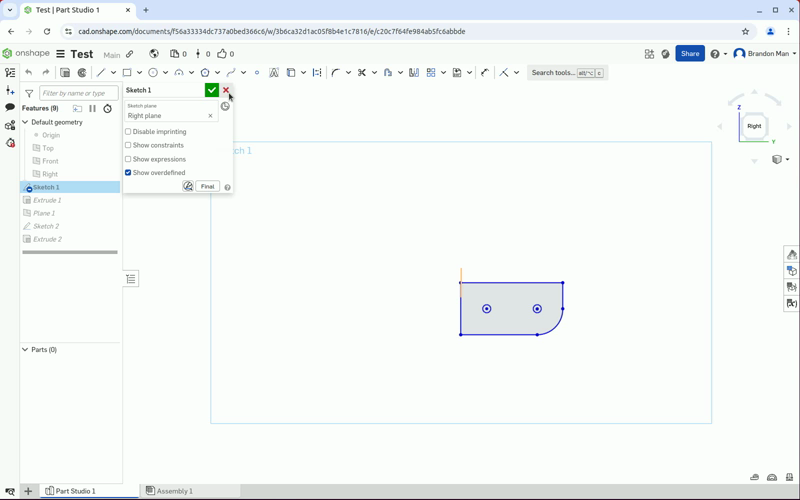
click(229, 92)
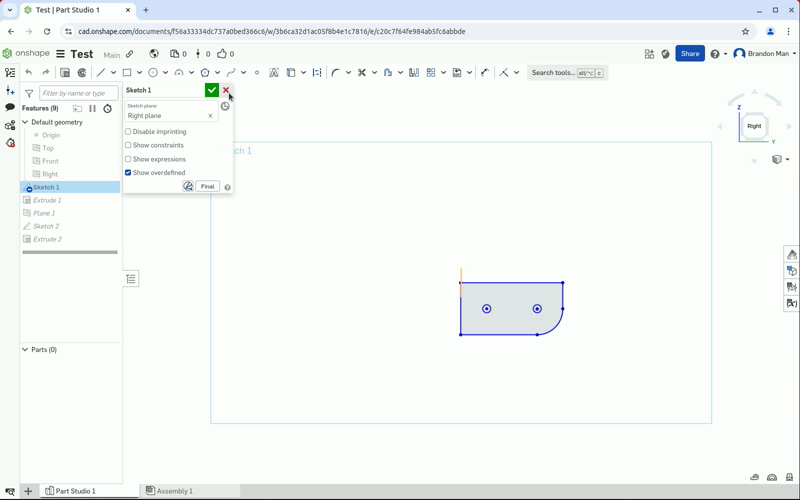
key(shift+s)
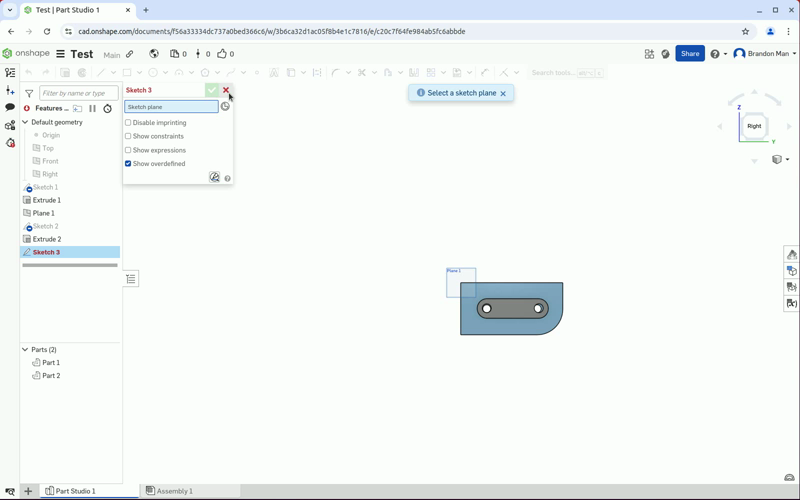
mouse_move(73, 176)
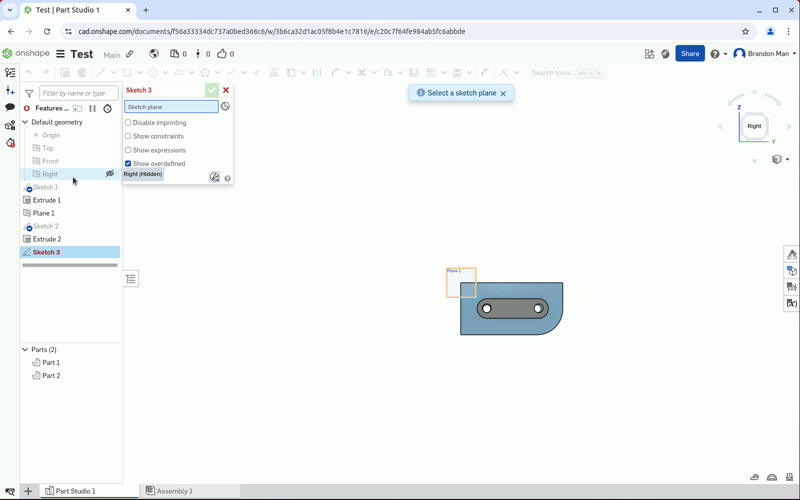
click(73, 176)
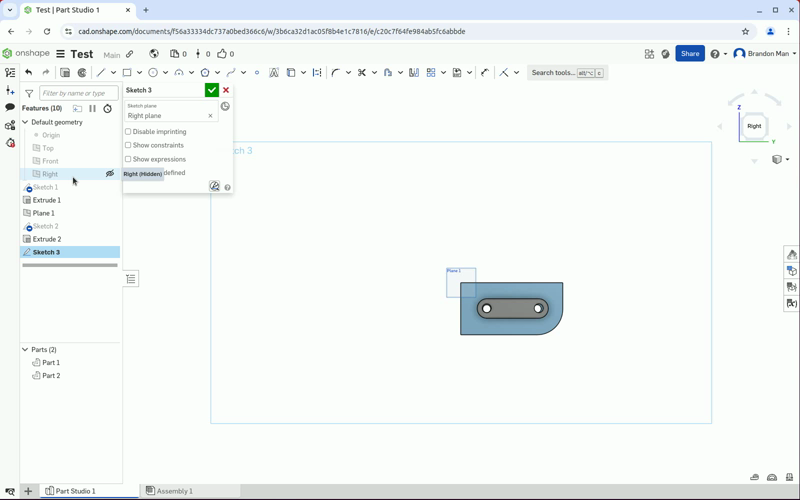
mouse_move(73, 352)
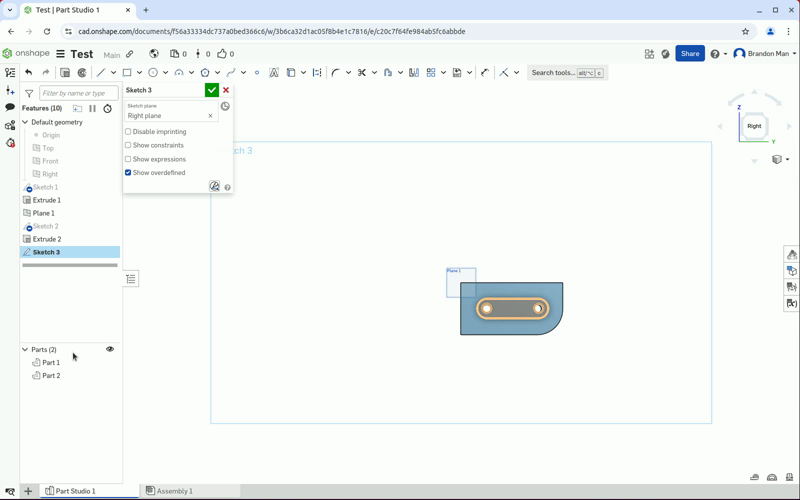
key(y)
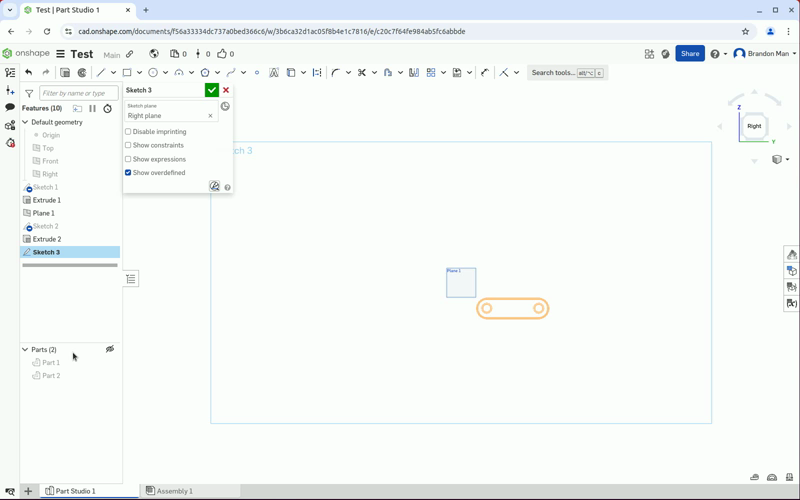
key(a)
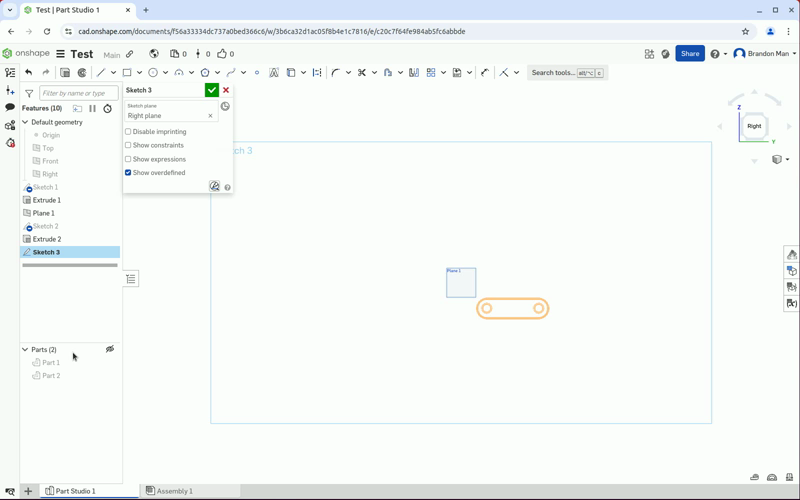
key_down(shift)
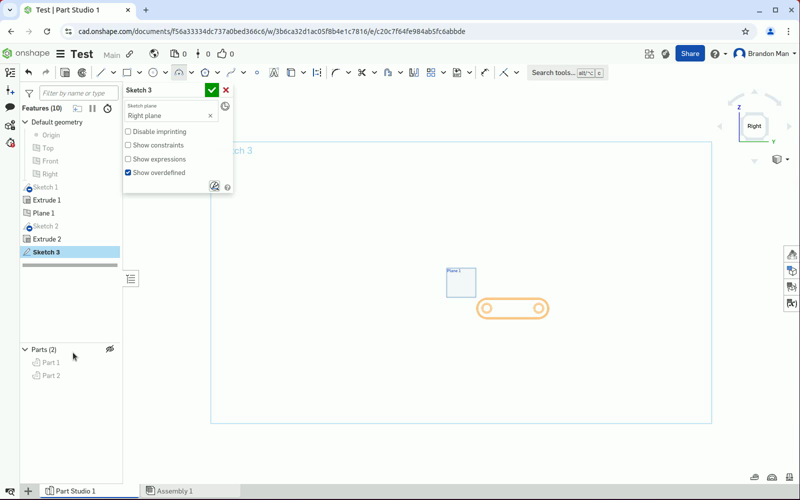
mouse_move(450, 308)
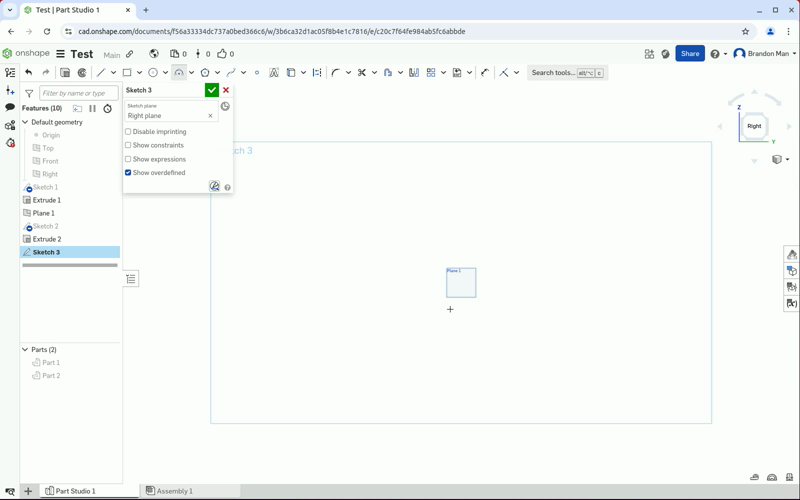
click(450, 308)
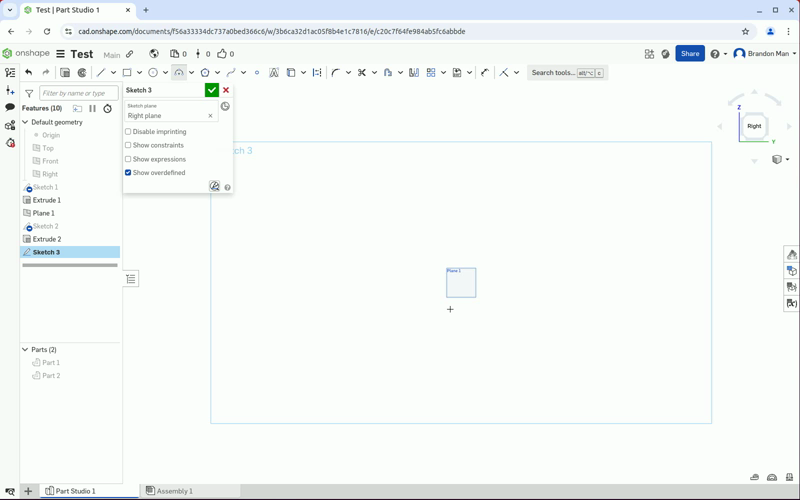
key_up(shift)
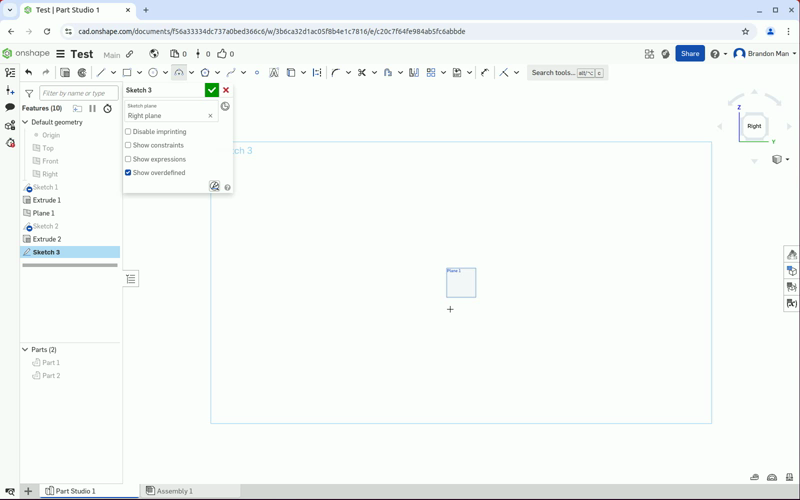
key_down(shift)
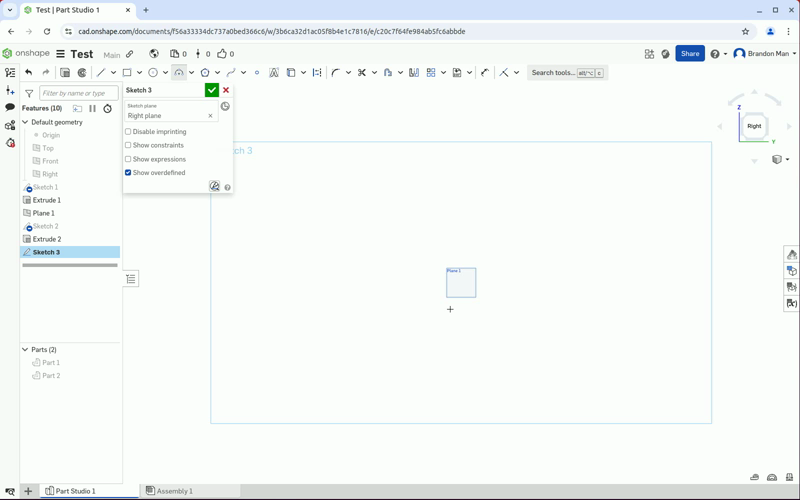
mouse_move(486, 345)
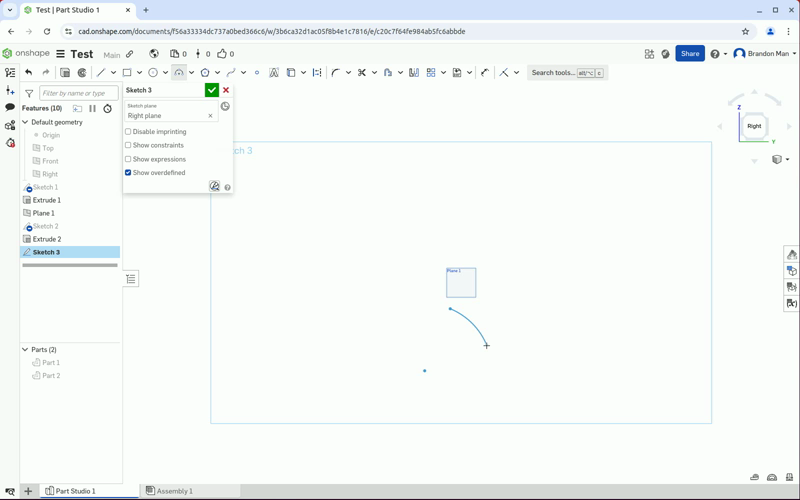
click(486, 345)
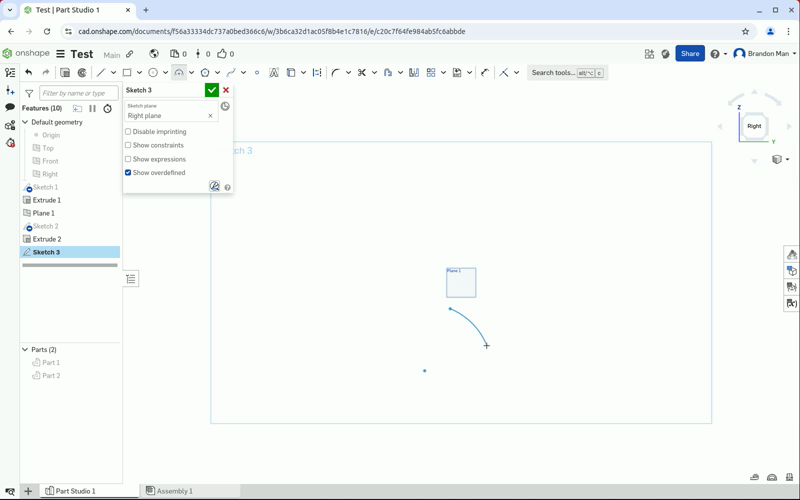
mouse_move(460, 334)
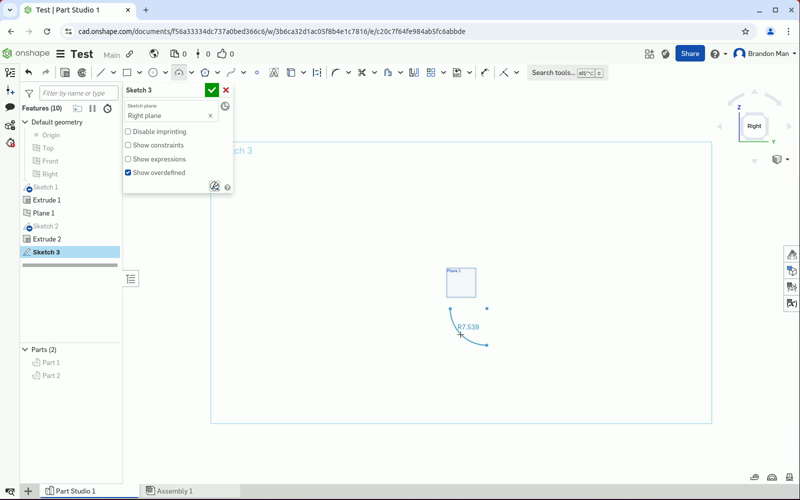
click(460, 334)
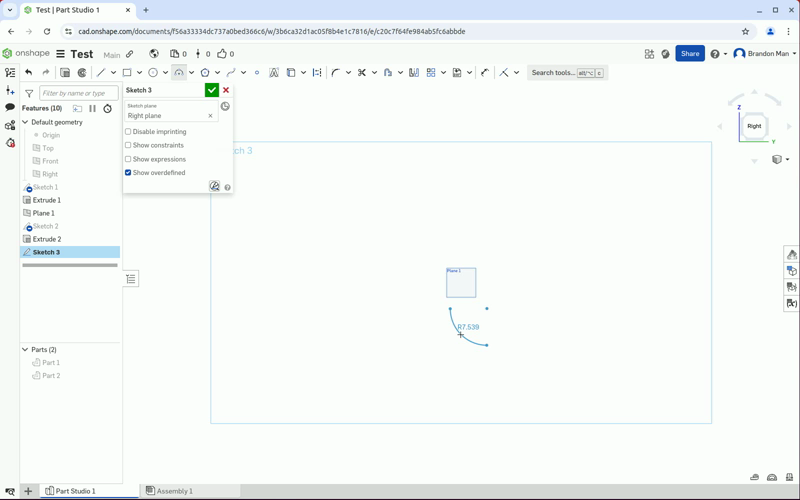
key_up(shift)
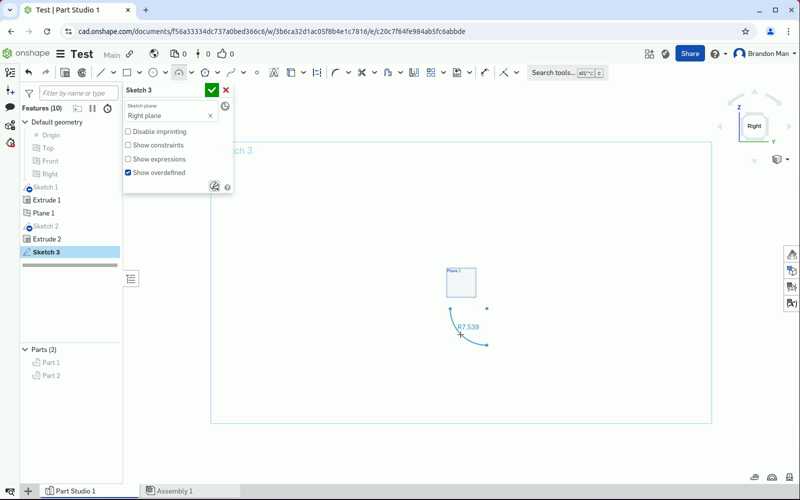
key(esc)
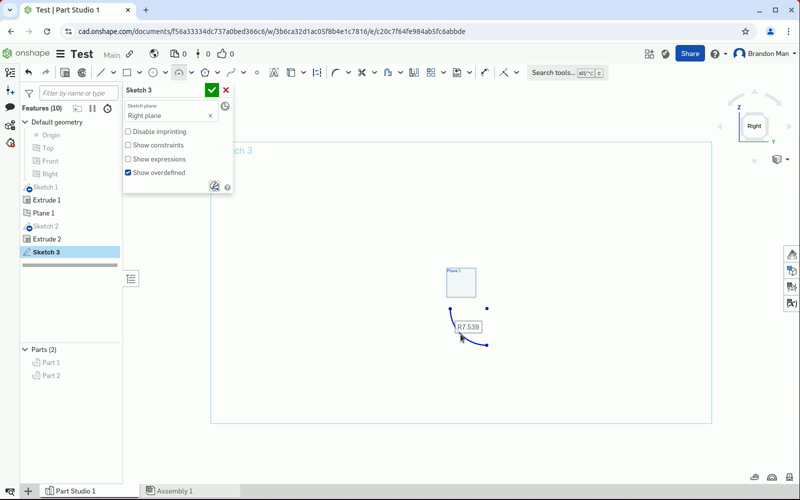
key(l)
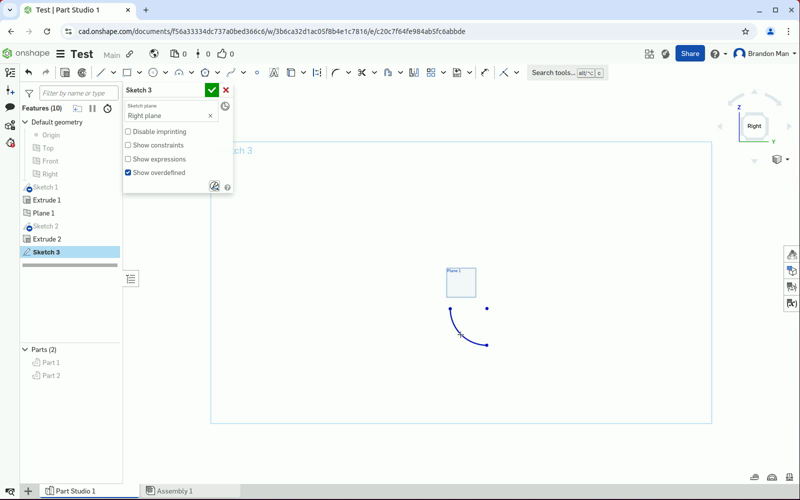
mouse_move(486, 345)
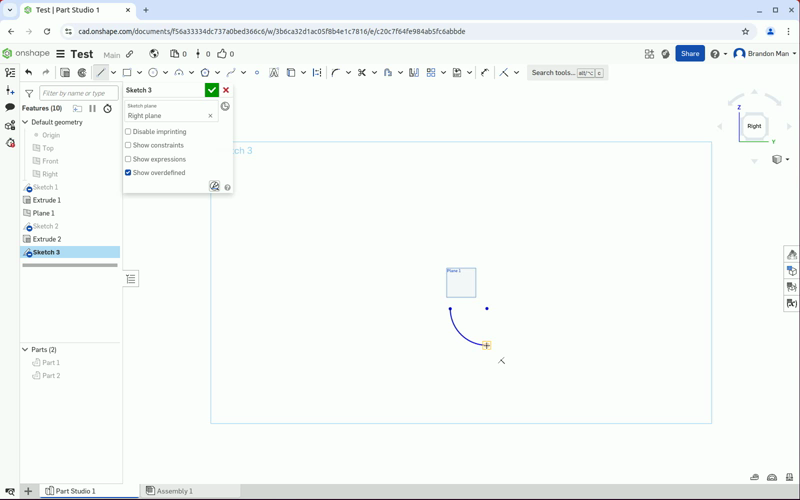
click(486, 345)
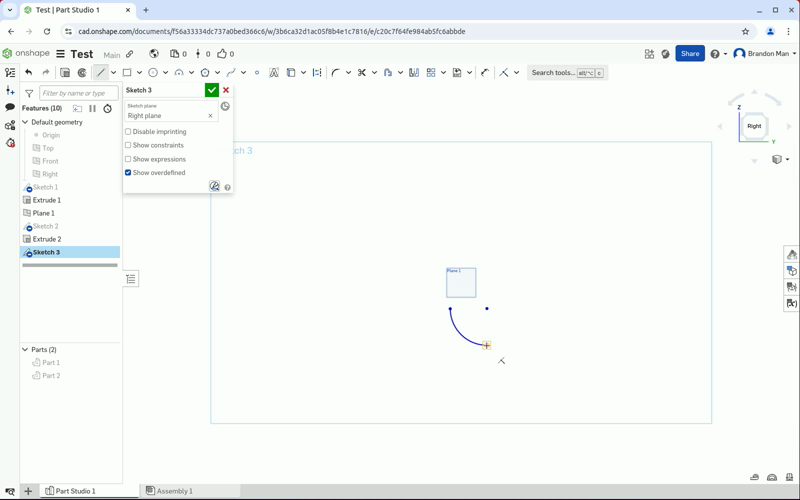
key_down(shift)
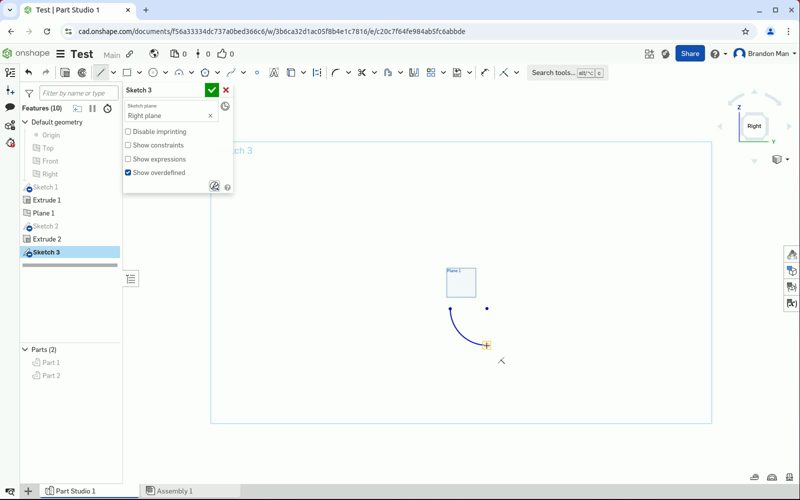
mouse_move(562, 345)
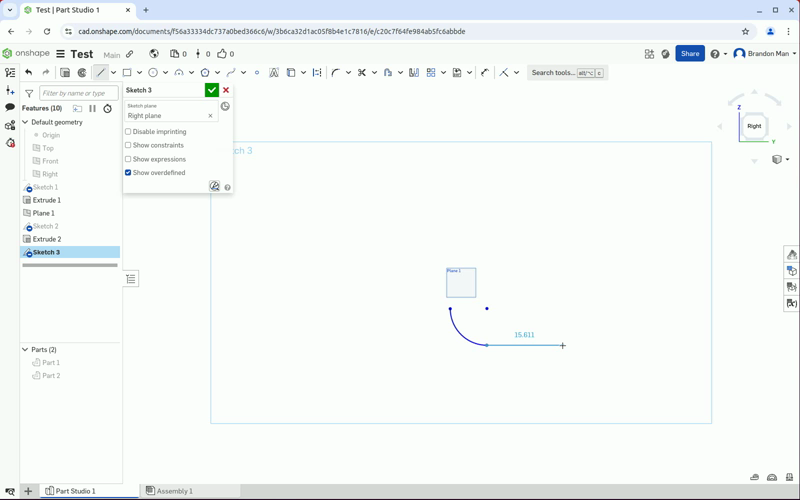
click(562, 345)
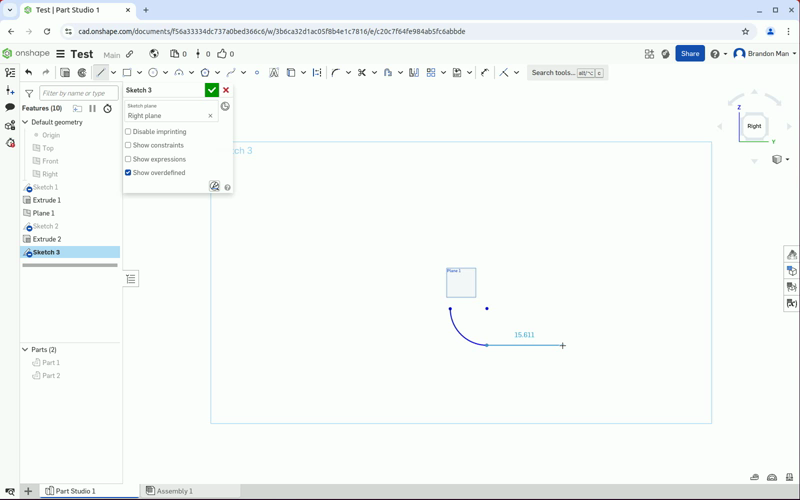
key_up(shift)
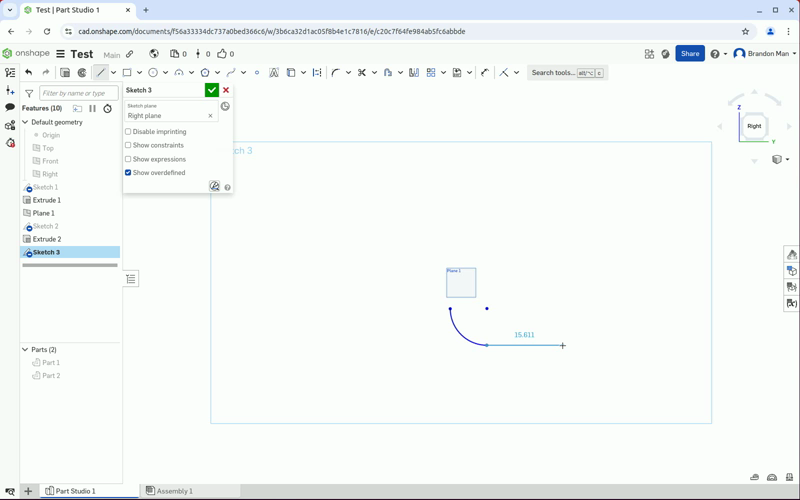
key(esc)
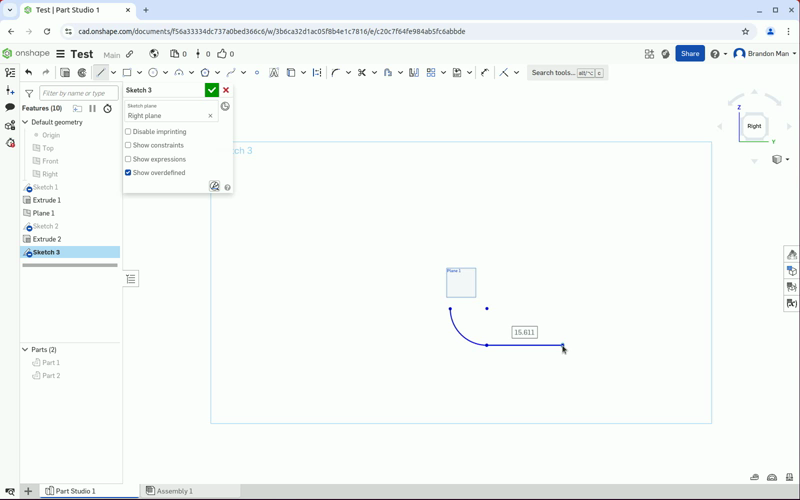
key(a)
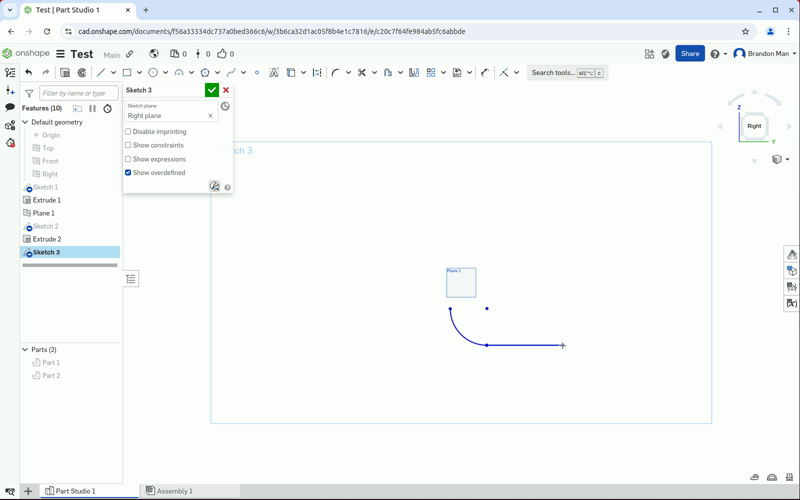
mouse_move(562, 345)
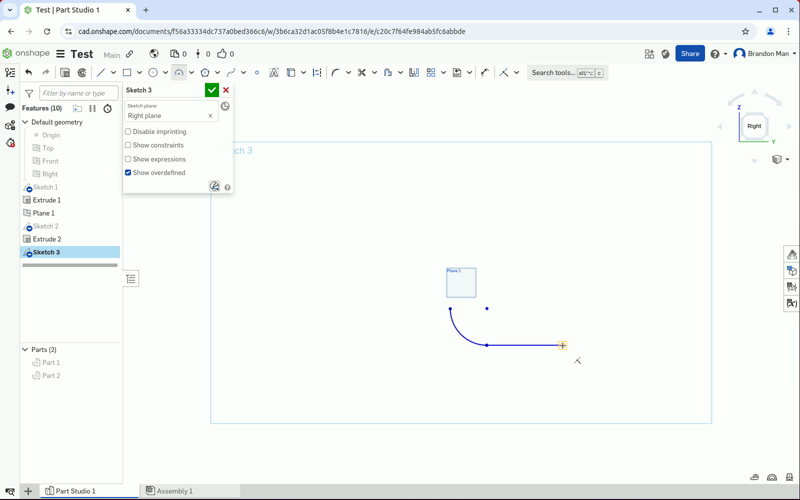
click(562, 345)
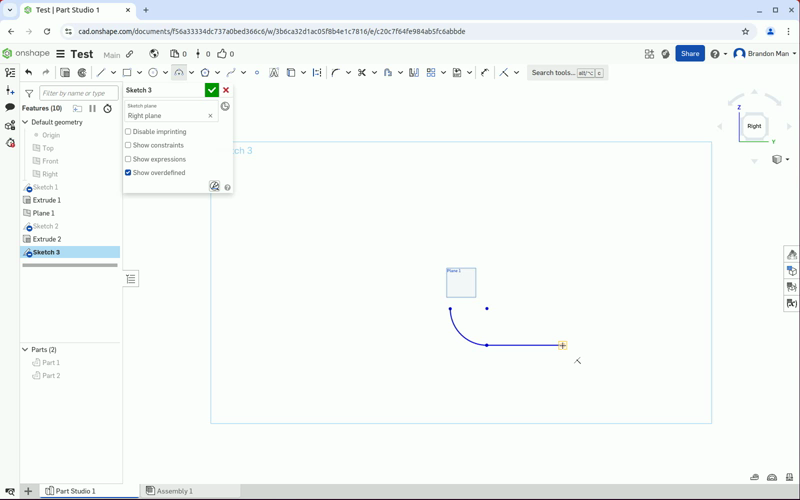
key_down(shift)
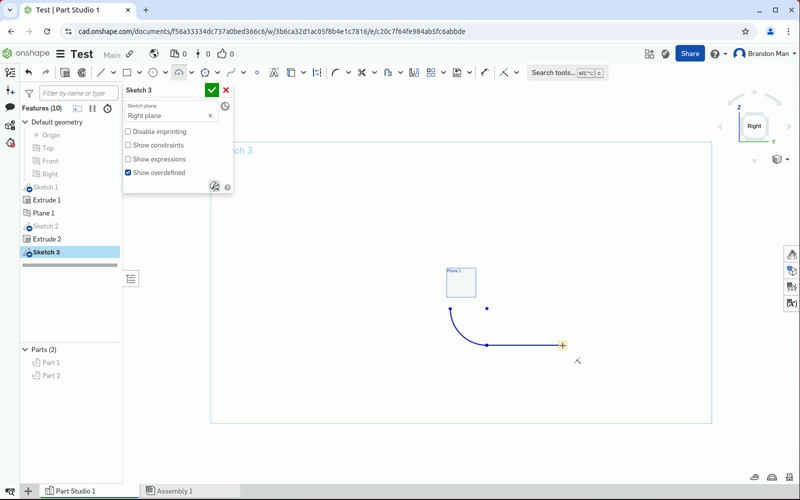
mouse_move(573, 334)
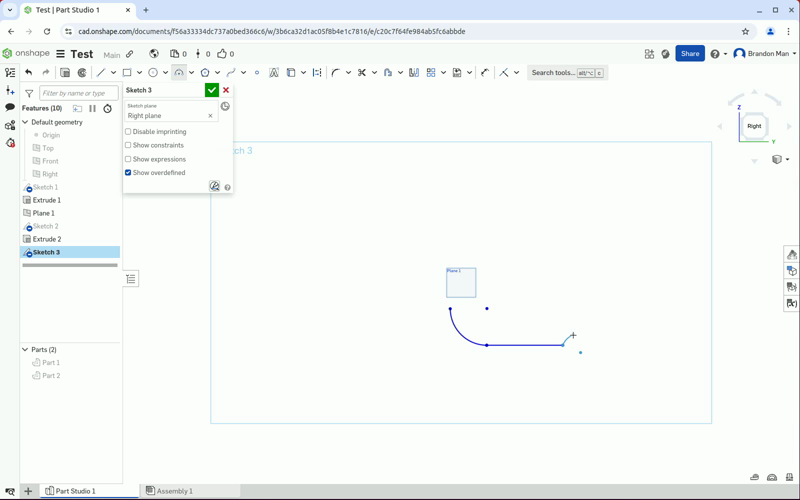
click(573, 334)
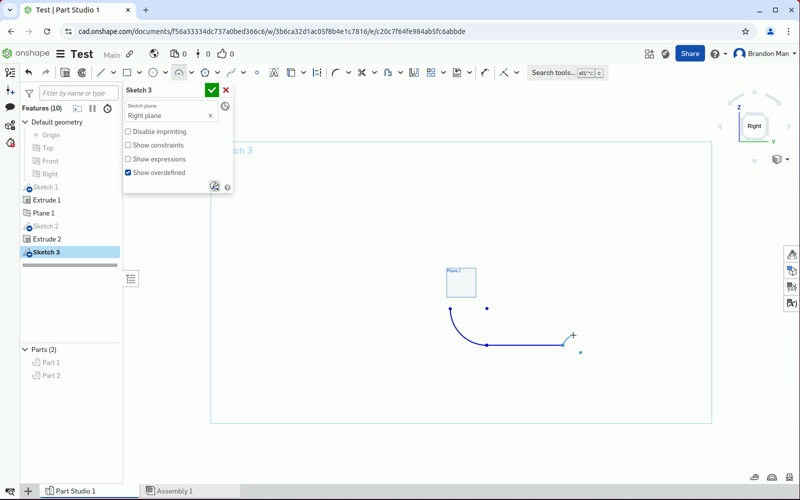
mouse_move(570, 342)
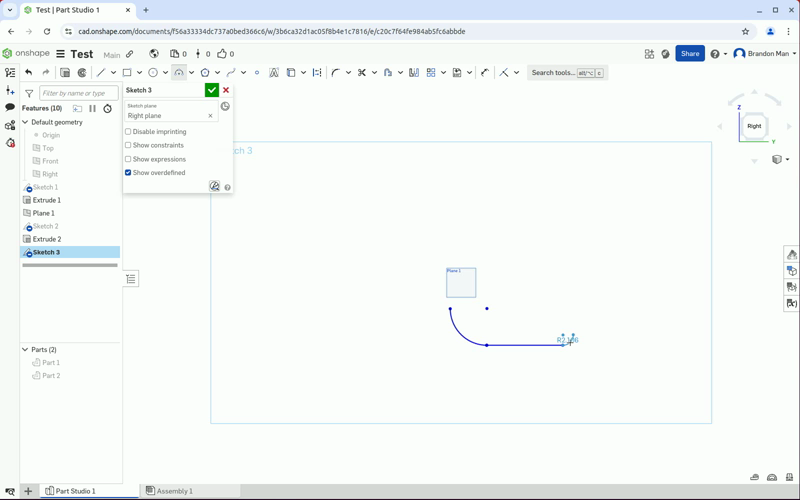
click(570, 342)
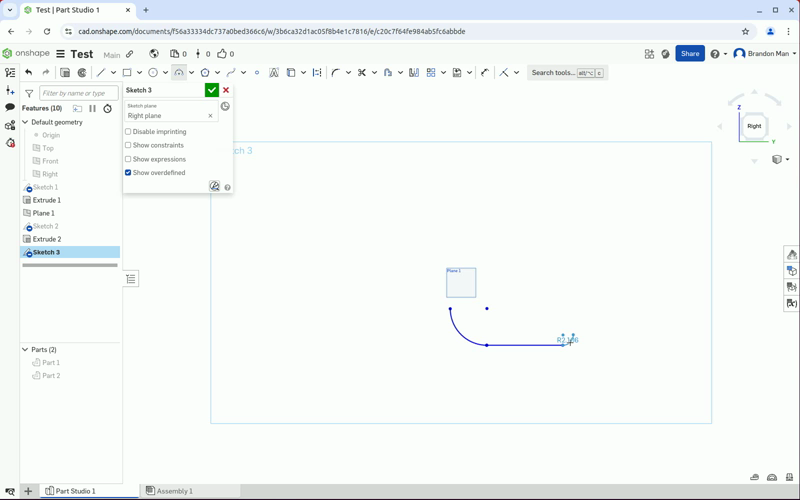
key_up(shift)
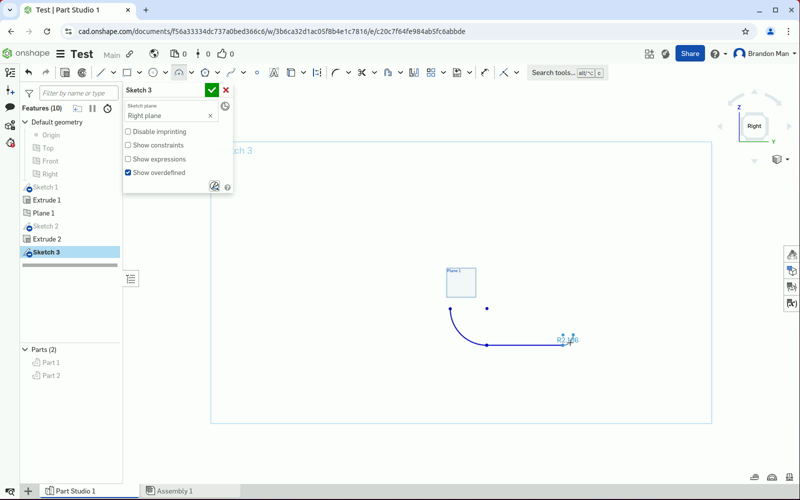
key(esc)
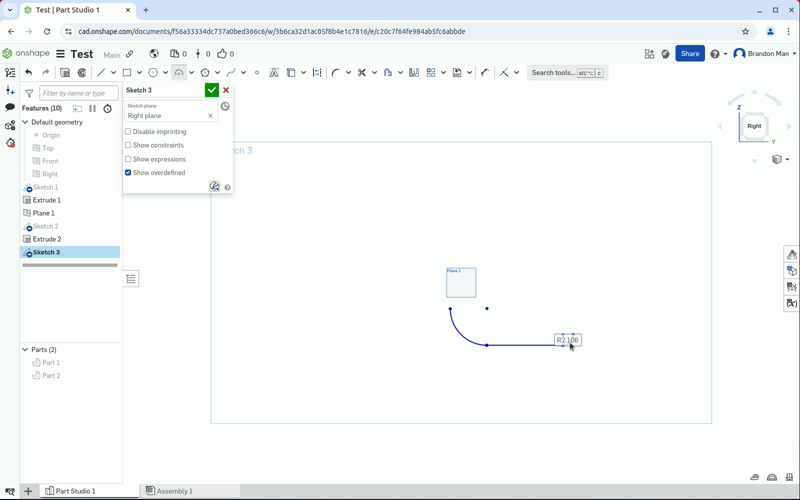
key(l)
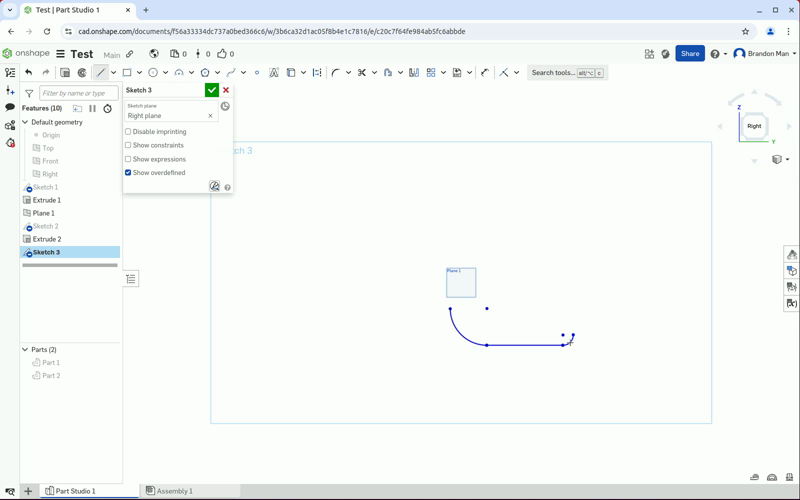
mouse_move(573, 334)
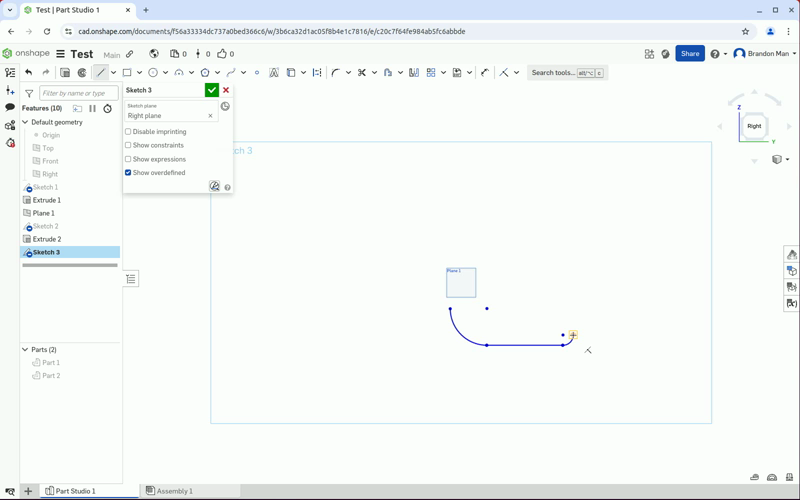
click(573, 334)
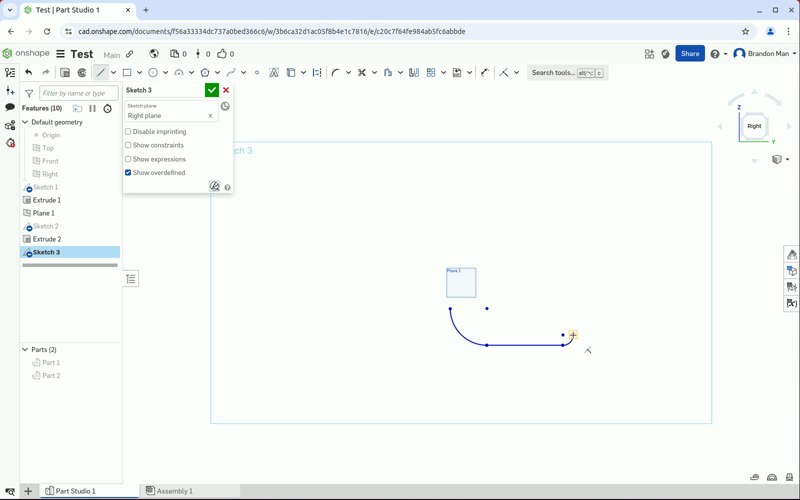
key_down(shift)
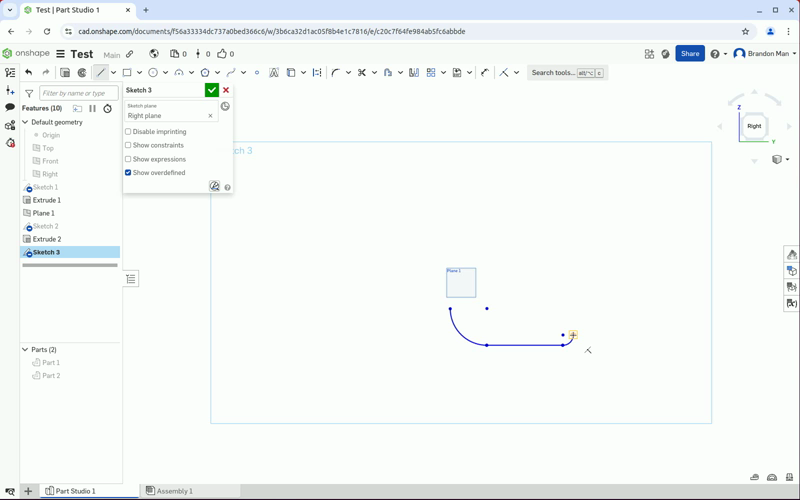
mouse_move(589, 334)
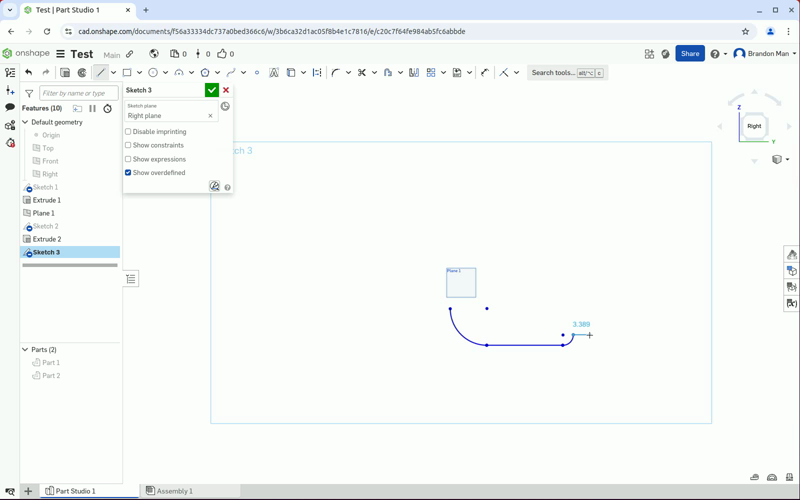
mouse_move(573, 282)
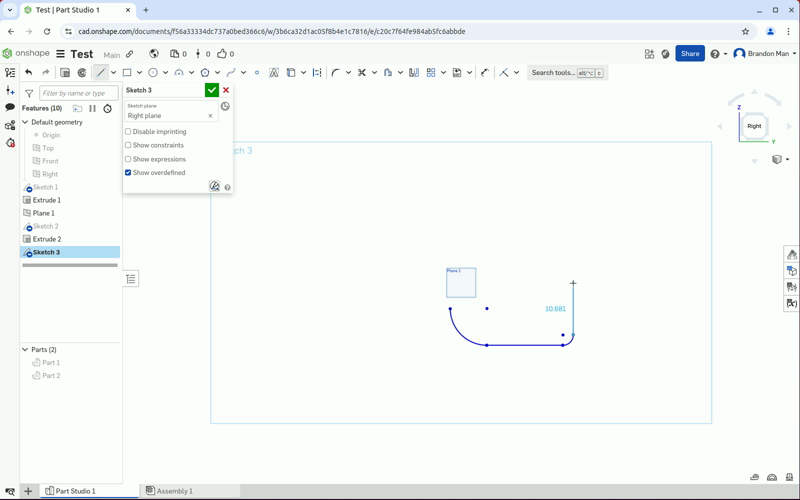
click(573, 282)
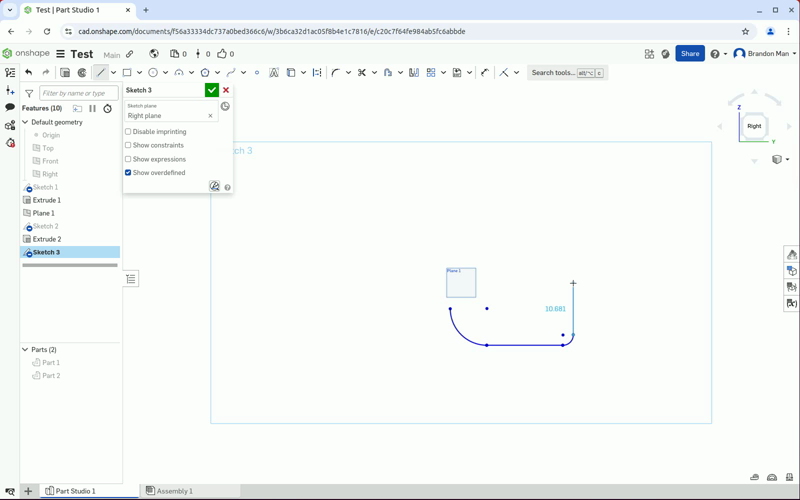
key_up(shift)
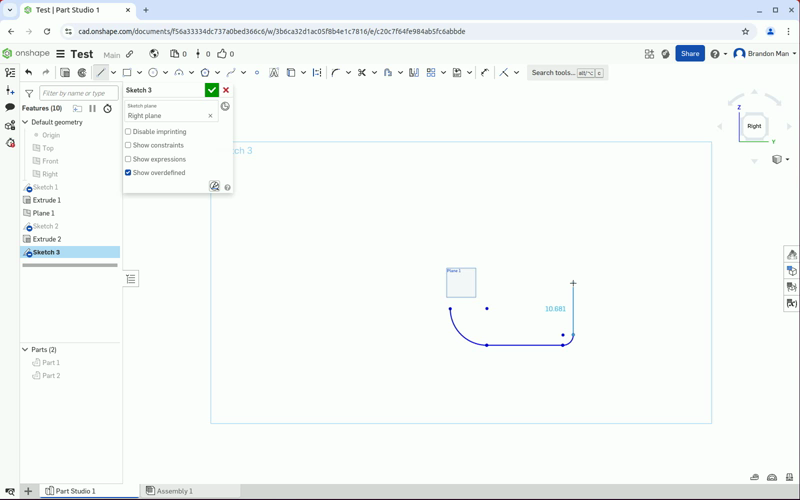
key(esc)
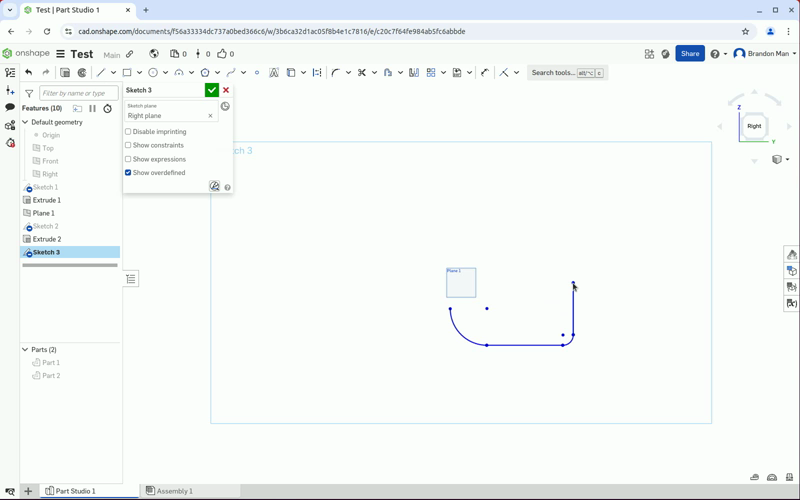
key(a)
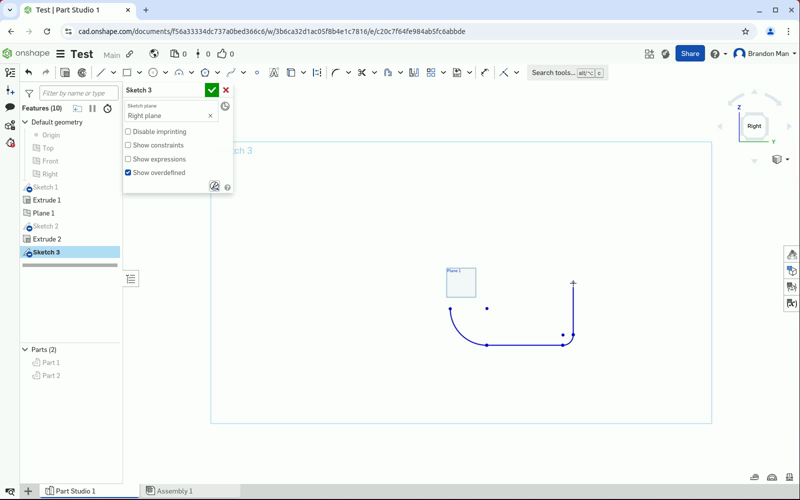
mouse_move(573, 282)
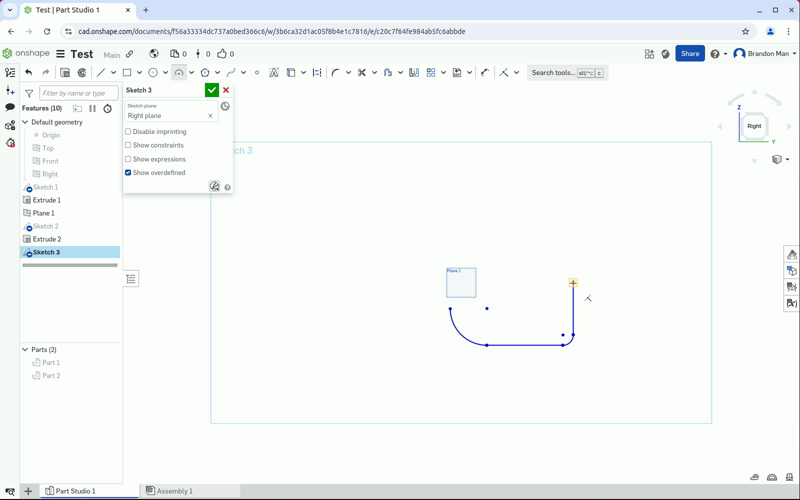
click(573, 282)
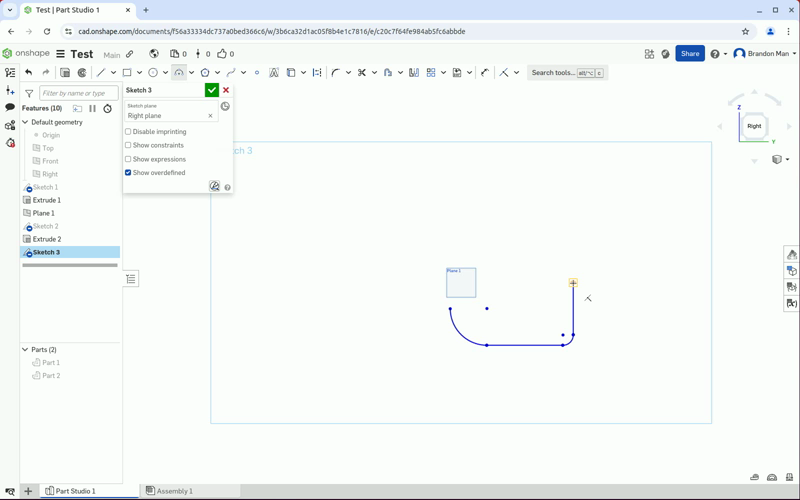
key_down(shift)
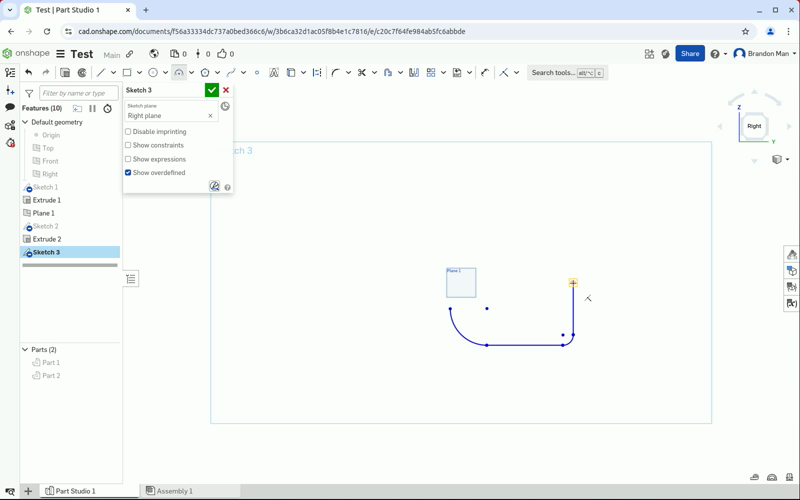
mouse_move(562, 272)
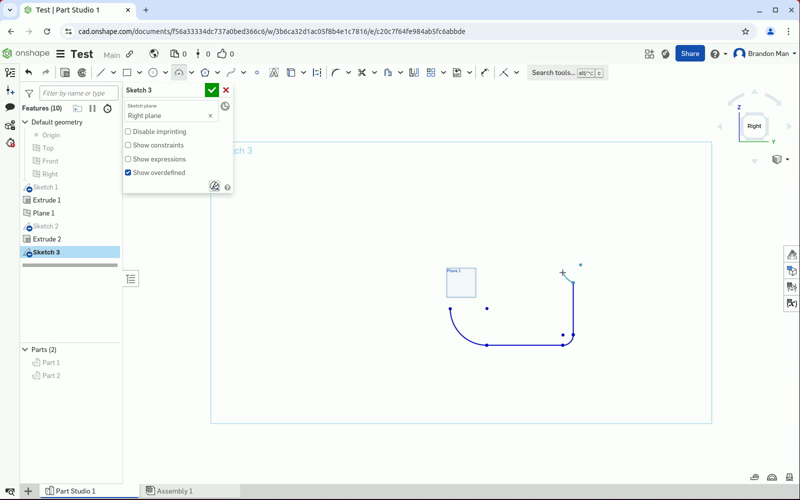
click(562, 272)
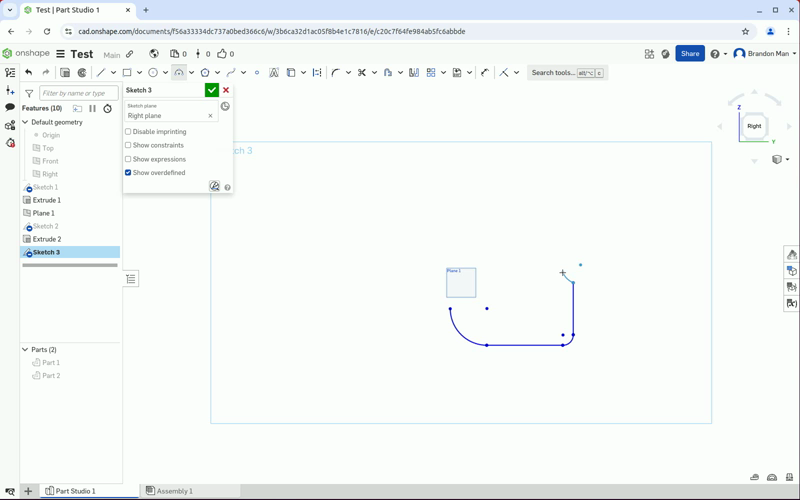
mouse_move(570, 275)
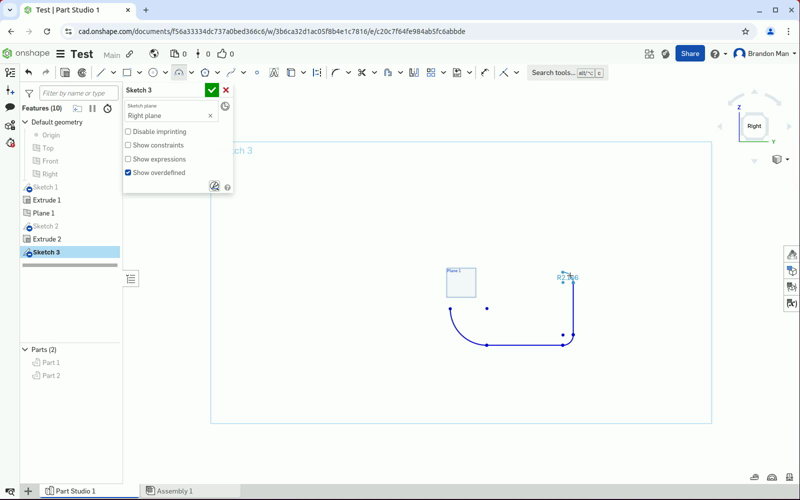
click(570, 275)
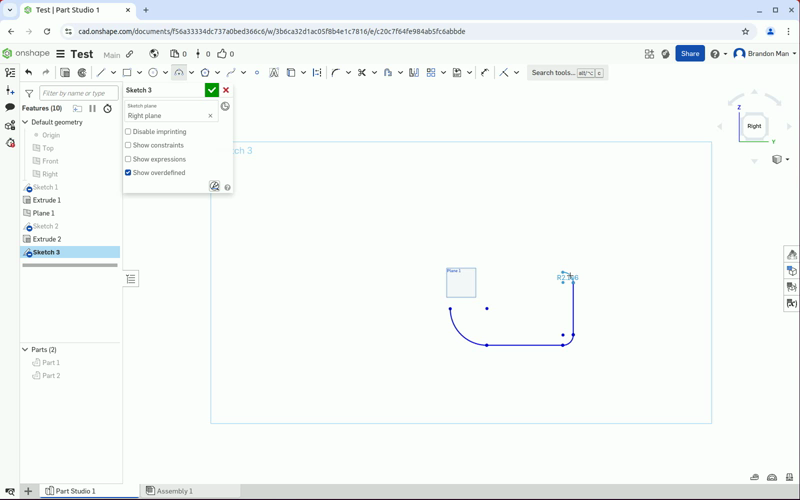
key_up(shift)
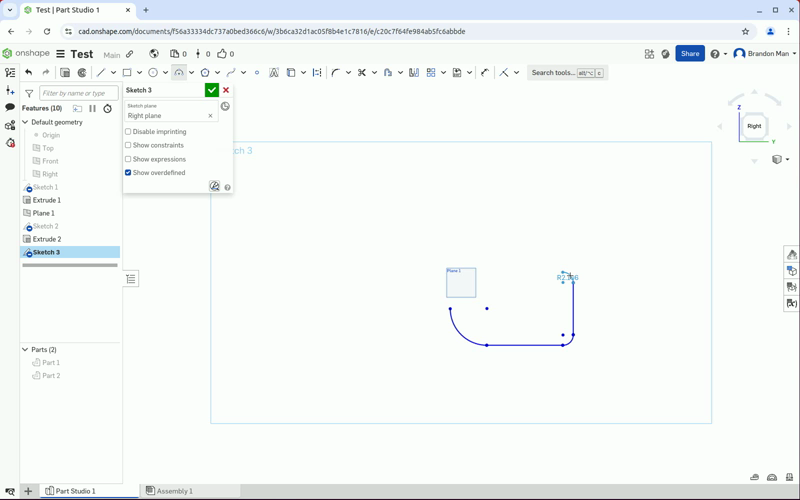
key(esc)
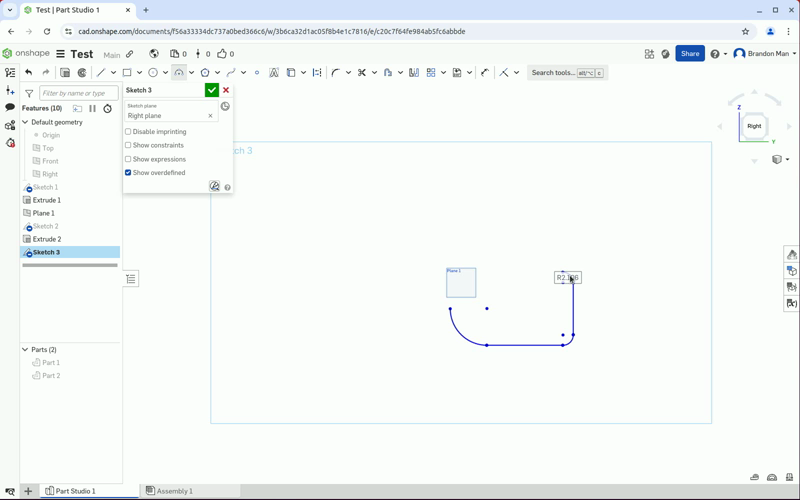
key(l)
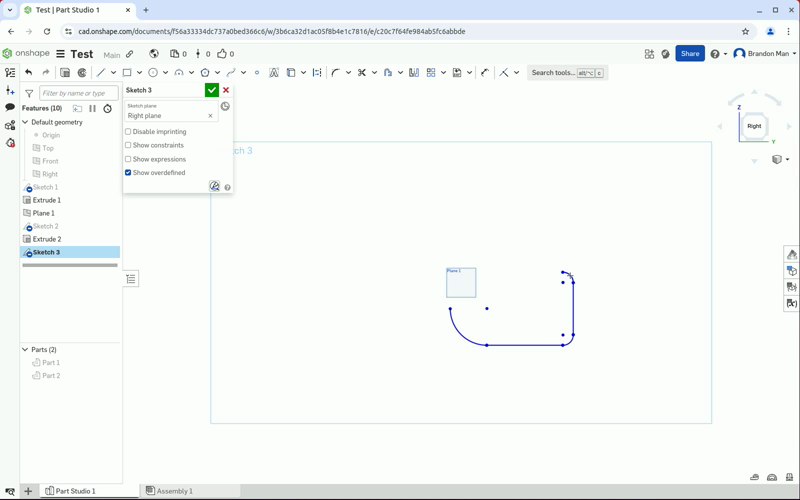
mouse_move(562, 272)
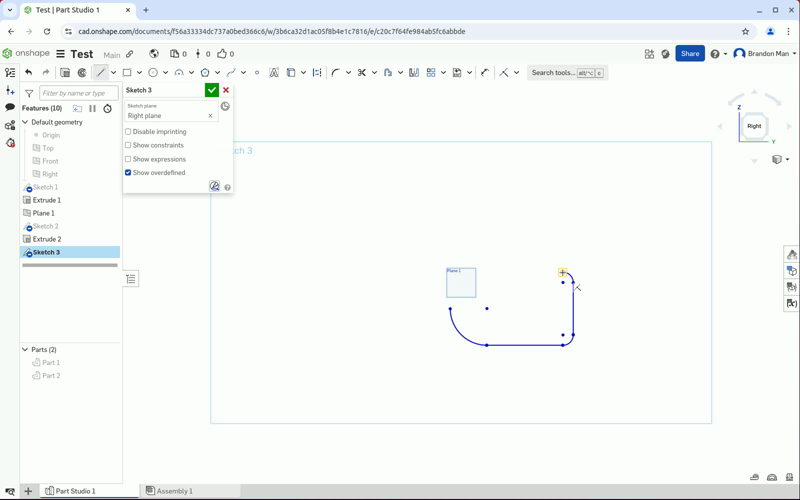
click(562, 272)
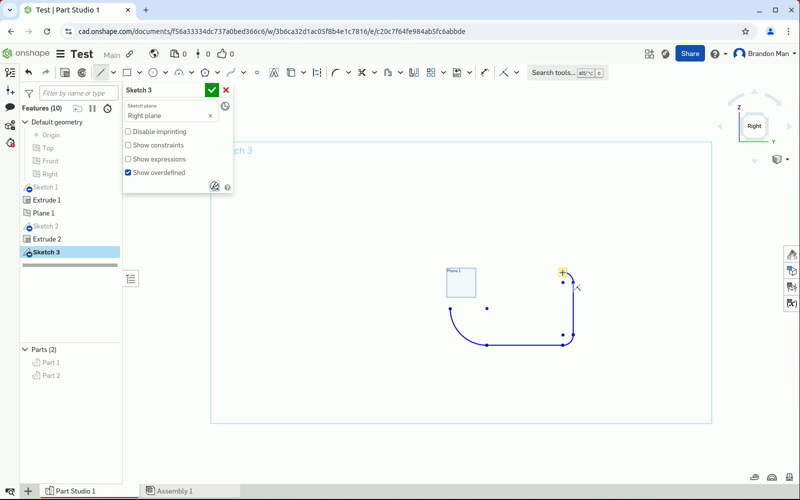
key_down(shift)
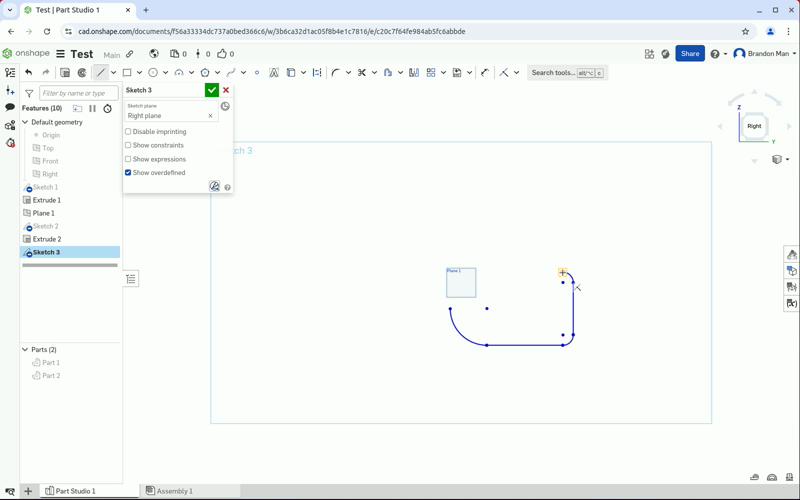
mouse_move(460, 272)
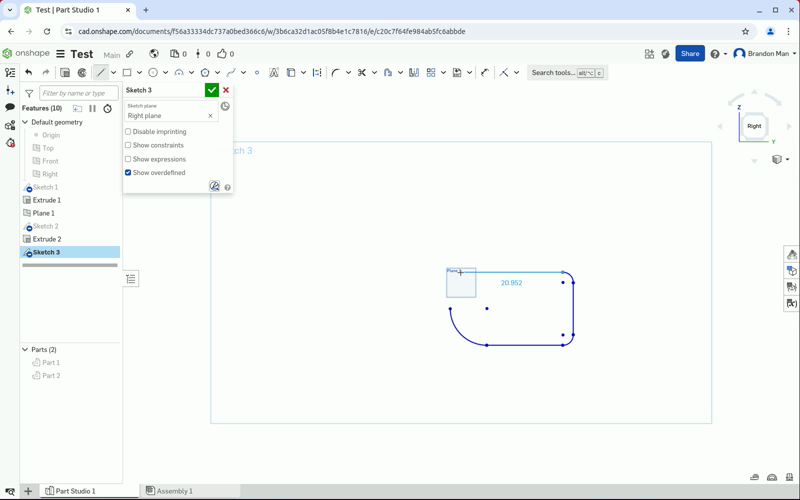
click(460, 272)
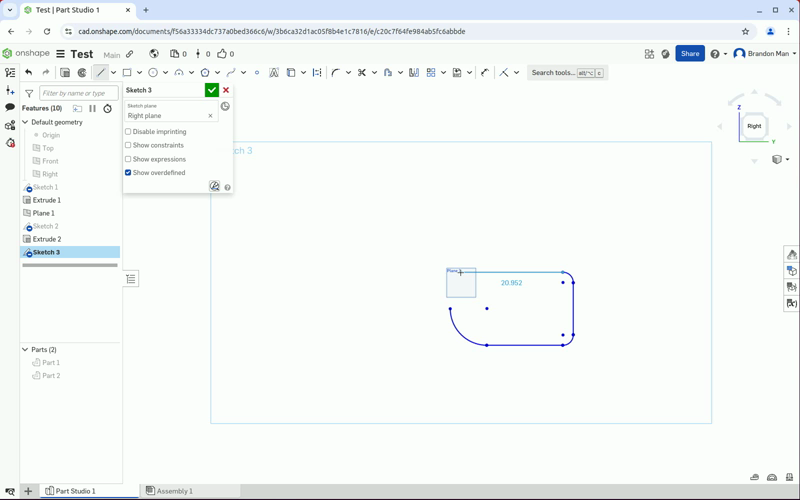
key_up(shift)
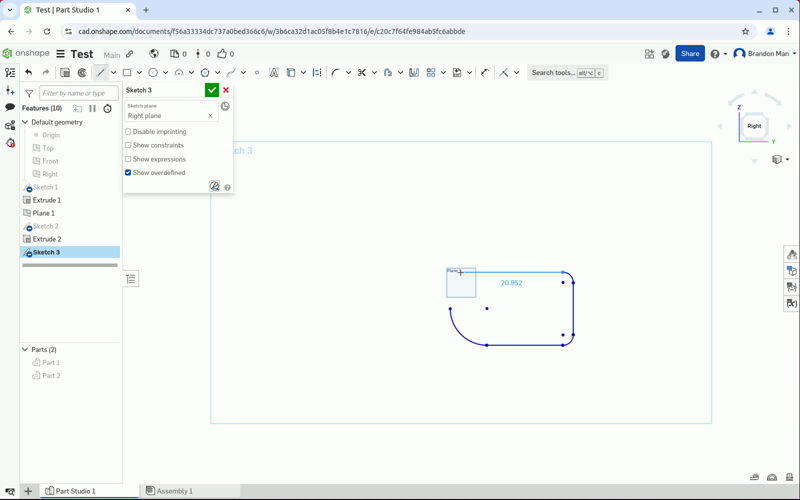
key(esc)
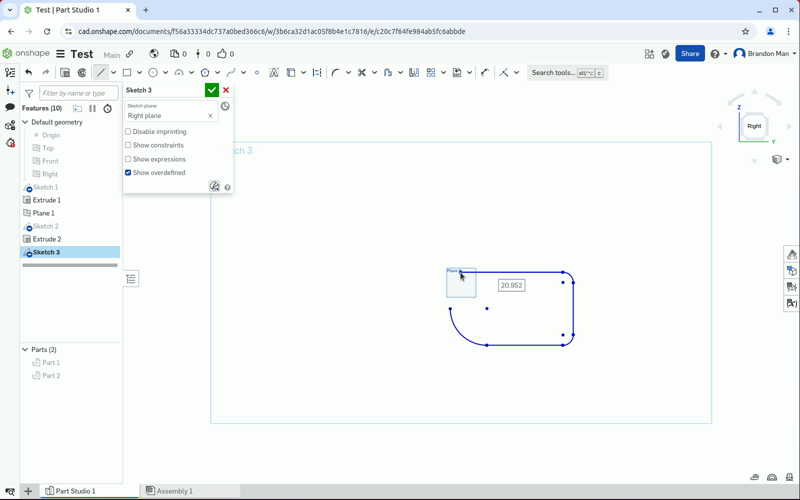
key(a)
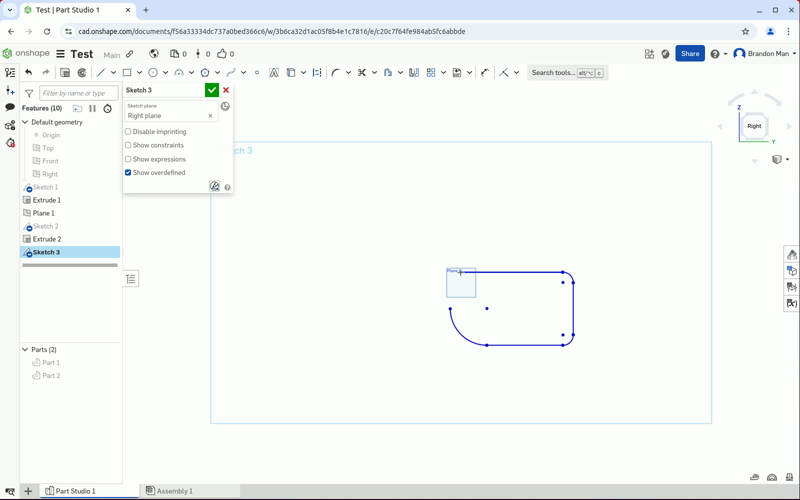
mouse_move(460, 272)
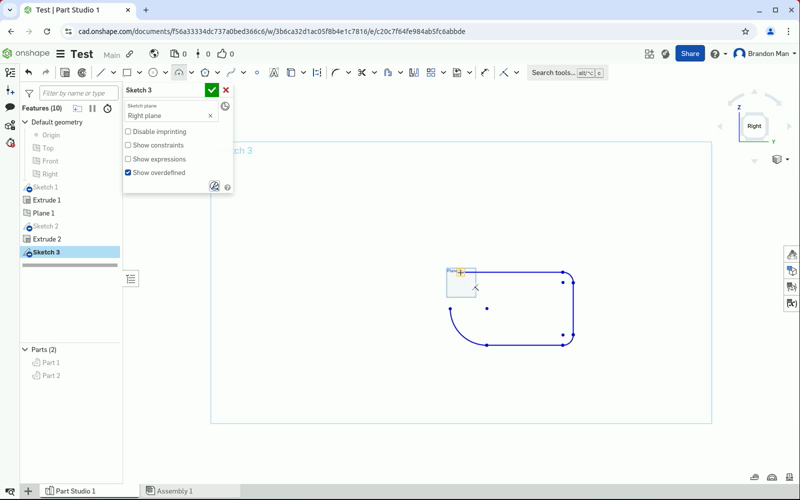
click(460, 272)
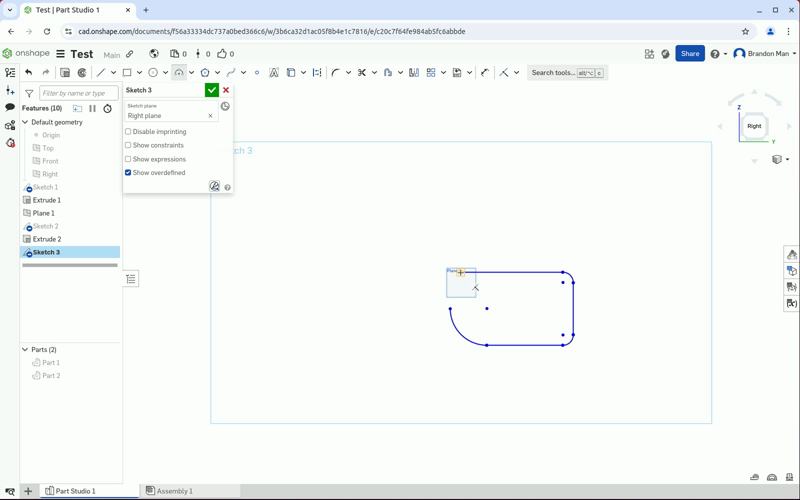
key_down(shift)
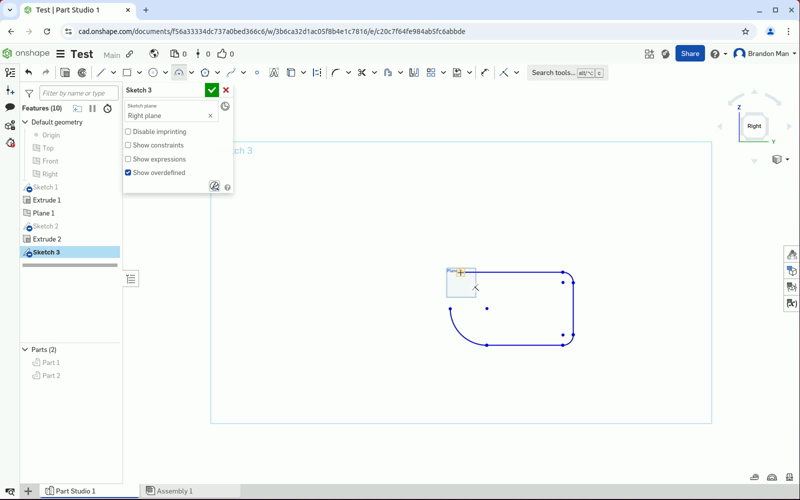
mouse_move(450, 282)
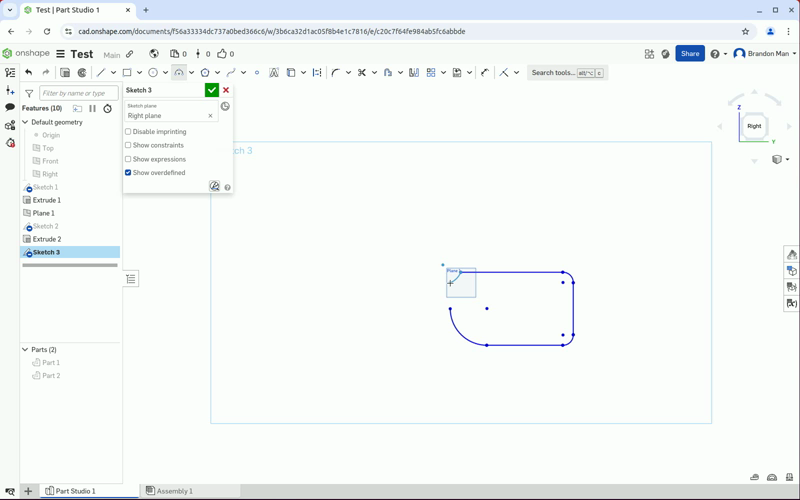
click(450, 282)
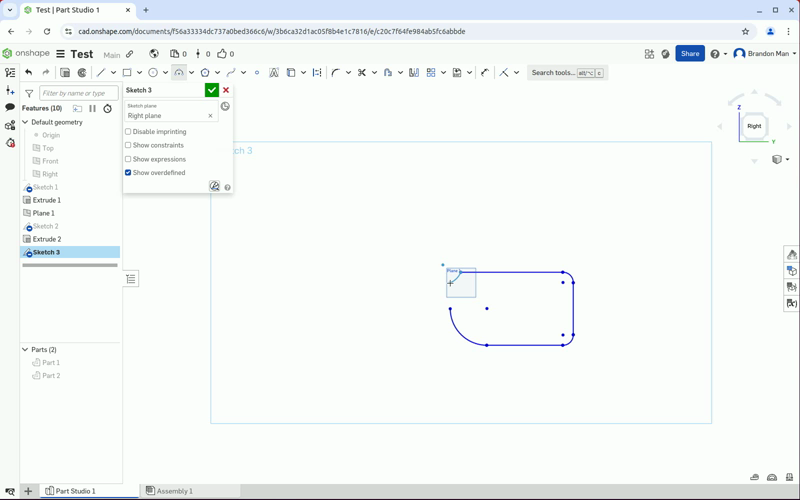
mouse_move(453, 275)
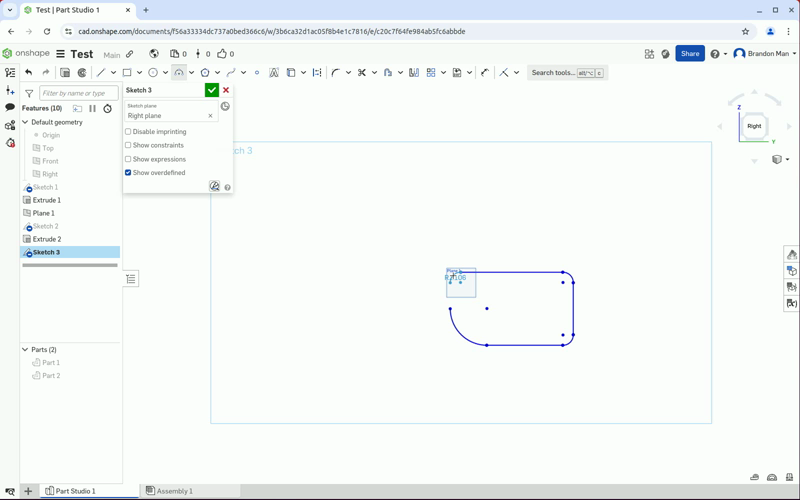
click(453, 275)
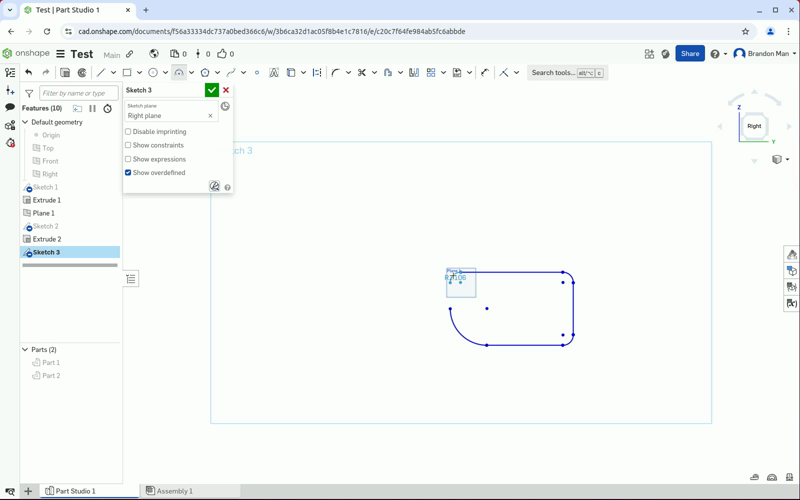
key_up(shift)
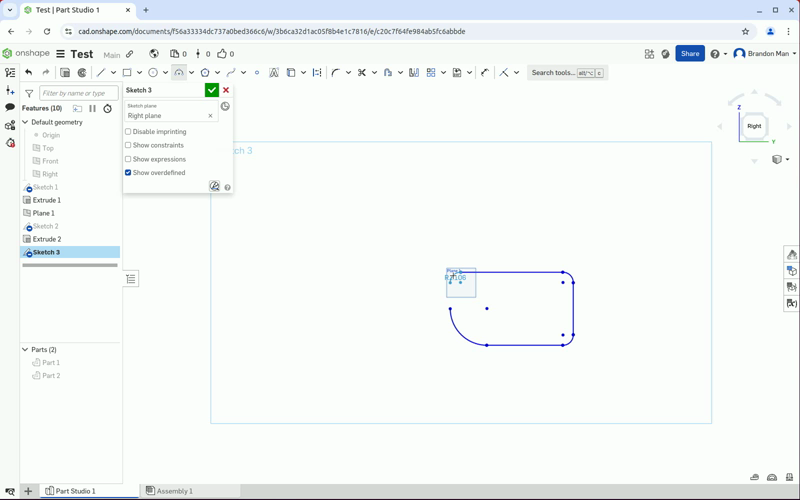
key(esc)
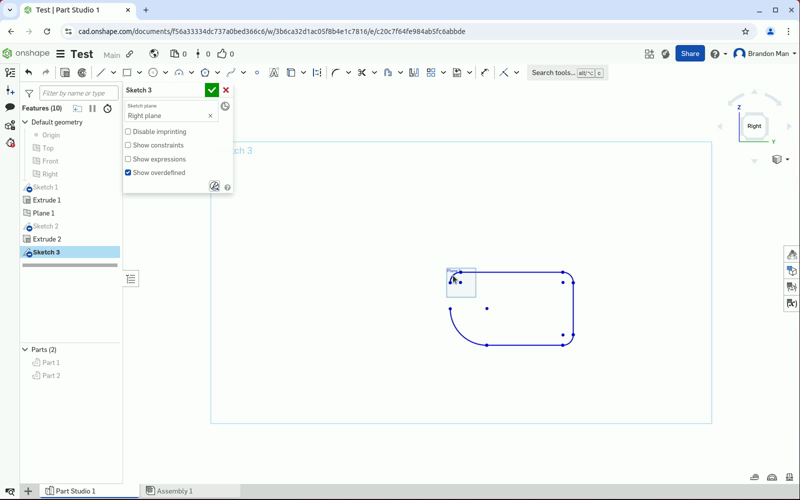
key(l)
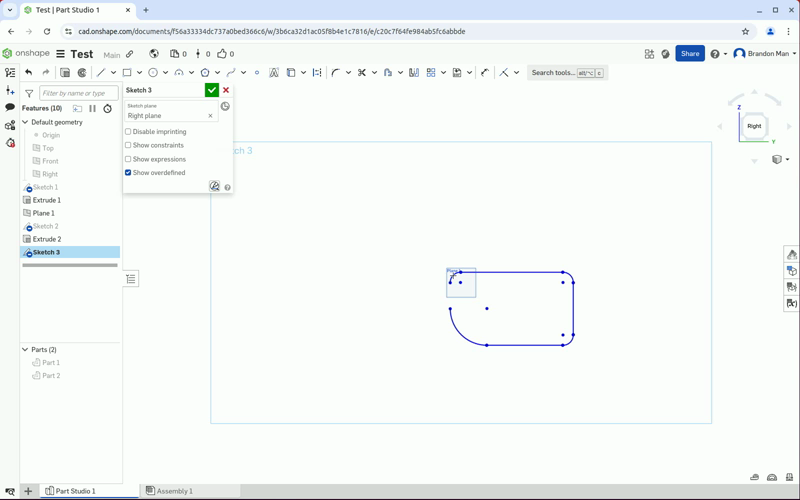
mouse_move(450, 282)
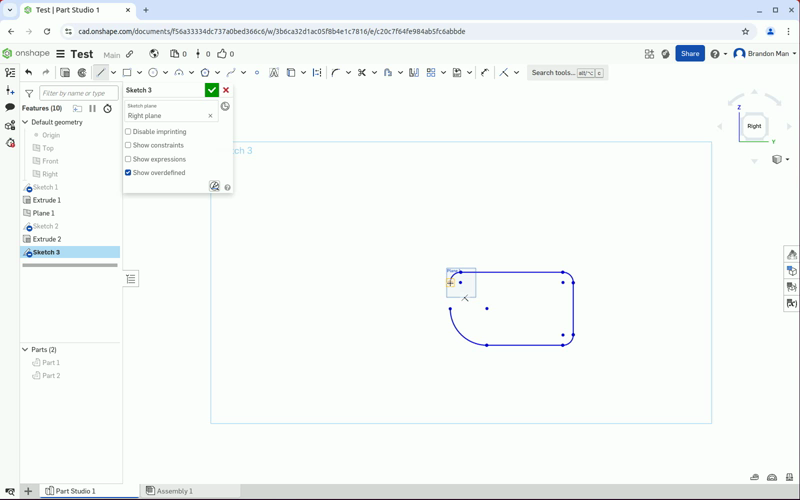
click(450, 282)
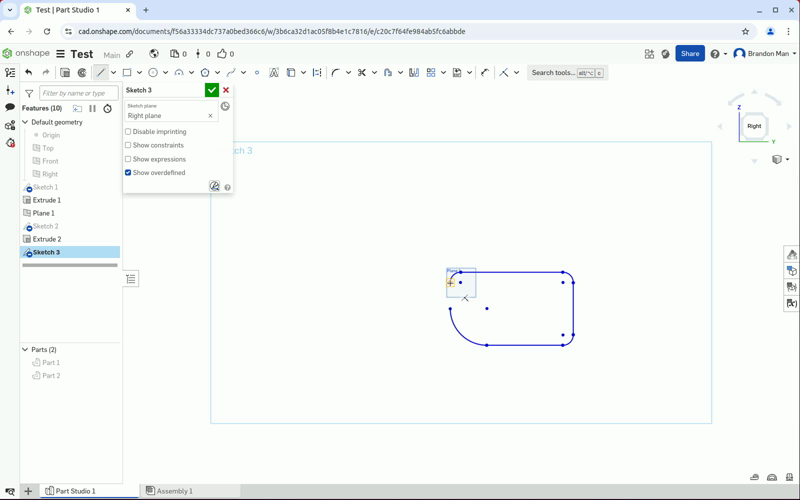
mouse_move(480, 282)
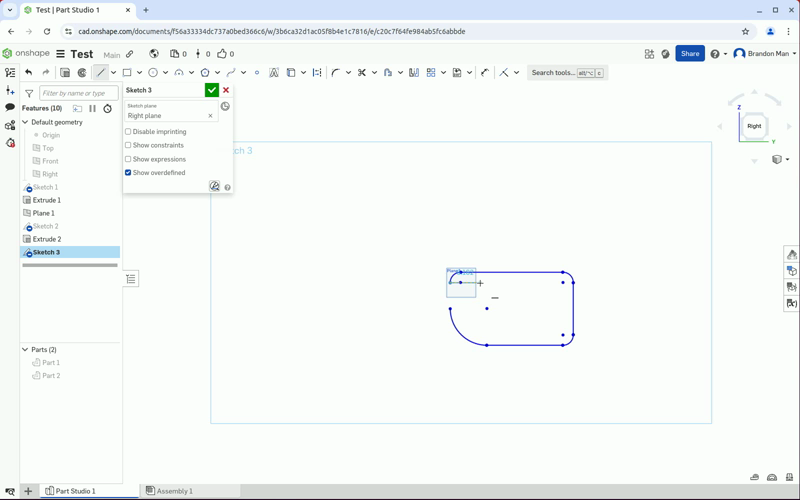
key_down(shift)
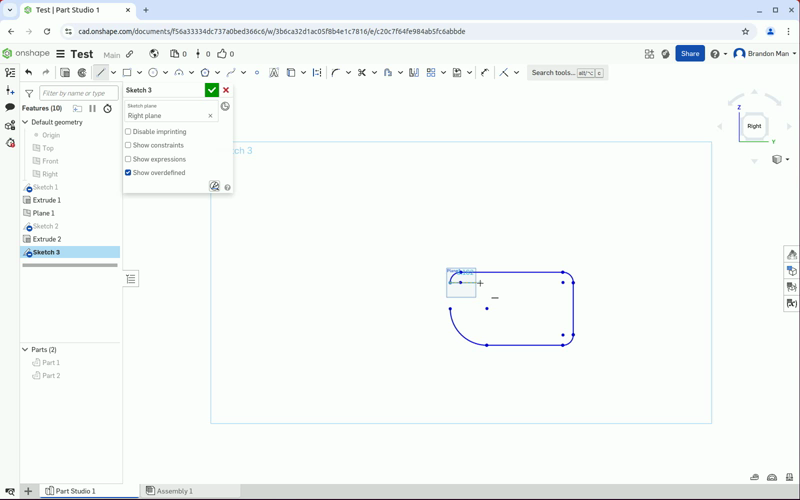
mouse_move(450, 308)
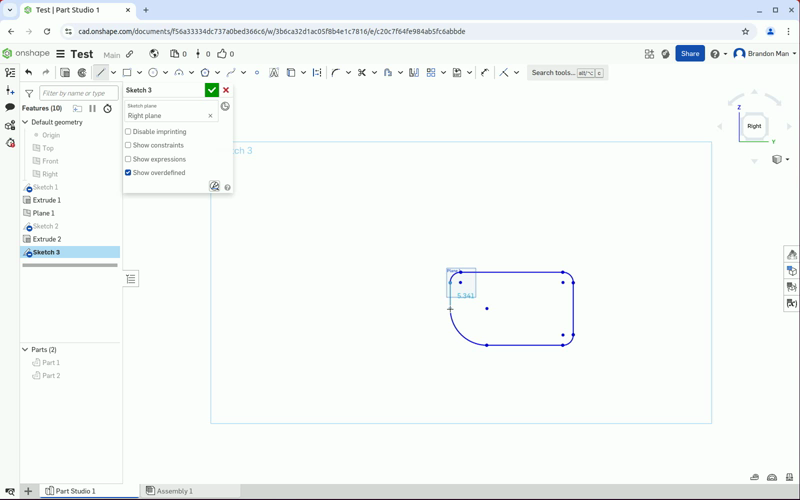
key_up(shift)
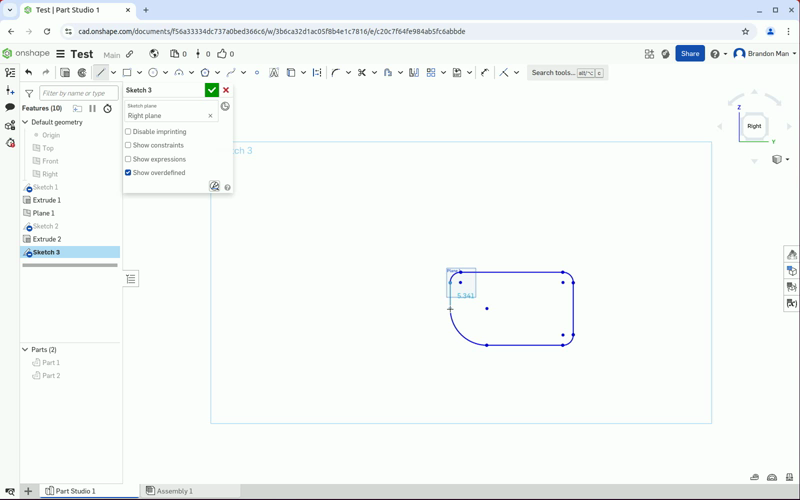
click(450, 308)
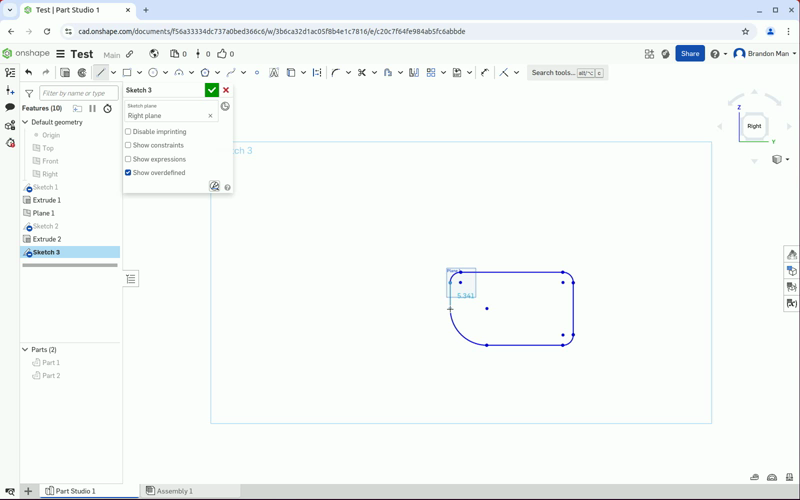
key(esc)
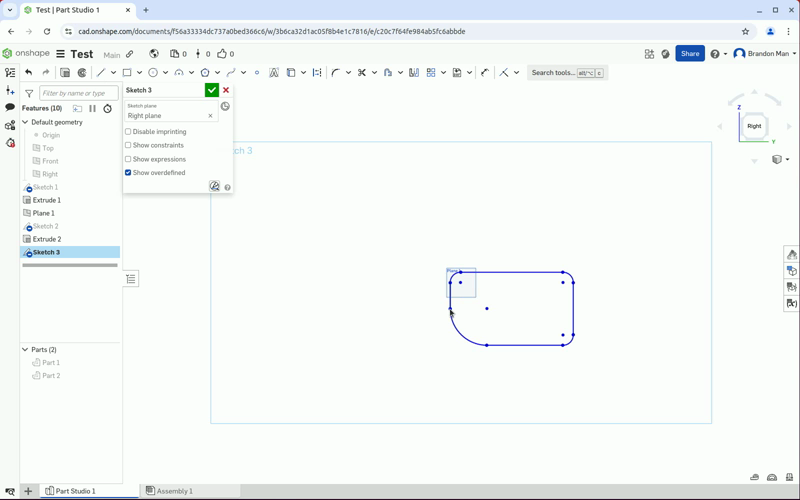
key(a)
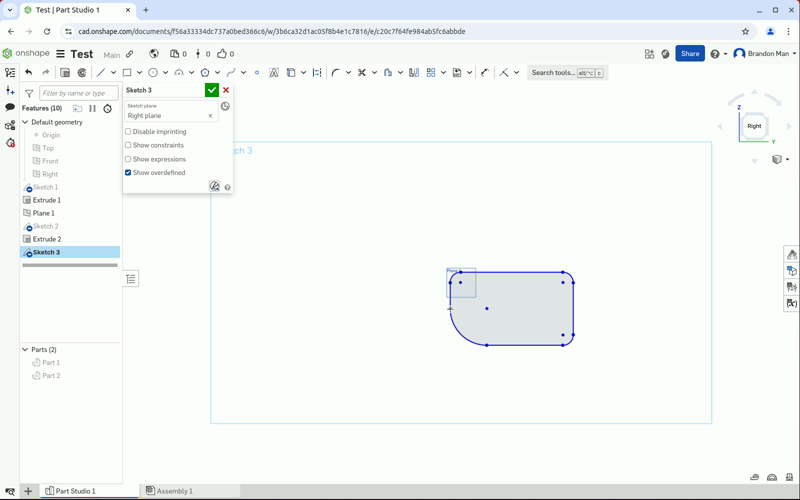
key_down(shift)
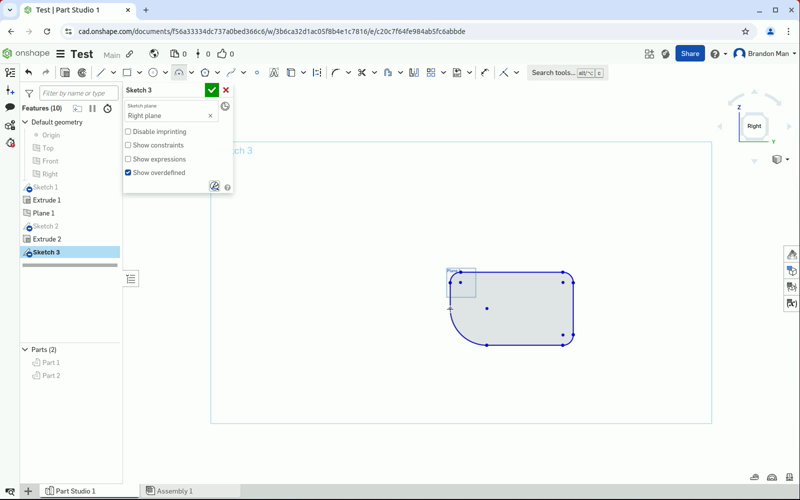
mouse_move(460, 308)
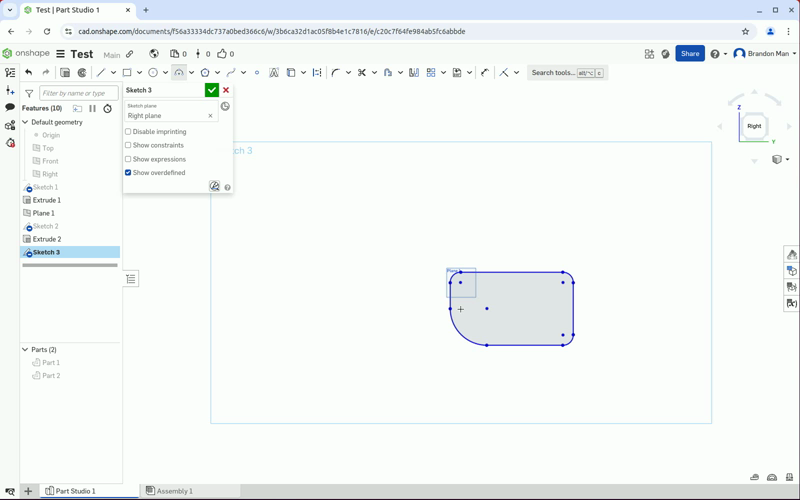
click(460, 308)
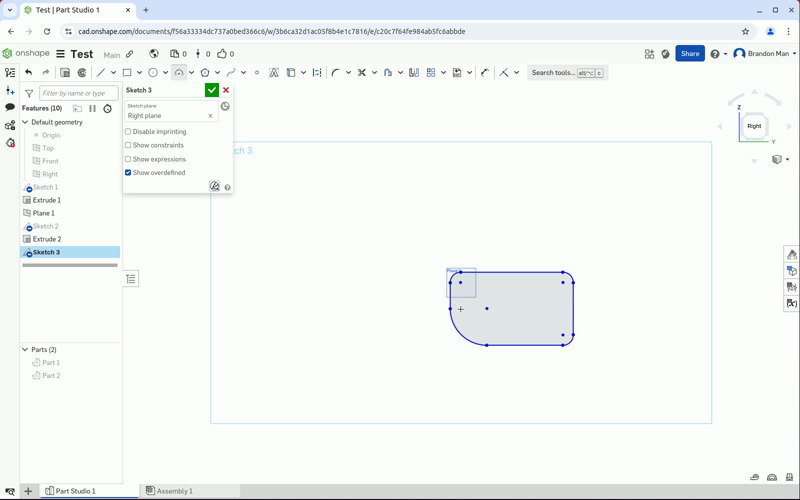
key_up(shift)
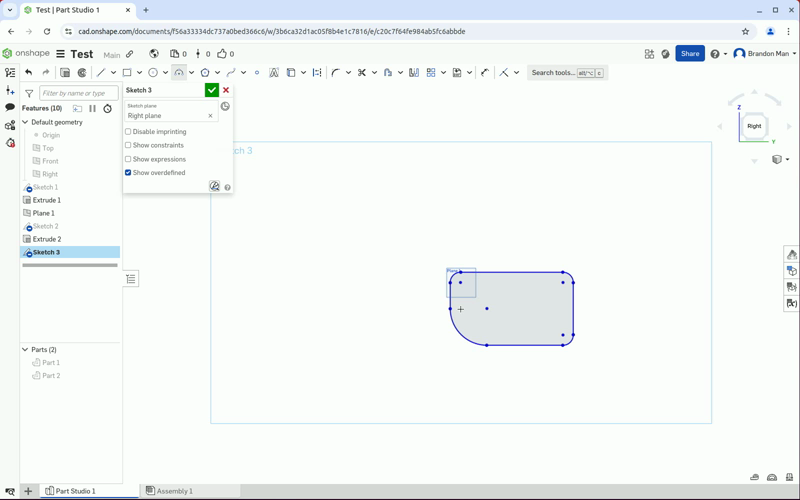
key_down(shift)
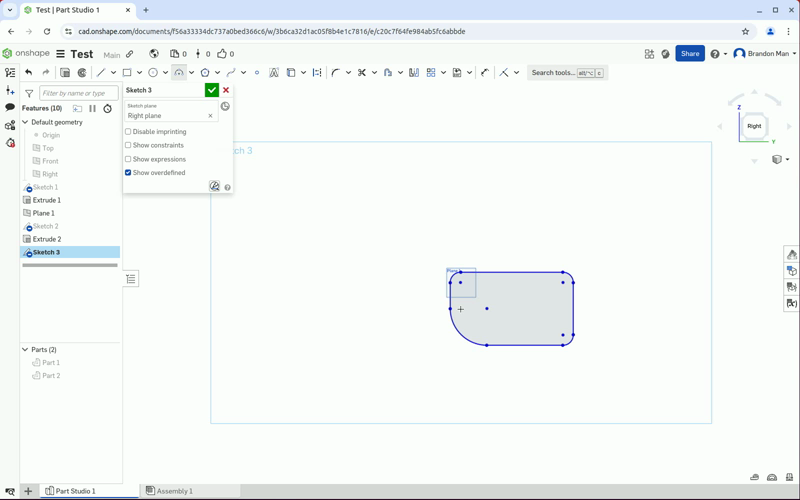
mouse_move(486, 334)
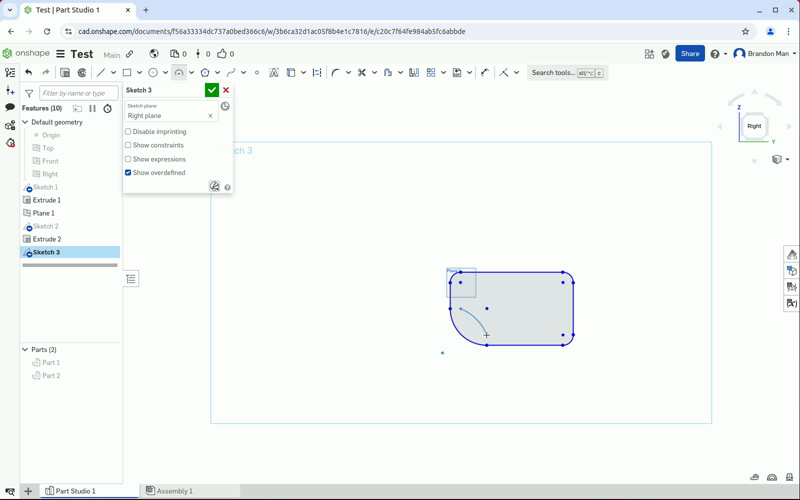
click(486, 334)
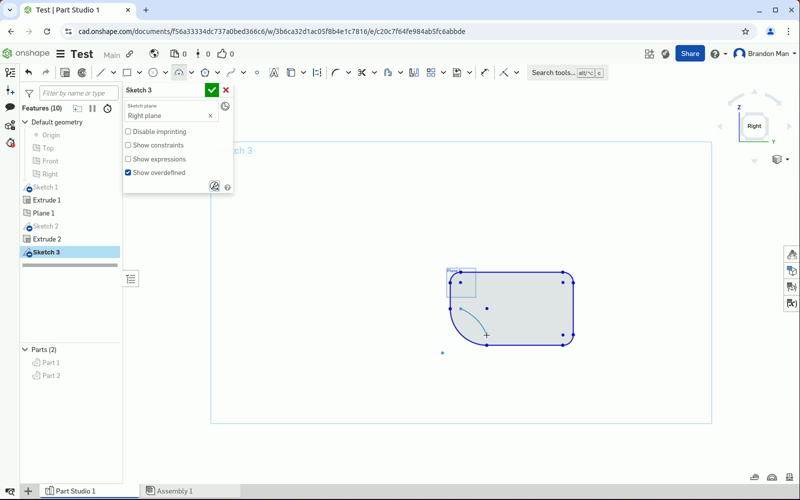
mouse_move(468, 327)
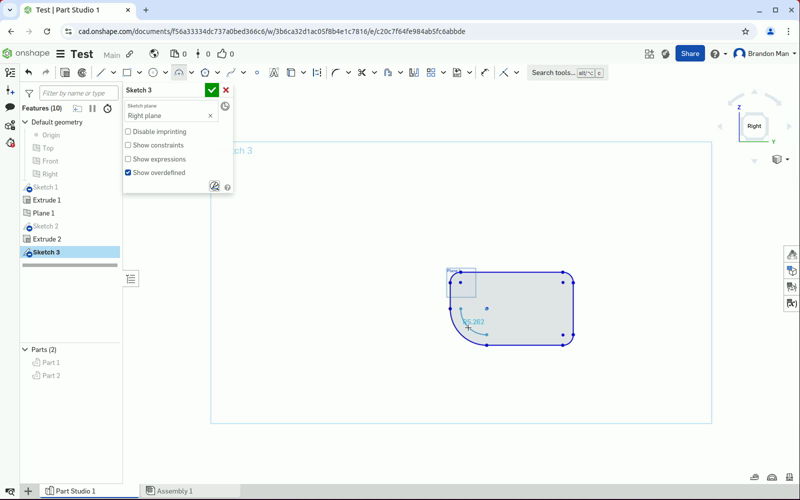
click(468, 327)
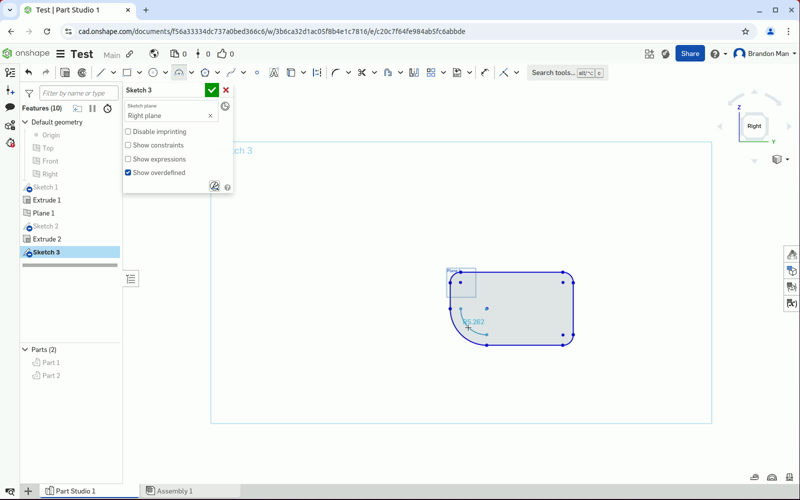
key_up(shift)
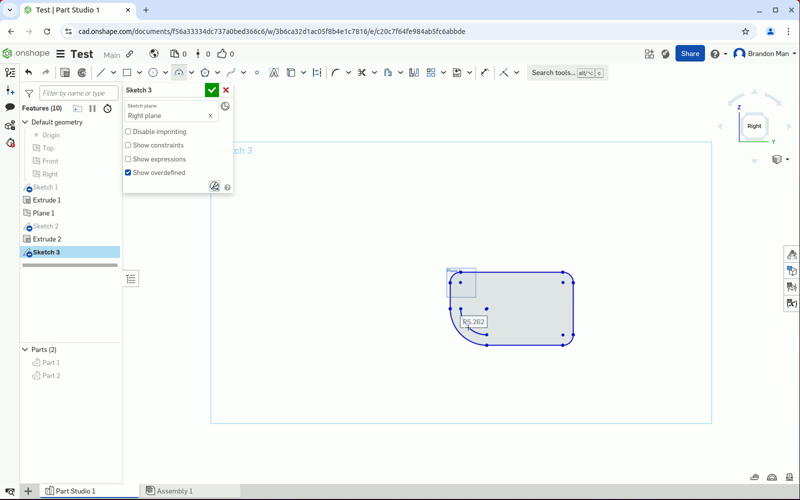
key(esc)
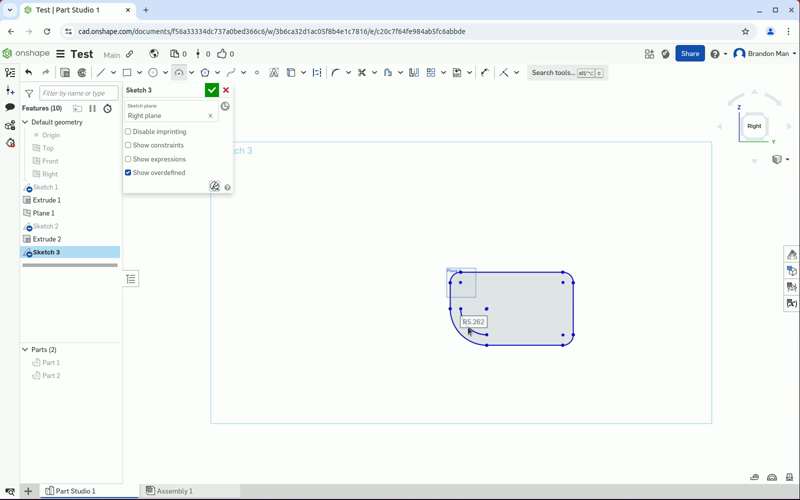
key(l)
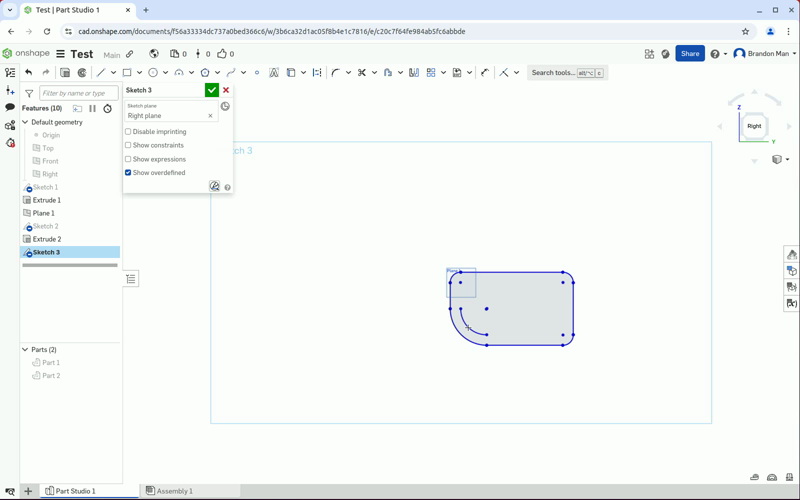
mouse_move(486, 334)
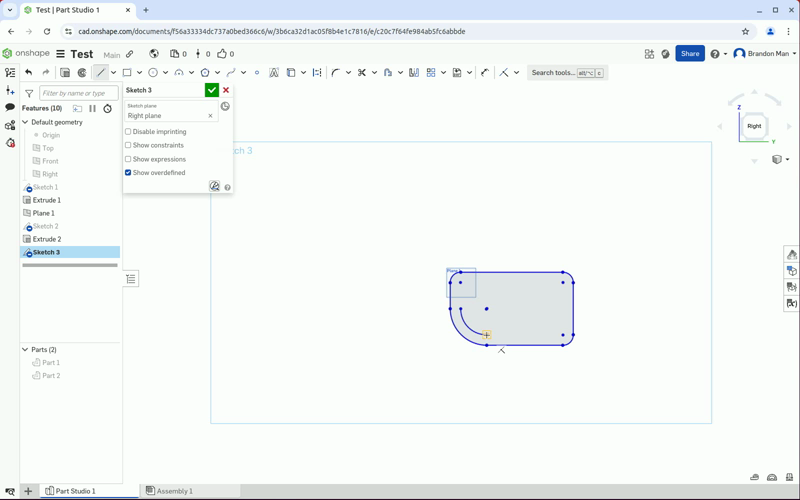
click(486, 334)
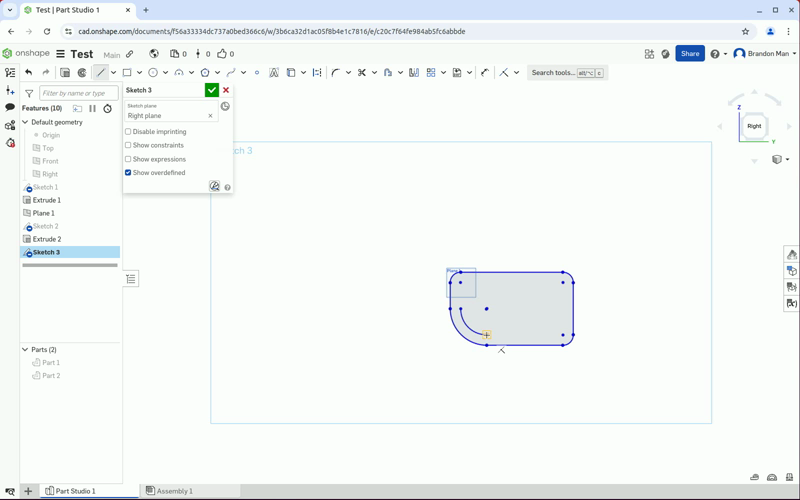
key_down(shift)
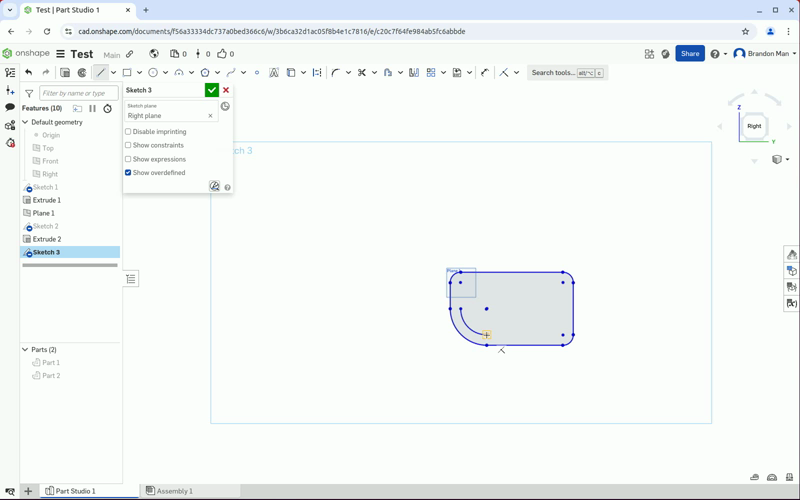
mouse_move(562, 334)
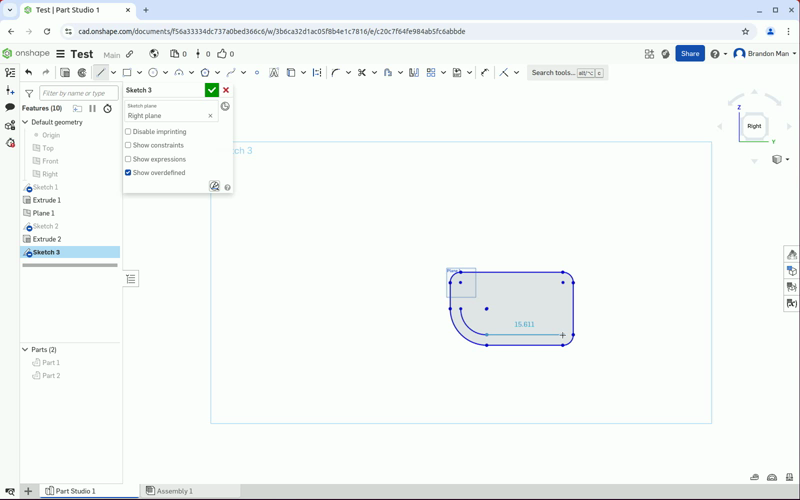
click(562, 334)
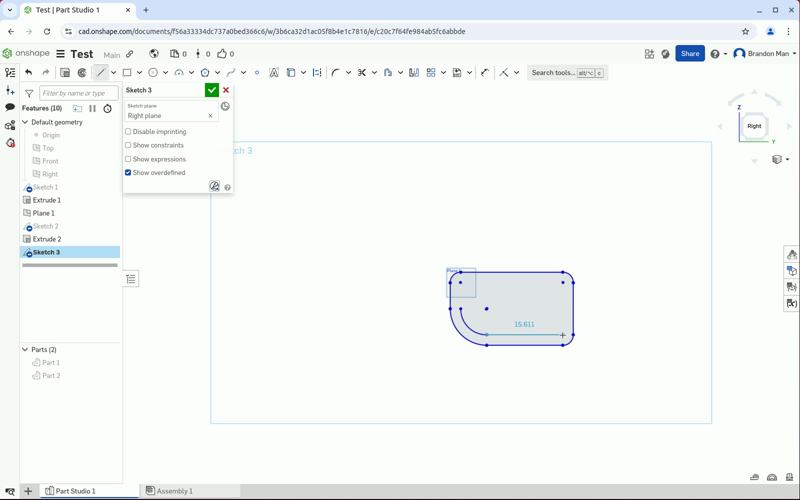
key_up(shift)
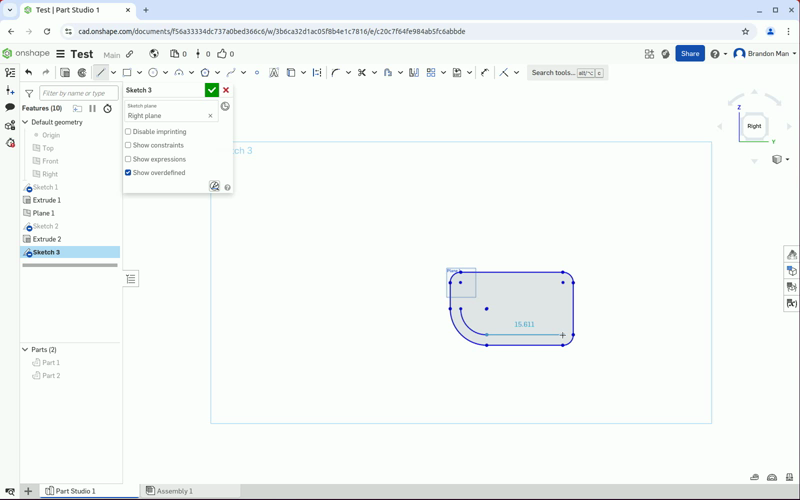
key_down(shift)
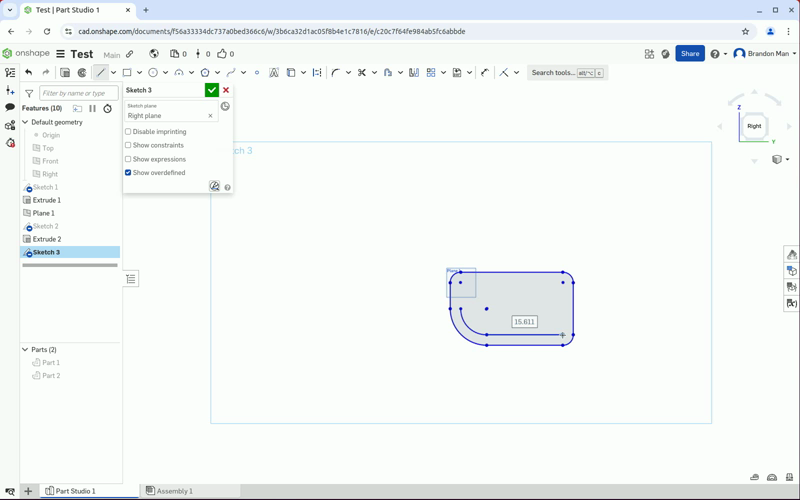
mouse_move(589, 334)
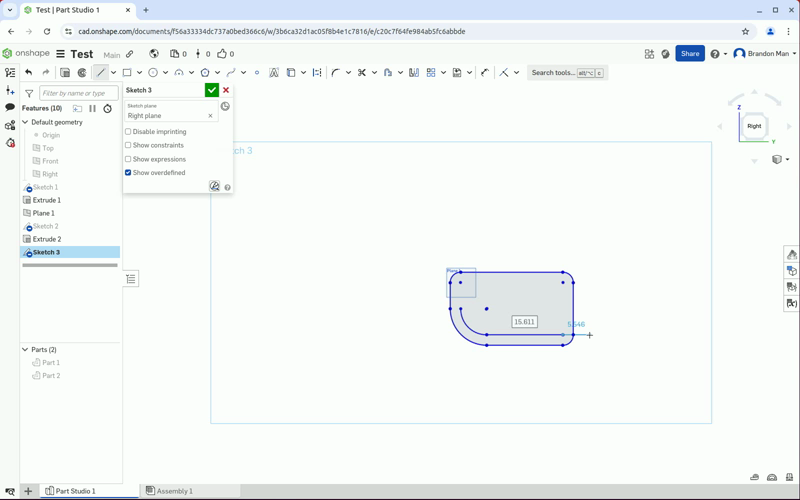
mouse_move(562, 282)
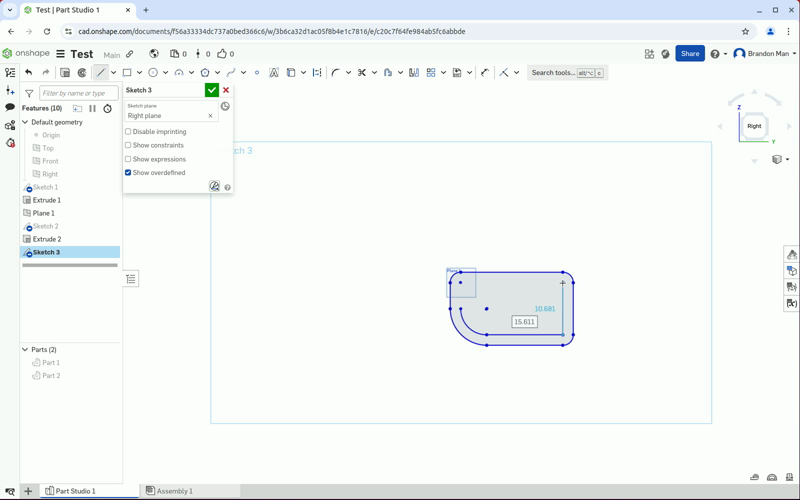
click(562, 282)
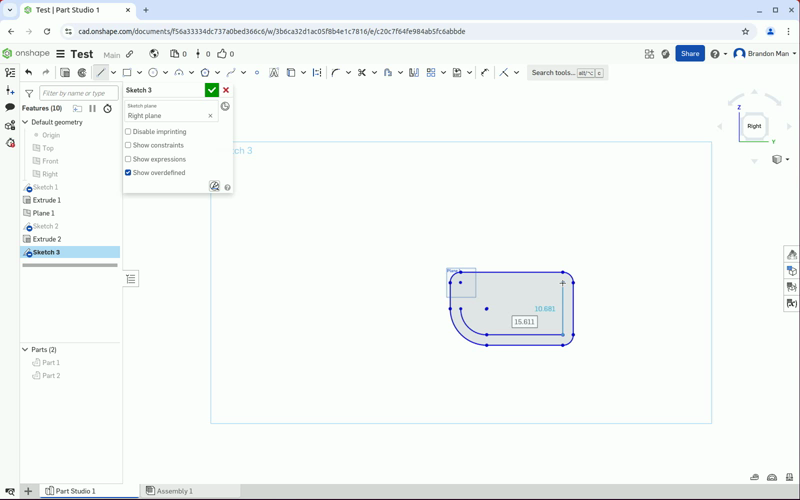
key_up(shift)
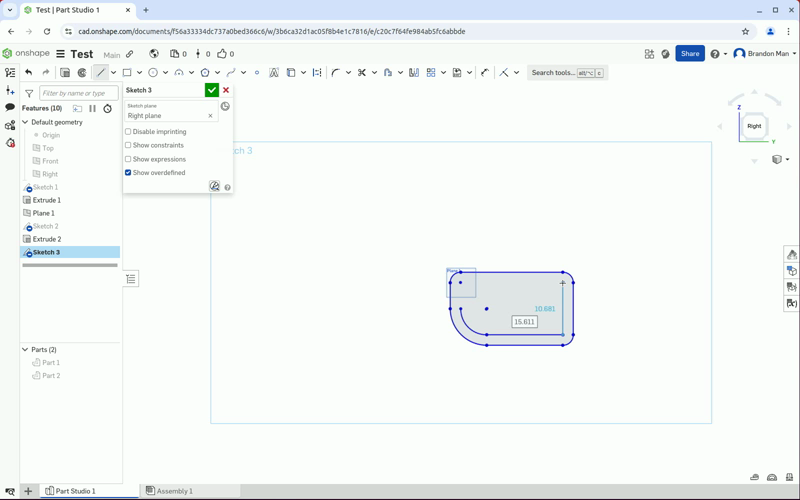
key_down(shift)
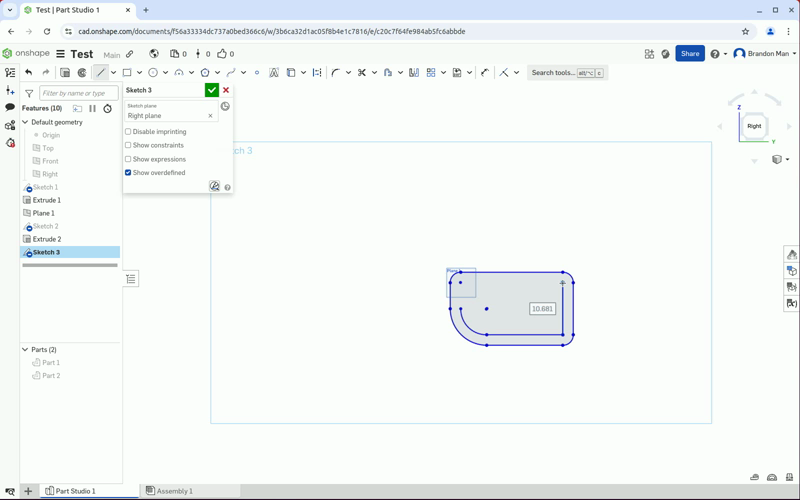
mouse_move(460, 282)
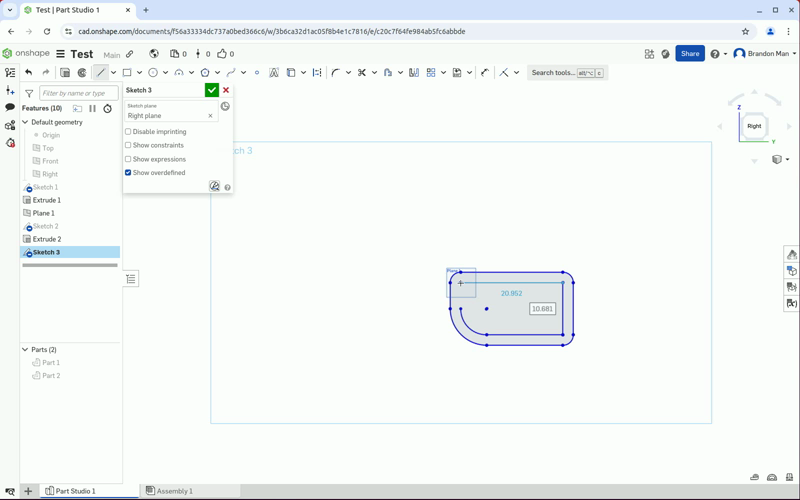
click(460, 282)
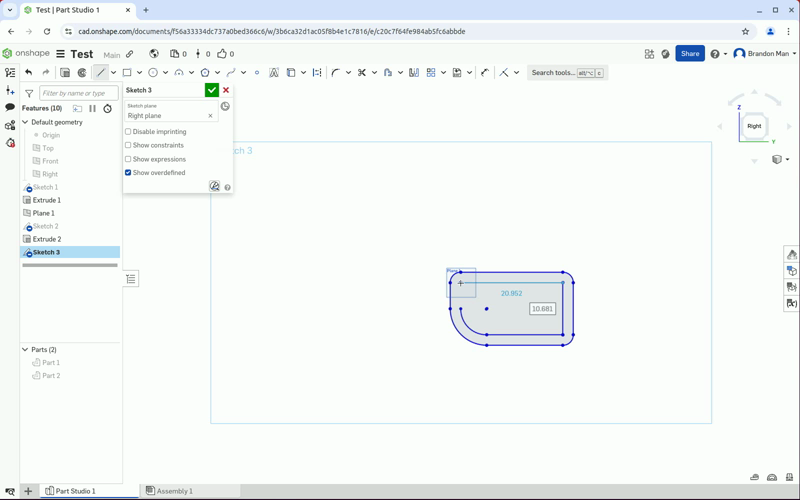
key_up(shift)
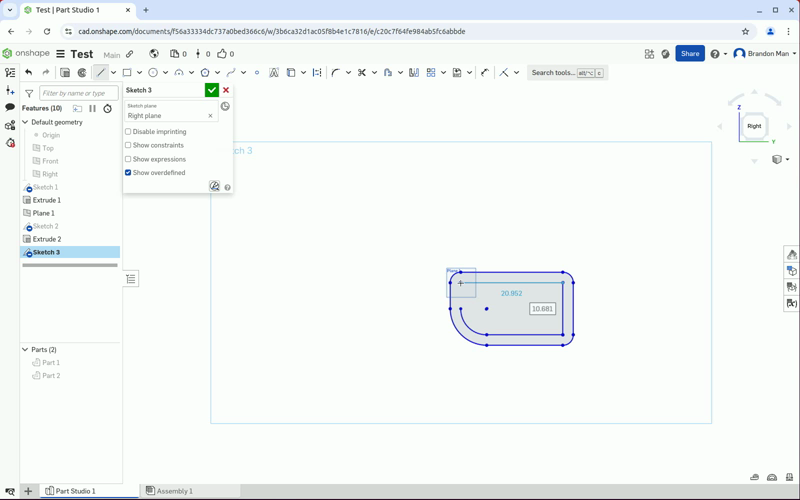
mouse_move(490, 282)
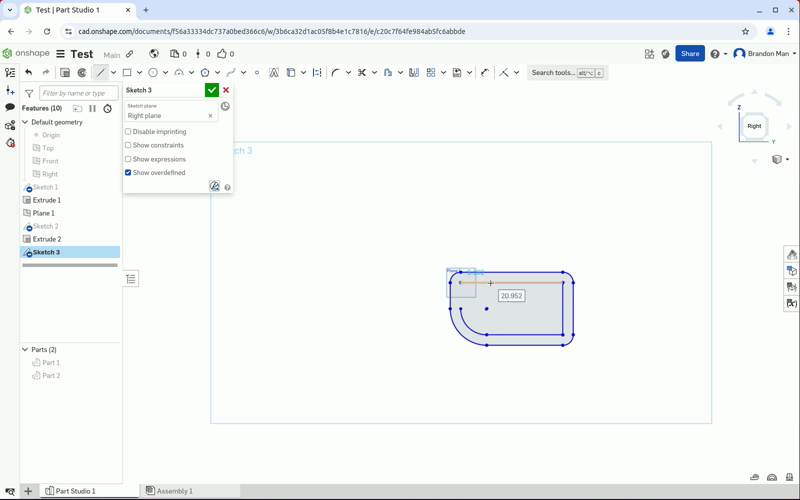
key_down(shift)
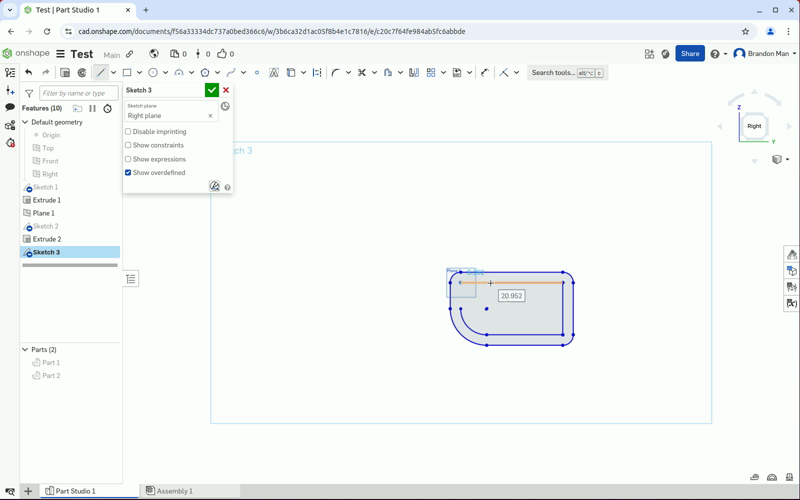
mouse_move(460, 308)
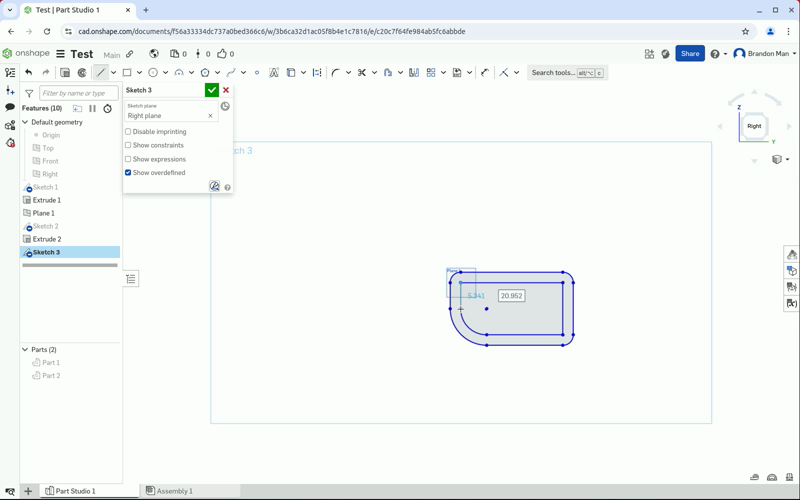
key_up(shift)
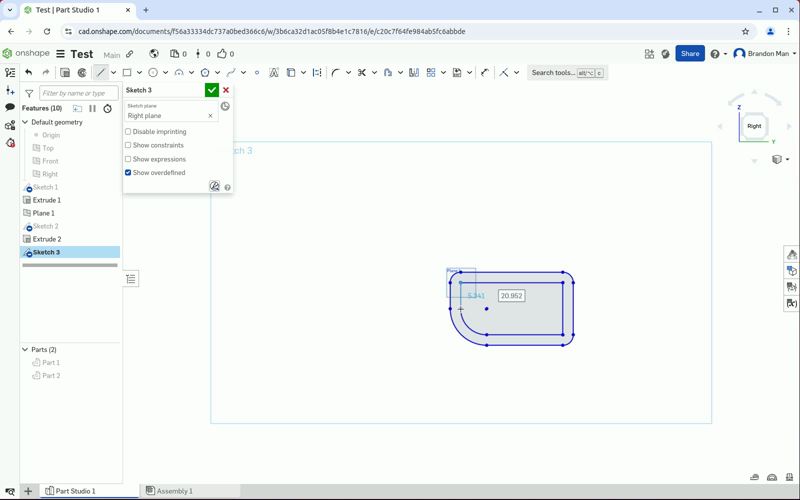
click(460, 308)
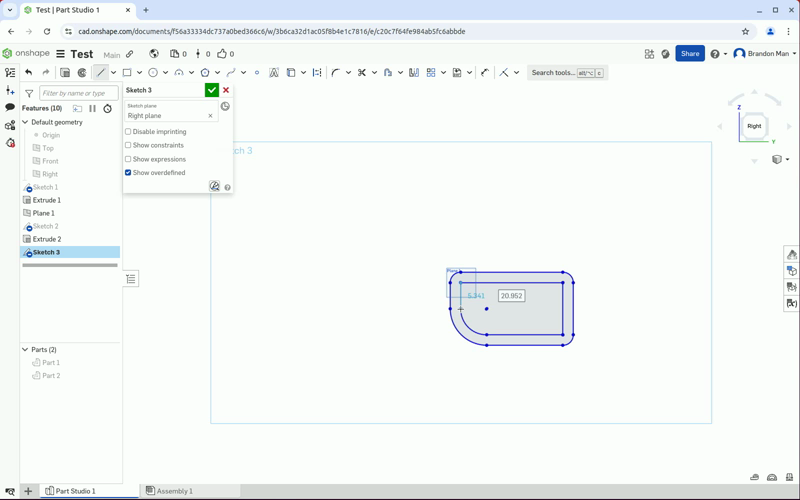
key(esc)
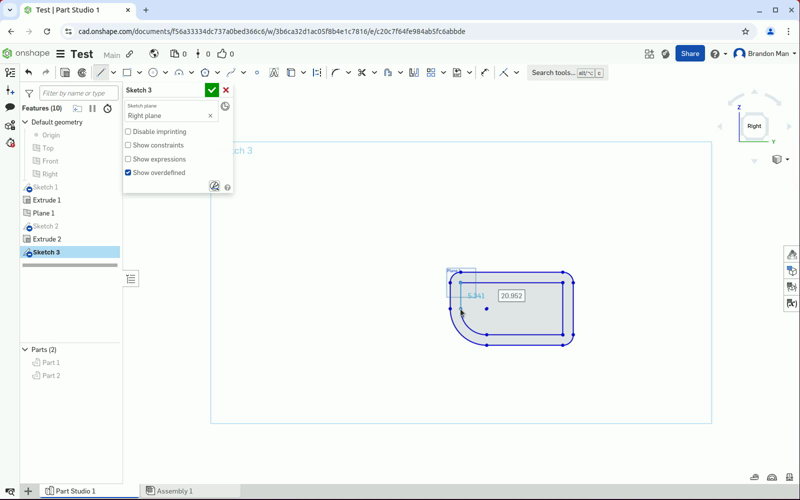
mouse_move(566, 339)
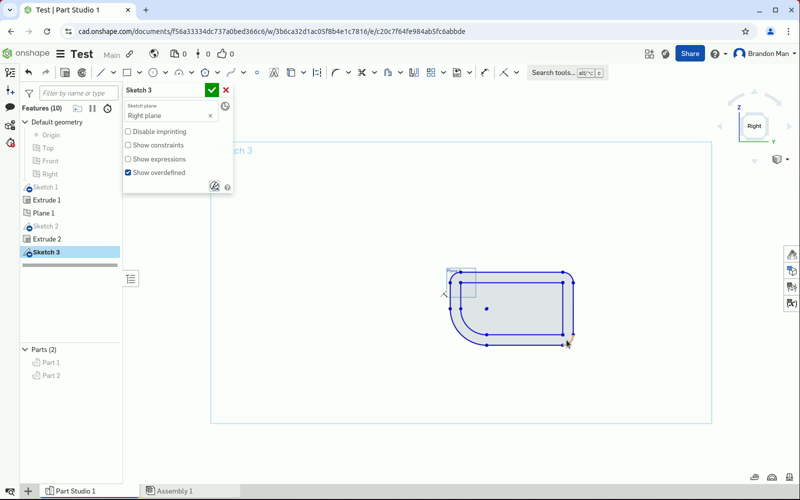
click(566, 339)
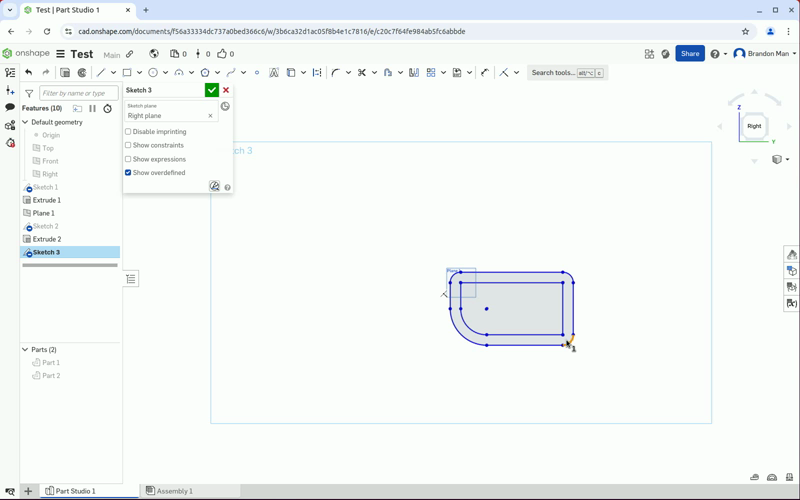
mouse_move(73, 352)
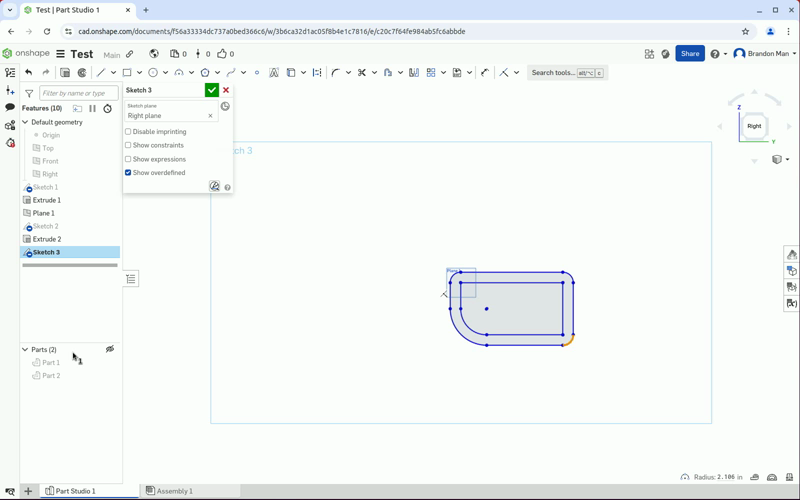
key(shift+y)
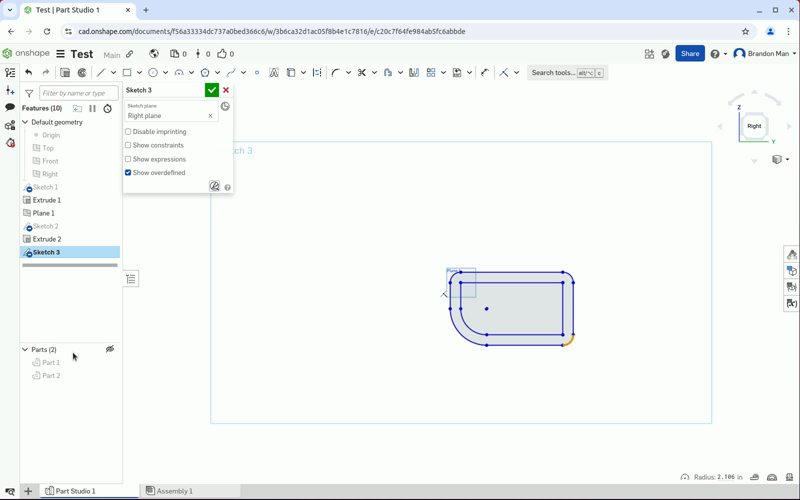
key(shift+e)
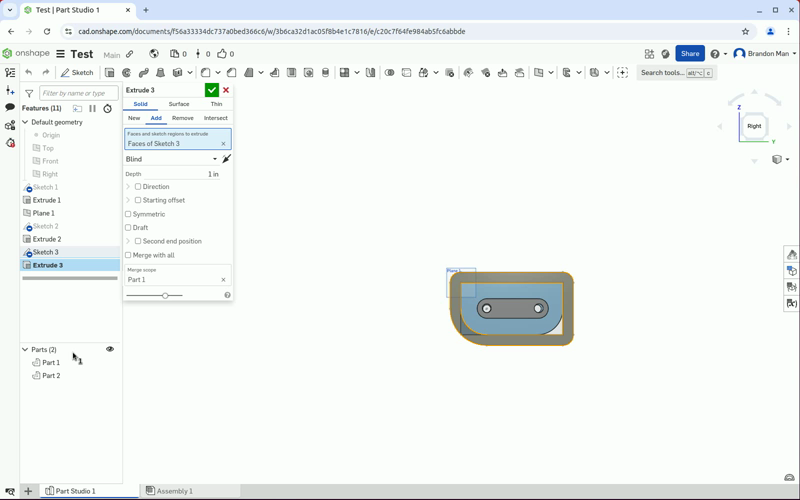
mouse_move(143, 106)
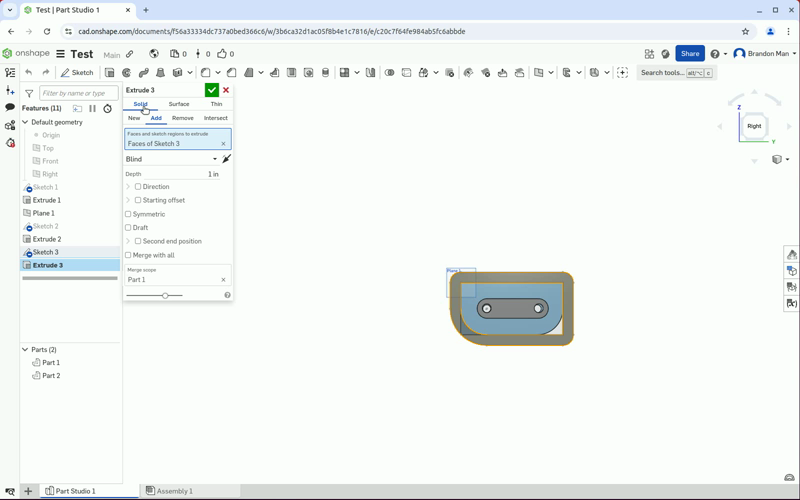
click(143, 106)
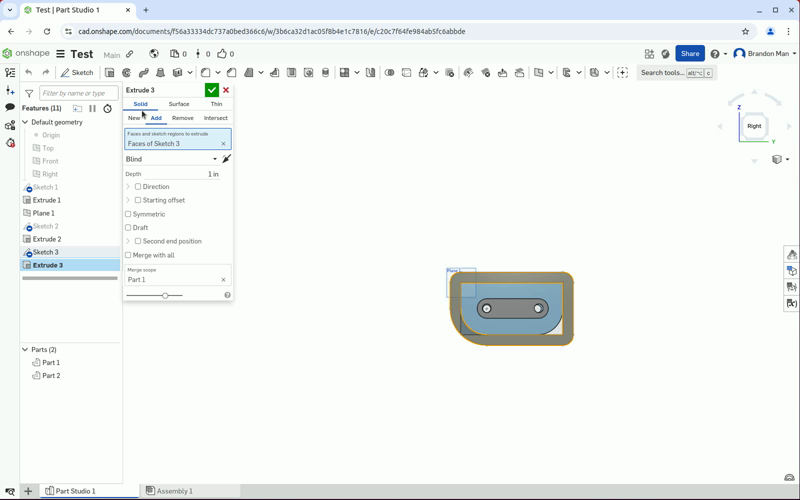
mouse_move(137, 120)
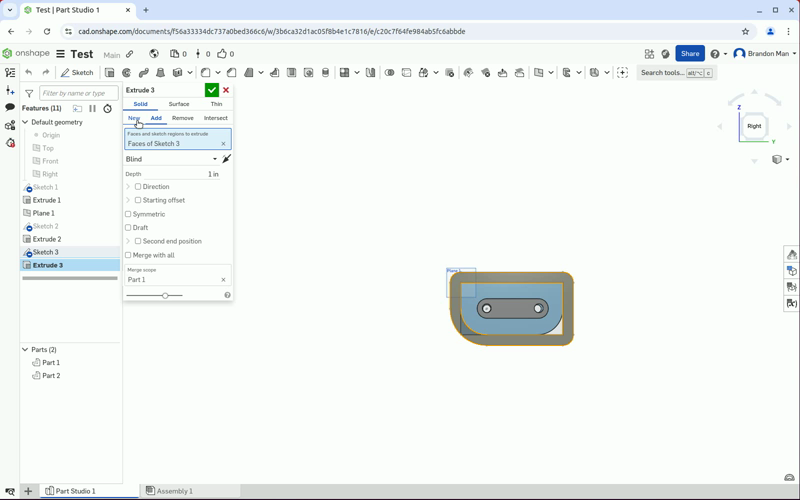
click(137, 120)
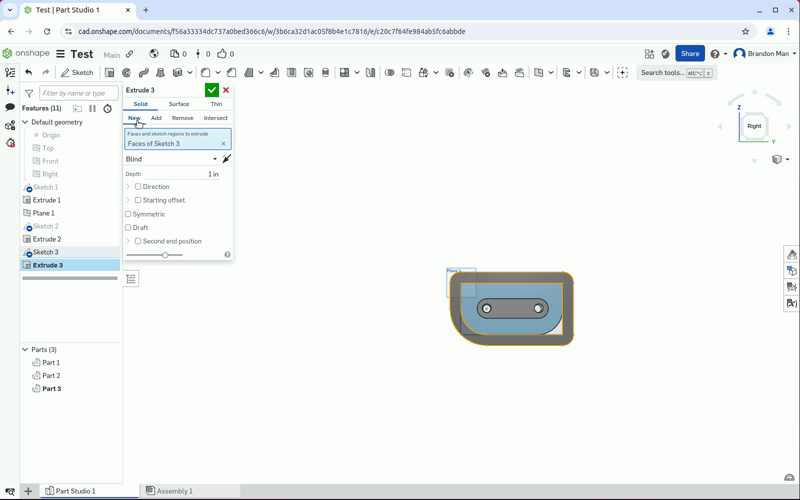
key(tab, 4)
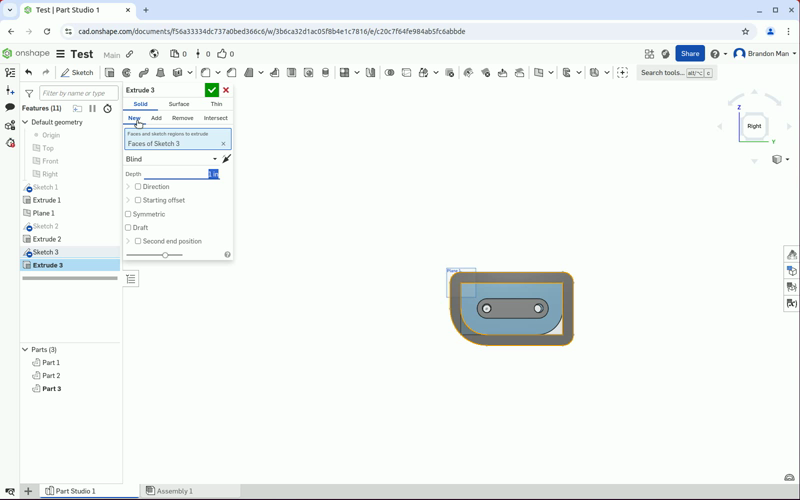
text(-0.241)
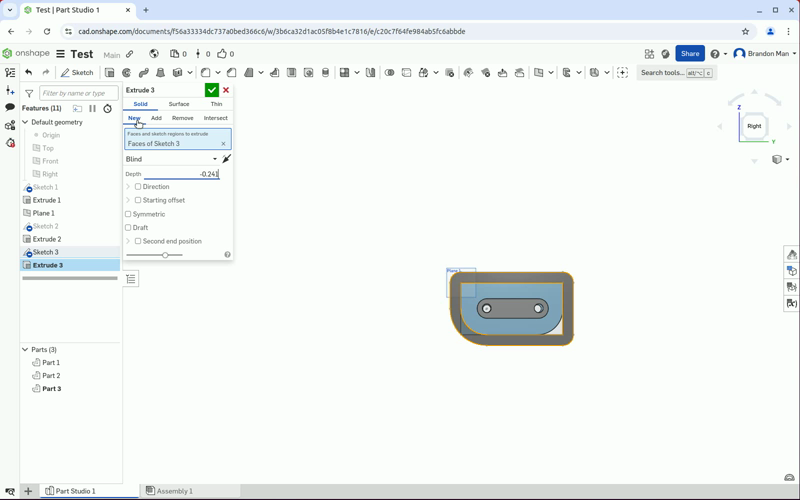
key(enter)
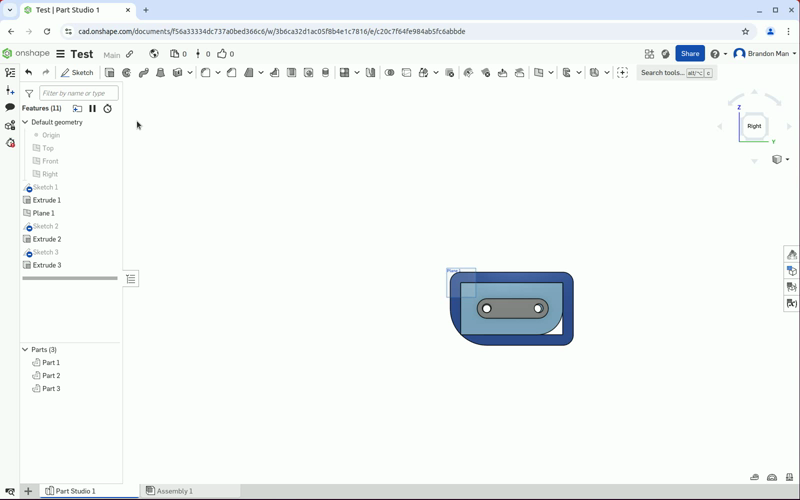
key(shift+h)
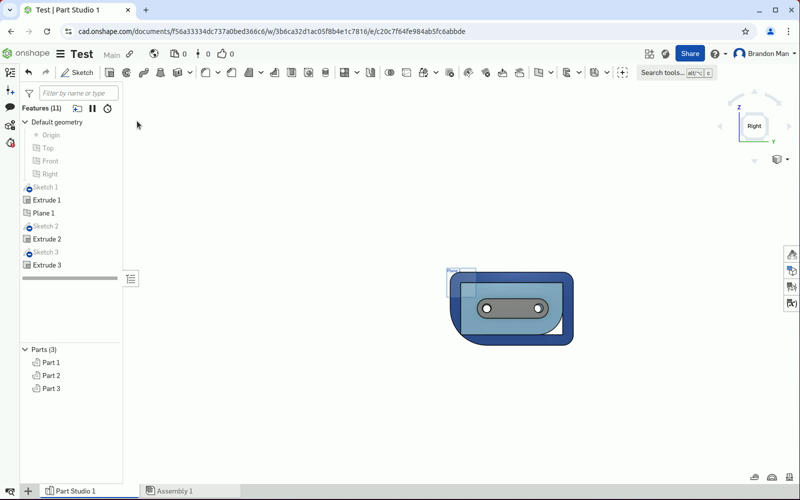
key(shift+h)
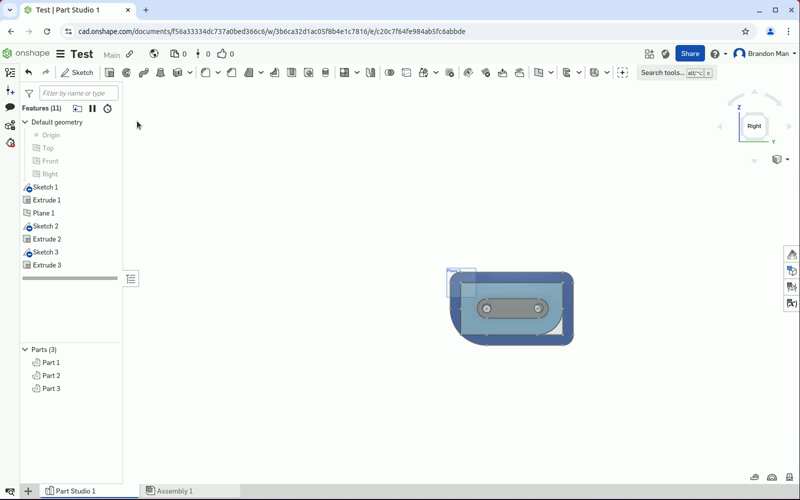
key(shift+7)
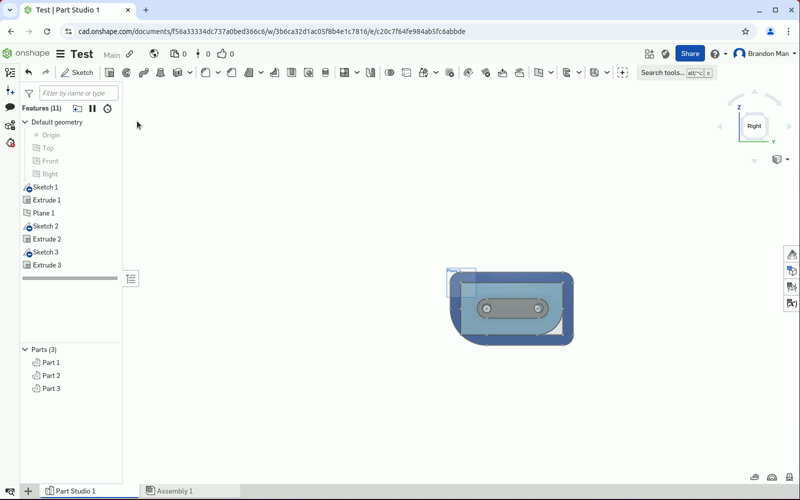
key(right, 2)
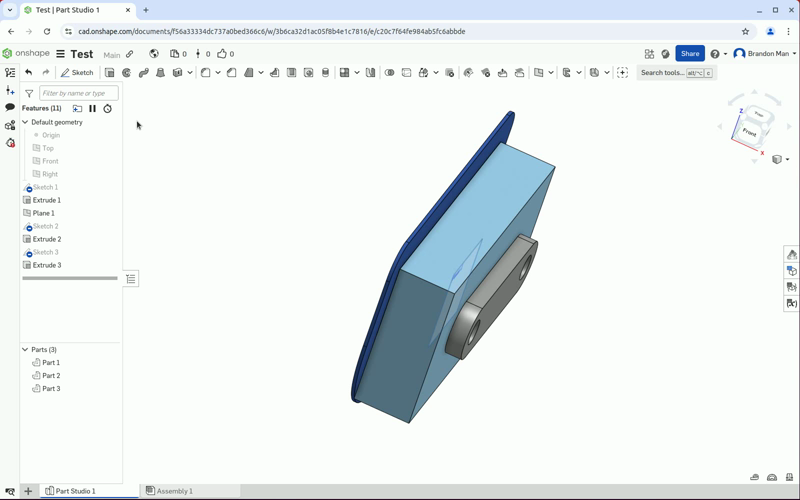
key(down, 2)
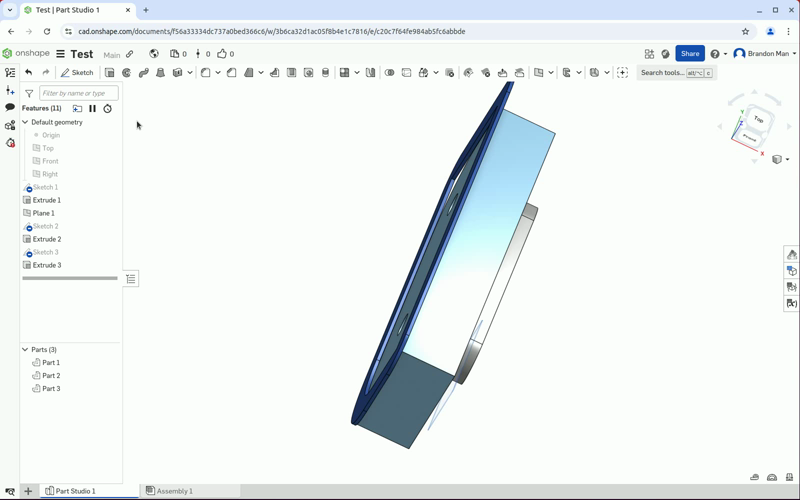
key(up, 2)
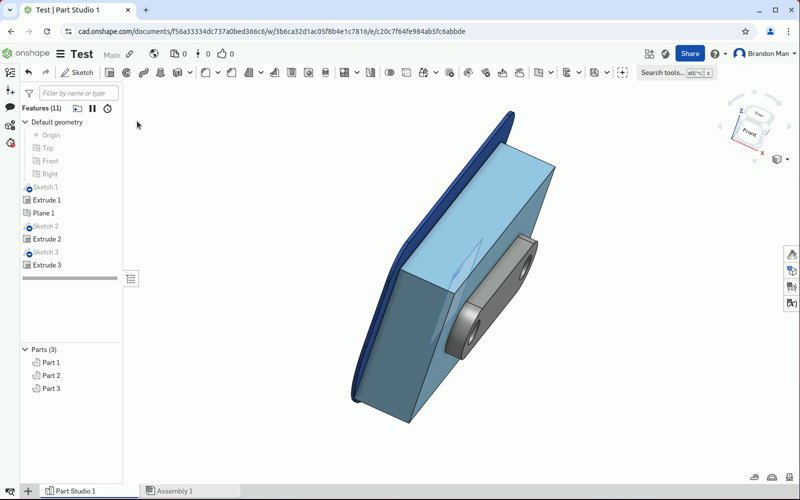
key(left, 2)
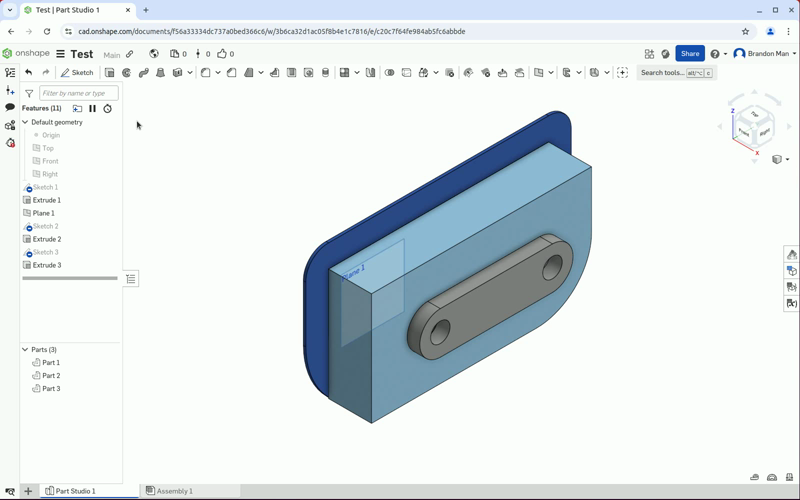
mouse_move(73, 189)
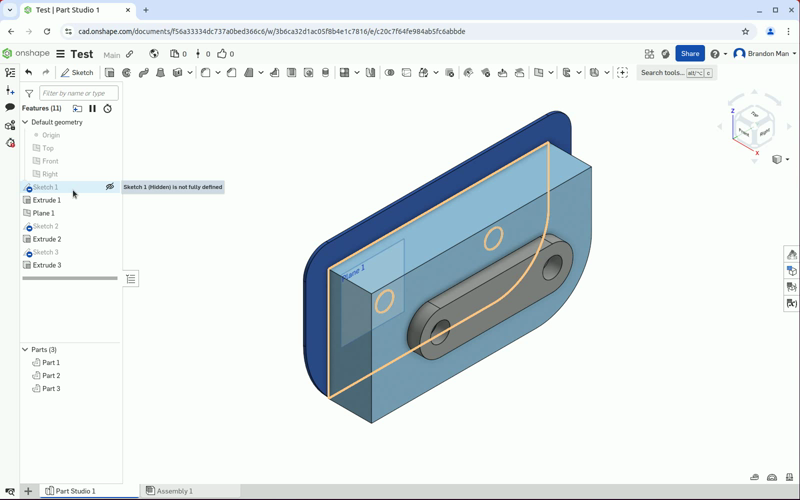
click(73, 189)